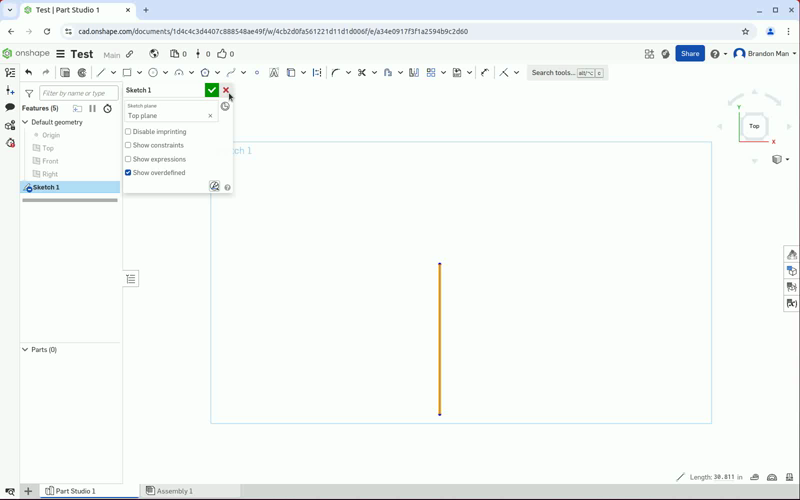
key(shift+h)
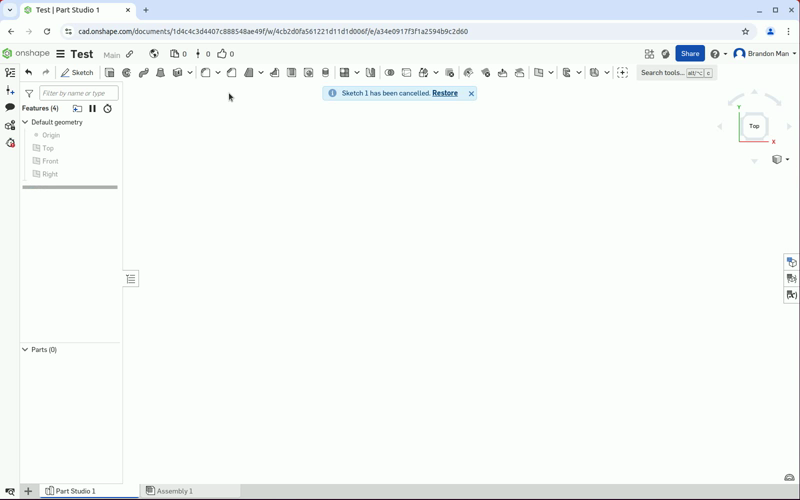
mouse_move(73, 352)
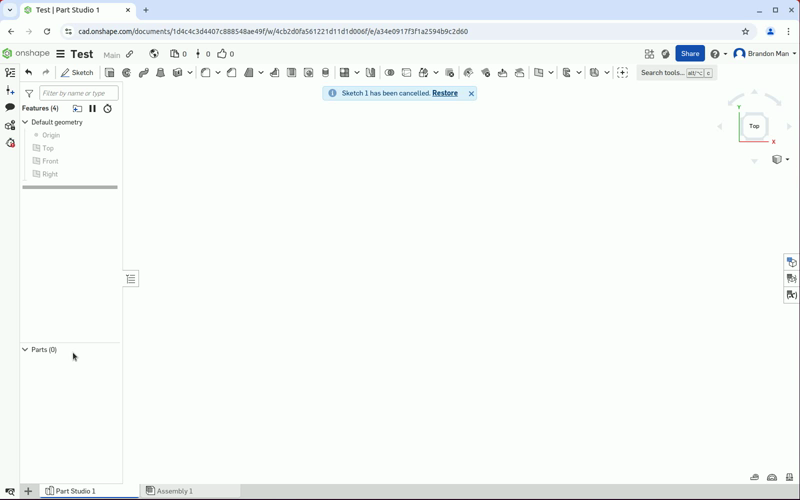
key(y)
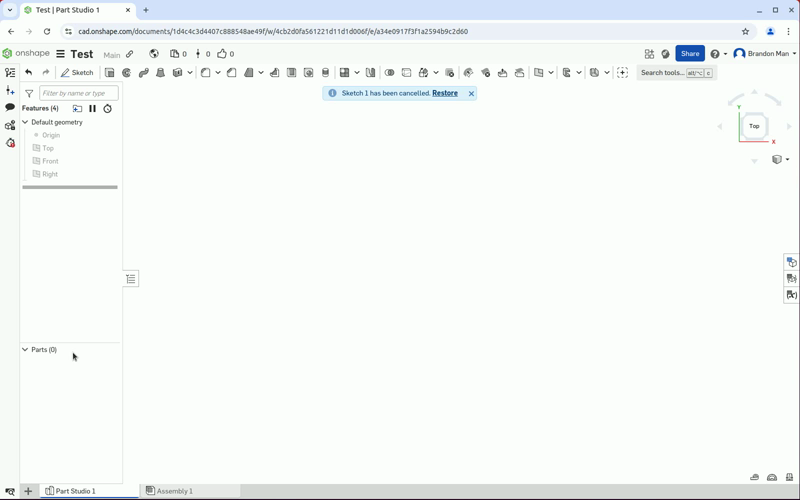
key(shift+p)
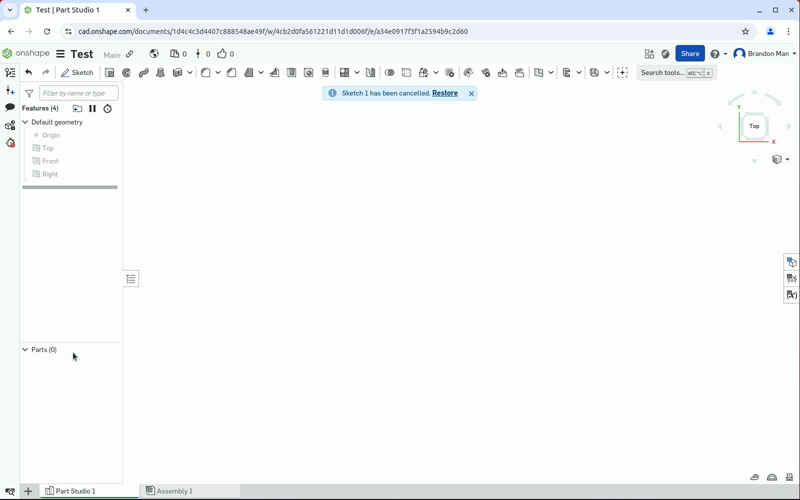
key(space)
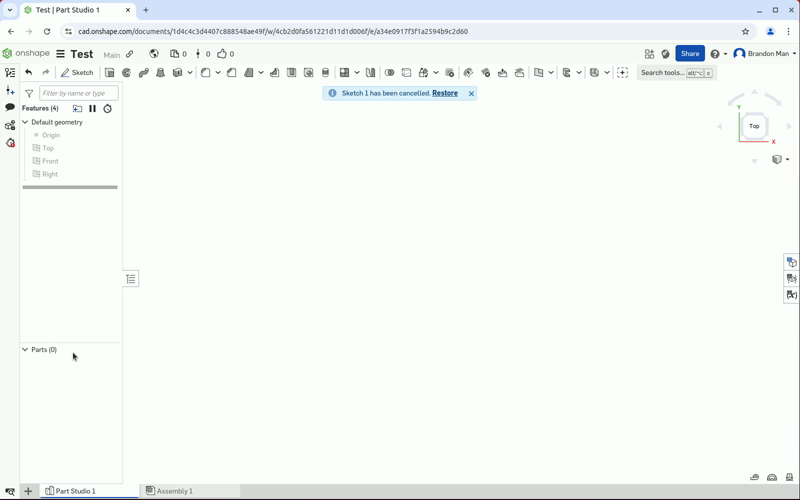
key_down(shift)
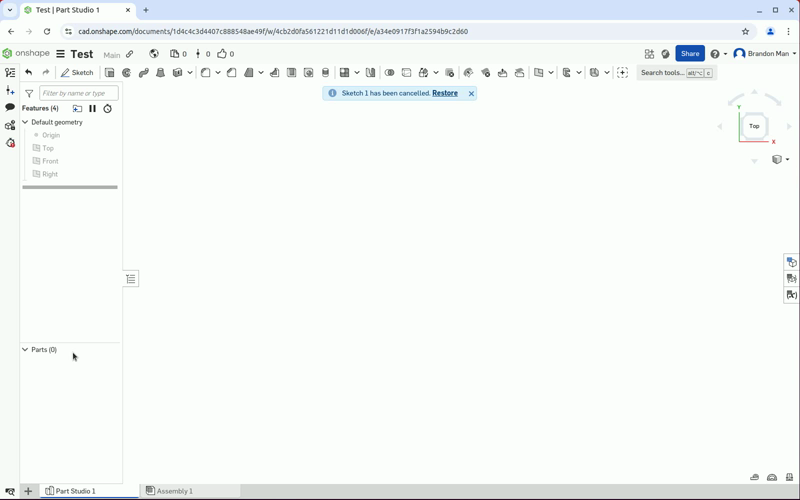
key(up)
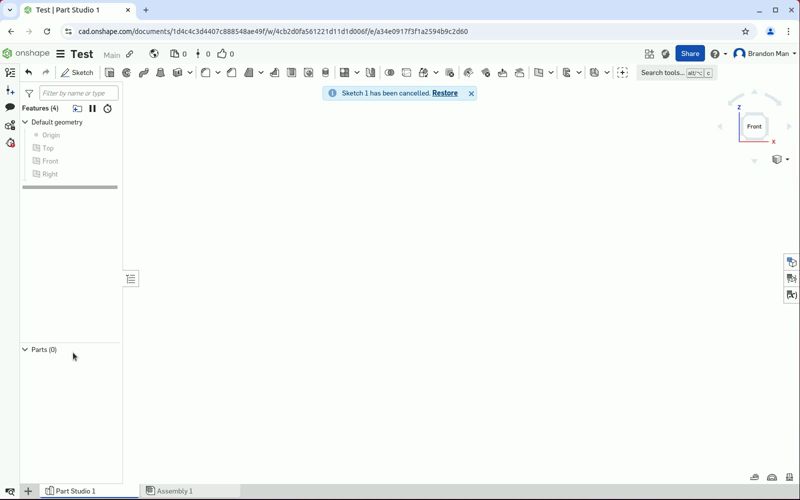
key_up(shift)
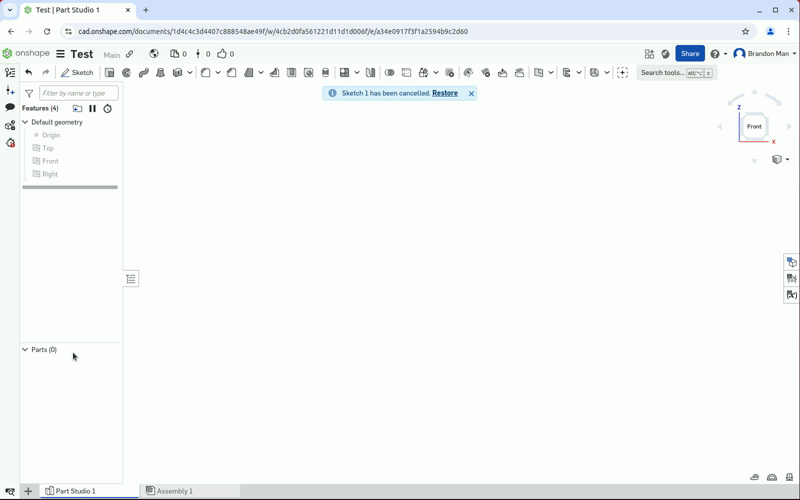
mouse_move(73, 352)
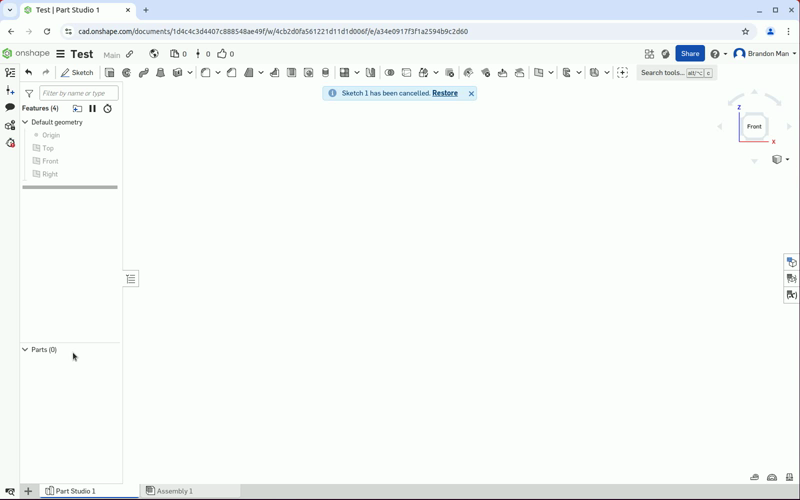
key(shift+y)
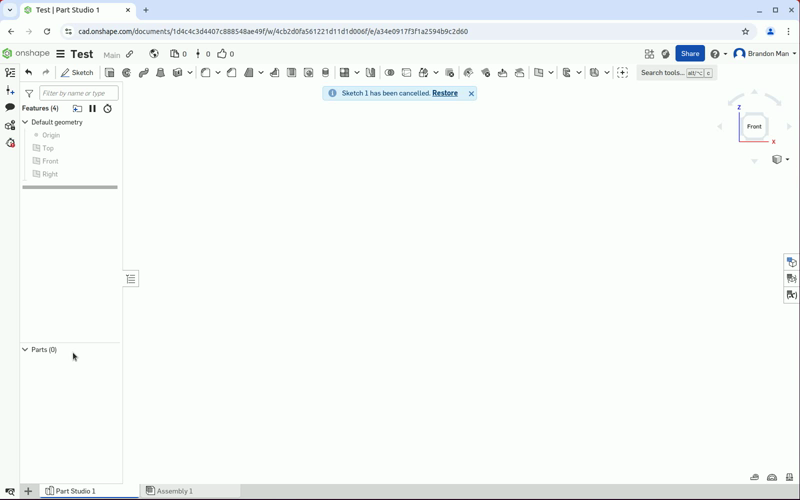
key(shift+s)
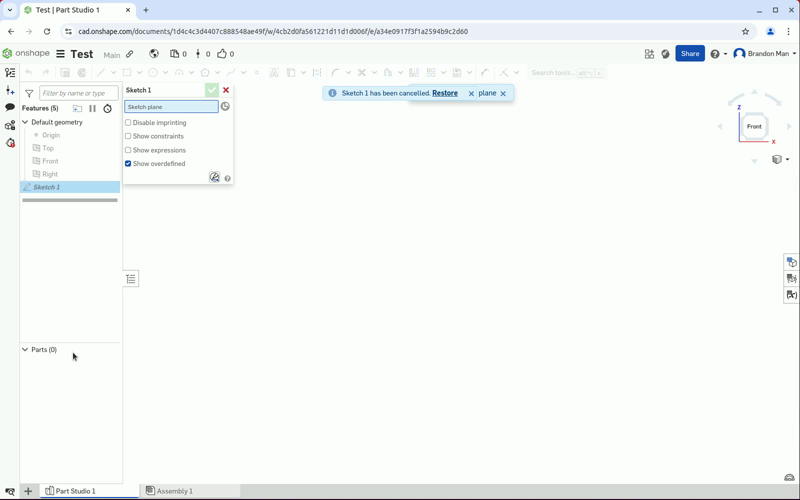
mouse_move(73, 163)
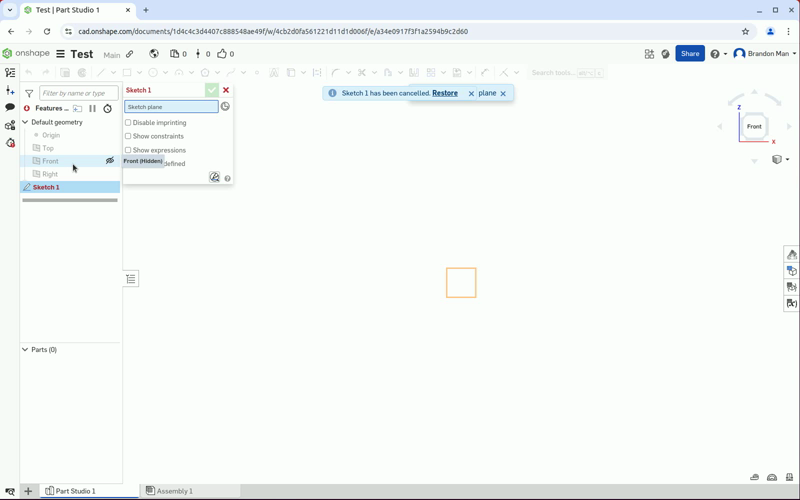
click(73, 163)
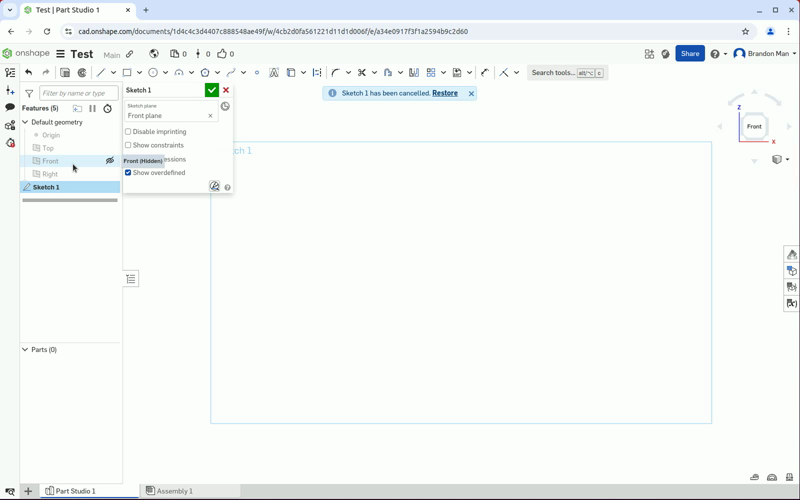
mouse_move(73, 352)
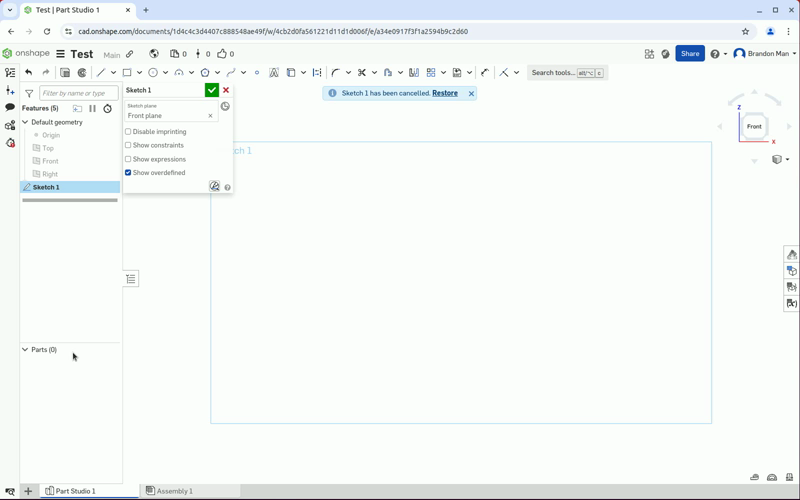
key(y)
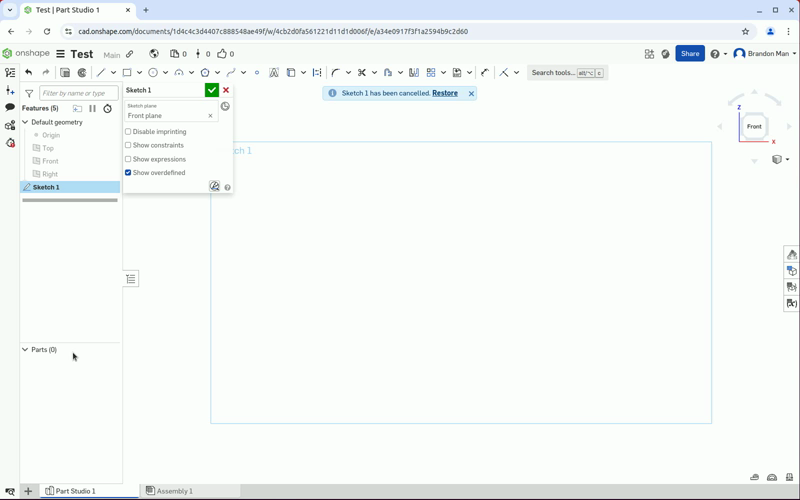
key(l)
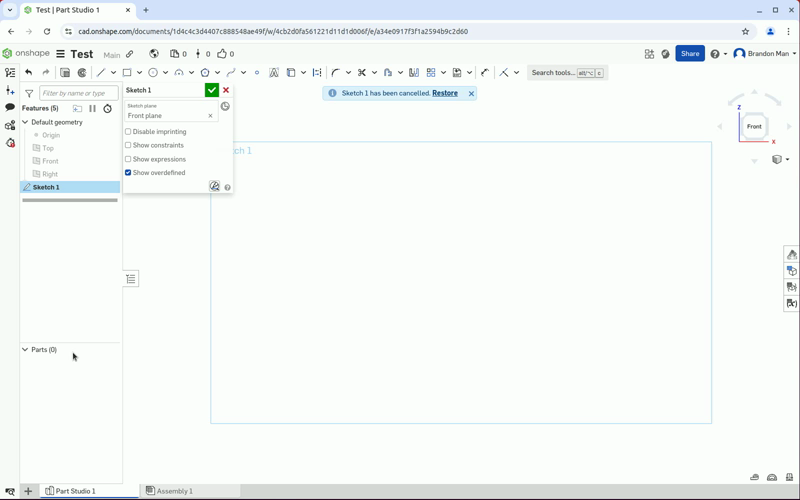
key_down(shift)
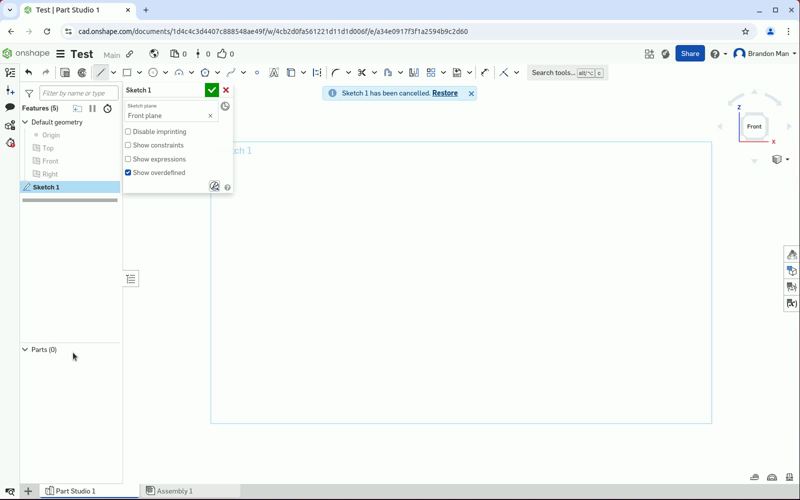
mouse_move(361, 318)
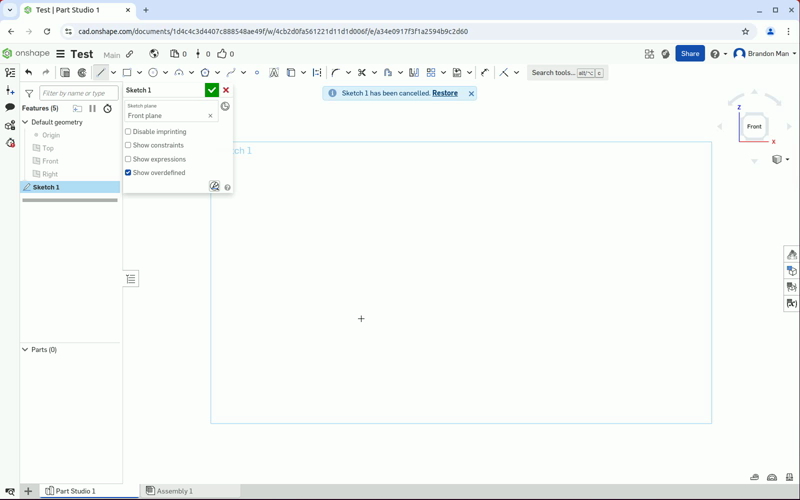
click(361, 318)
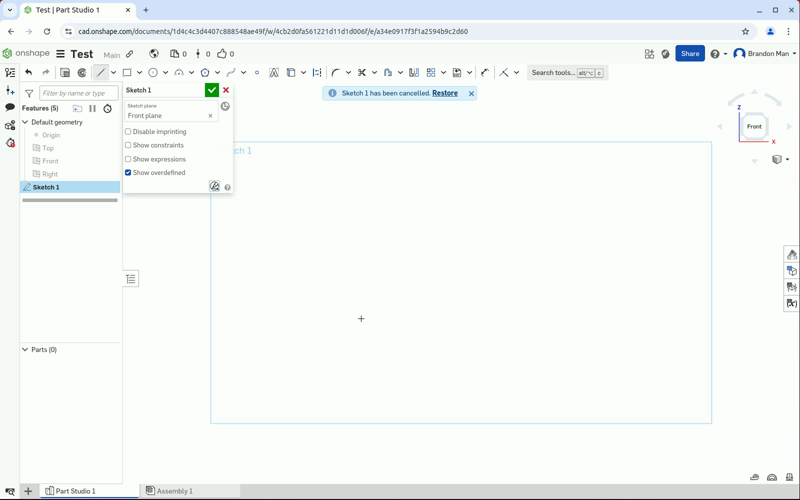
key_up(shift)
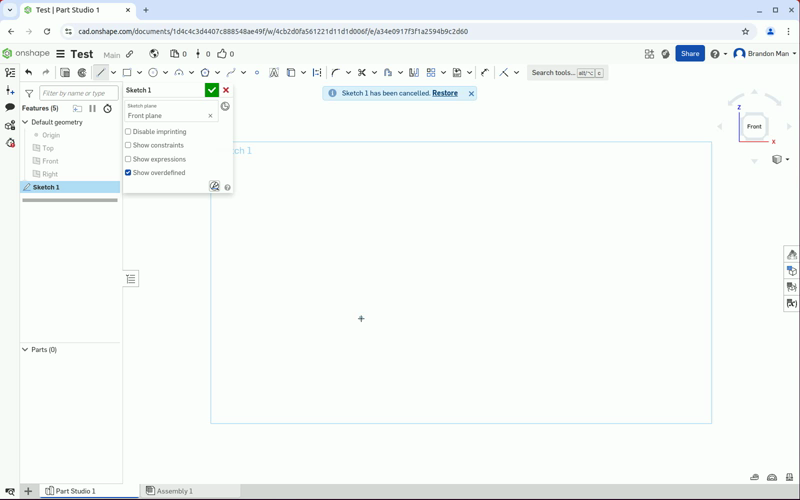
key_down(shift)
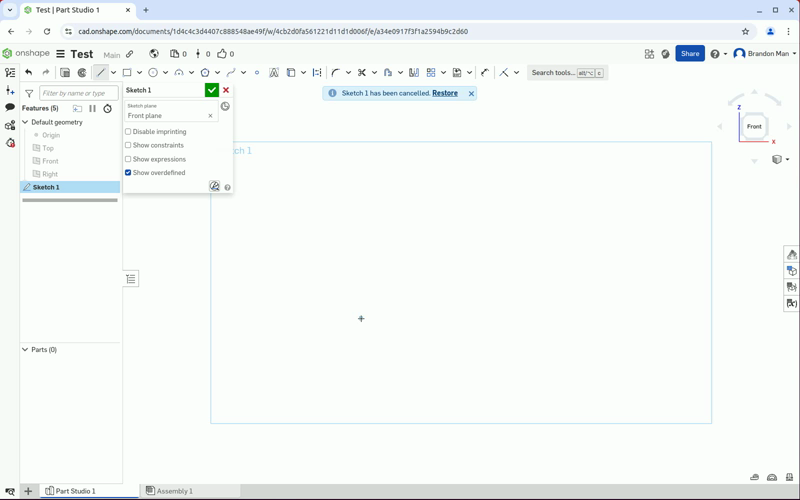
mouse_move(391, 318)
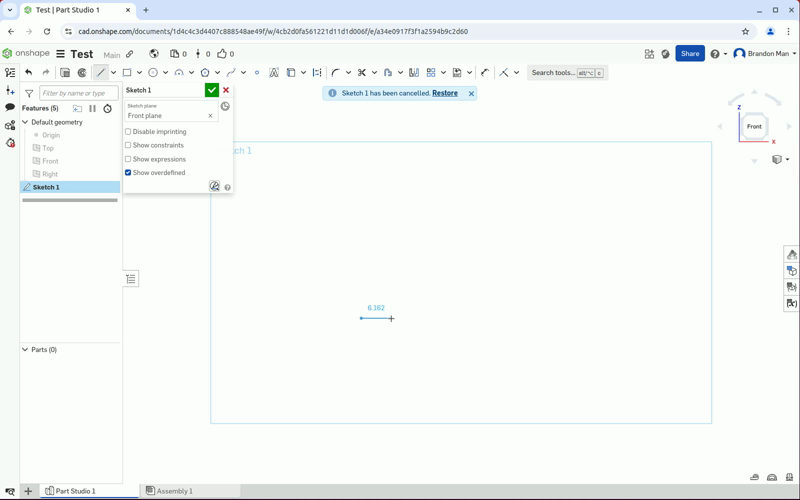
mouse_move(364, 318)
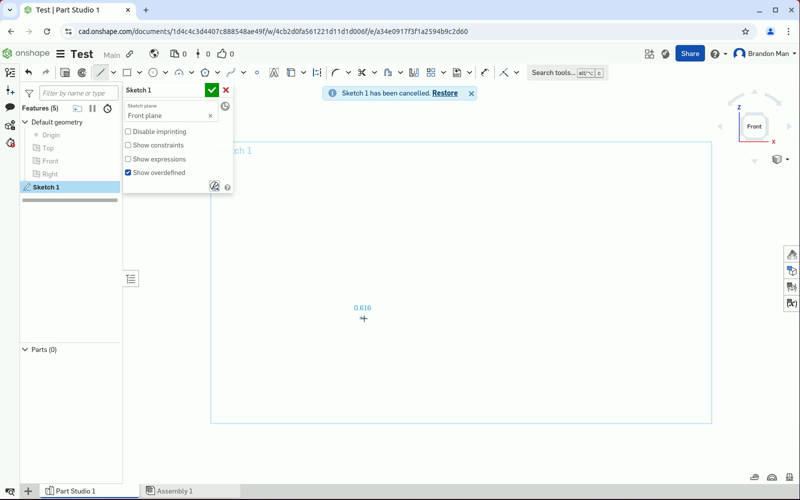
scroll(6)
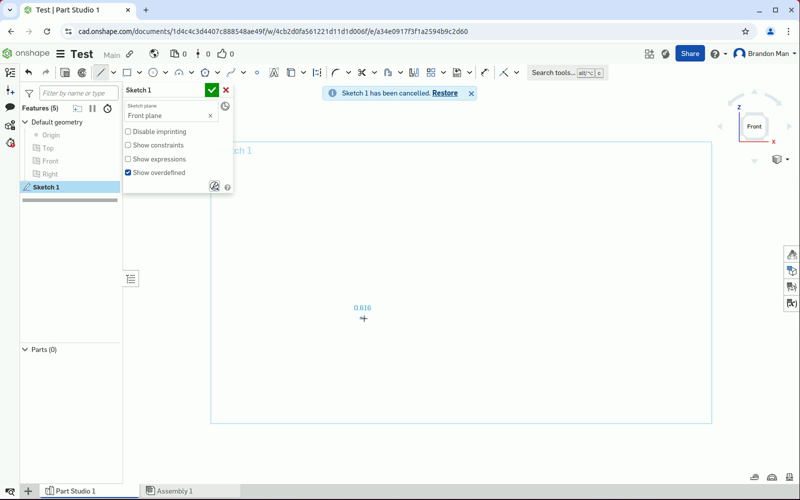
scroll(6)
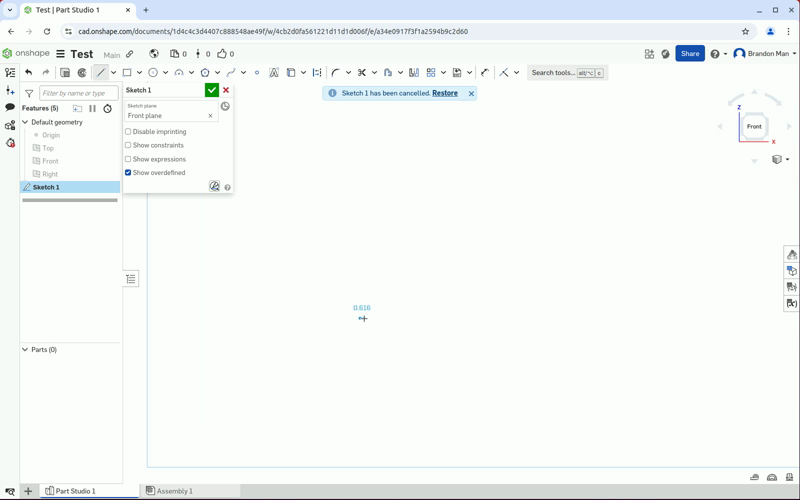
scroll(6)
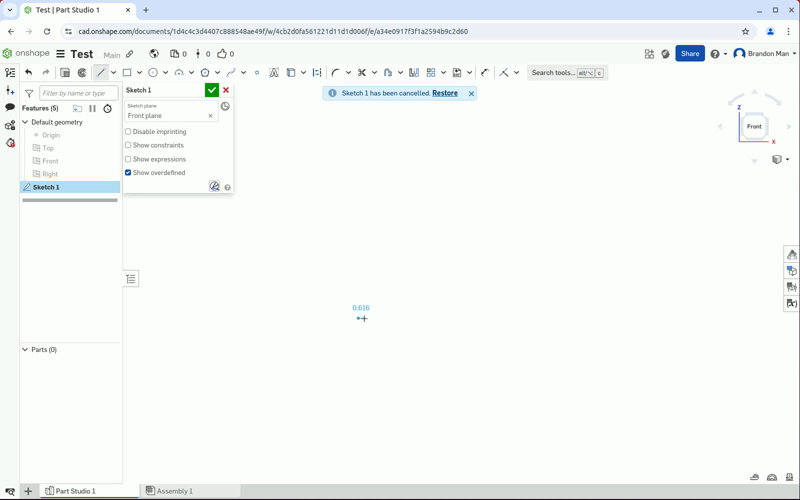
scroll(6)
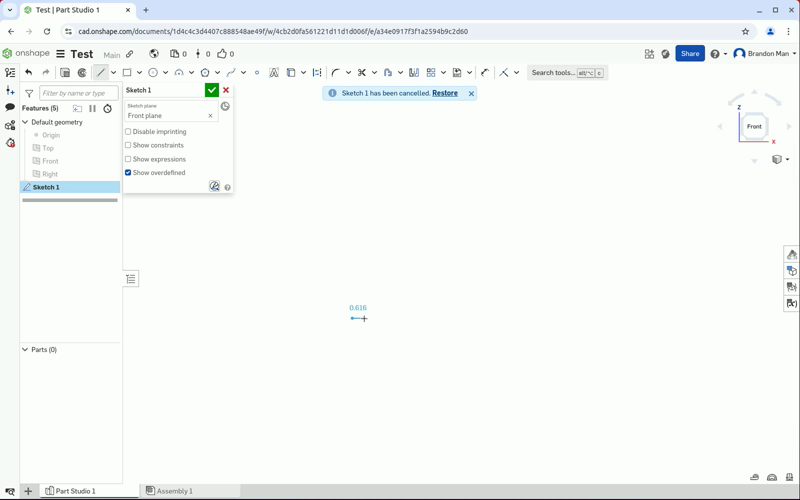
scroll(6)
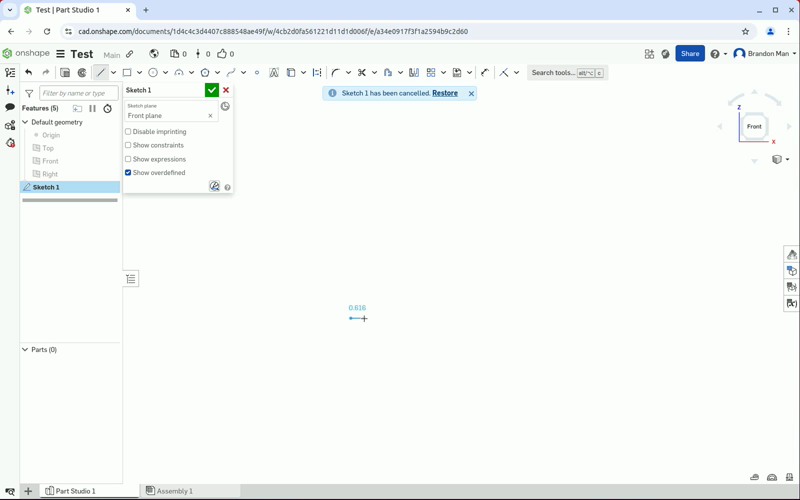
scroll(6)
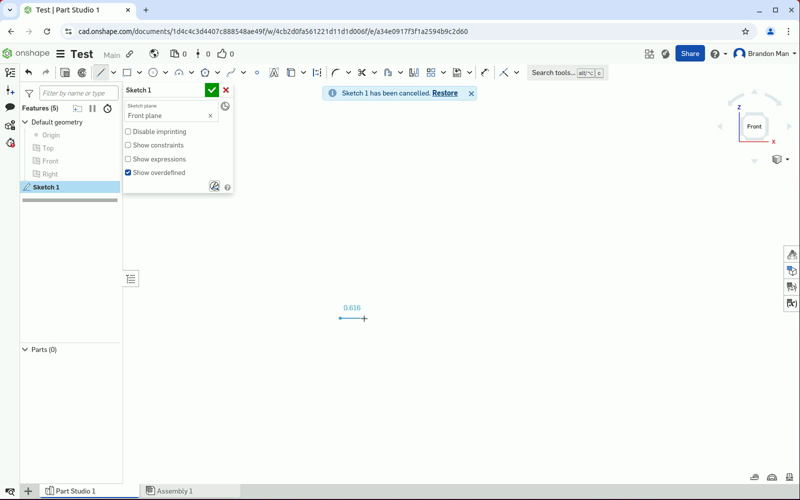
scroll(6)
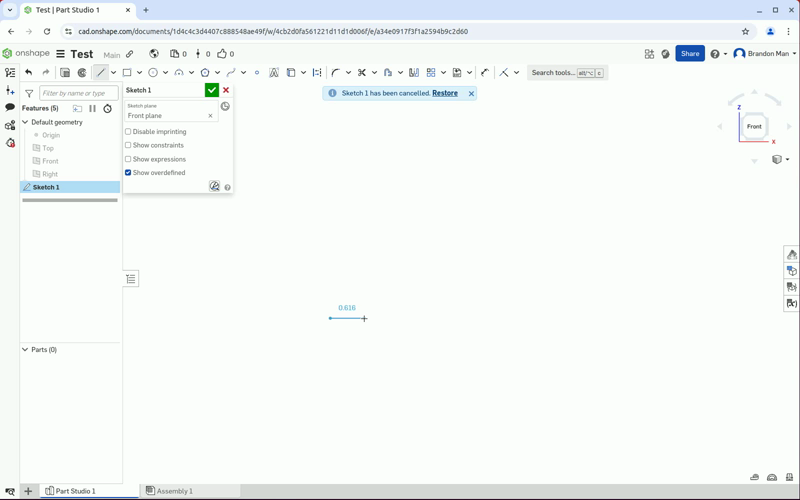
click(364, 318)
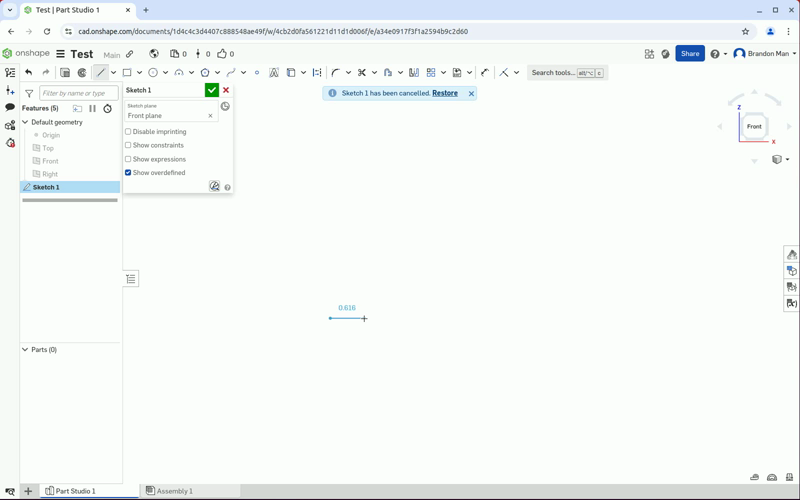
scroll(-6)
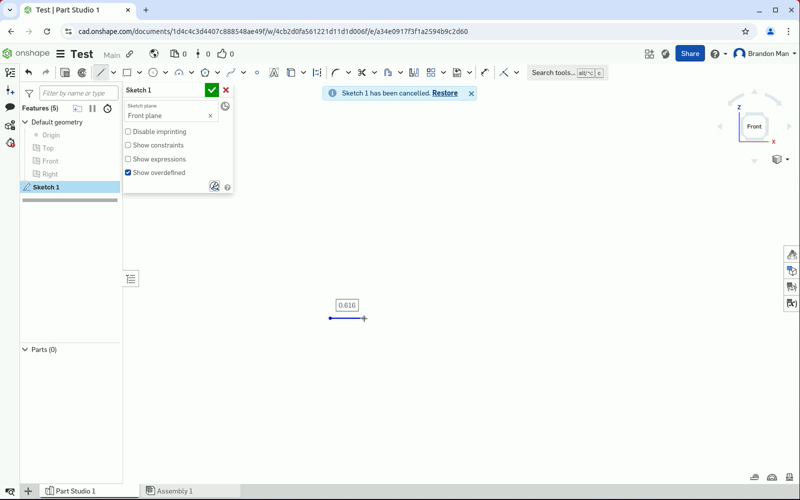
scroll(-6)
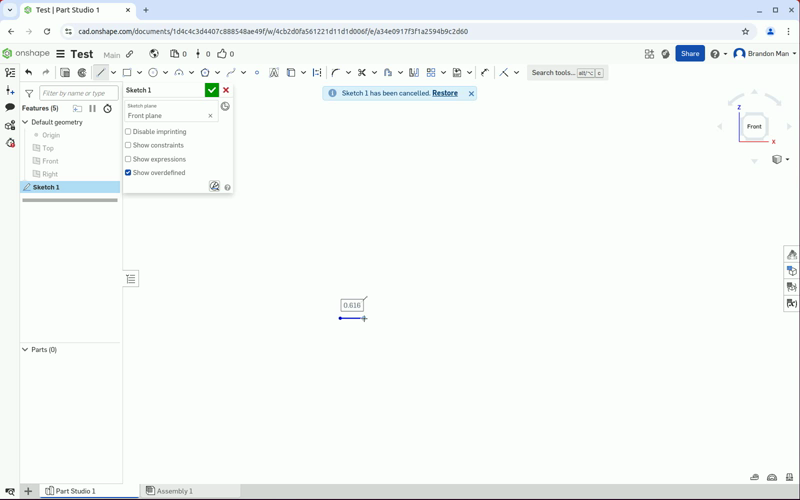
scroll(-6)
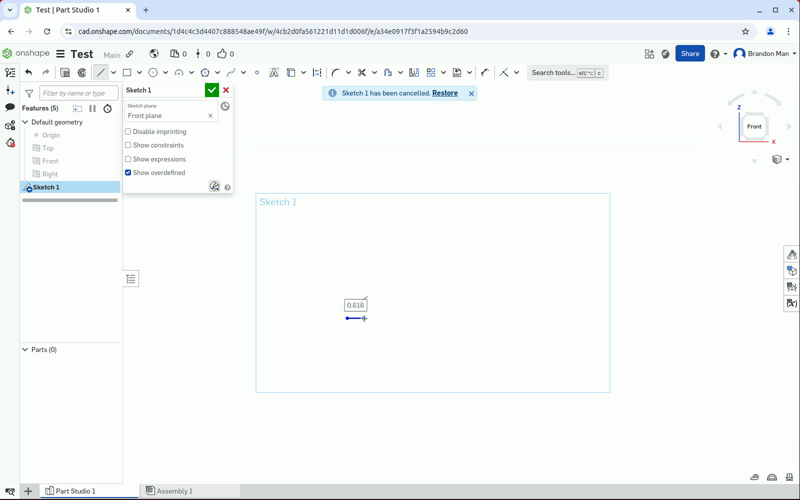
scroll(-6)
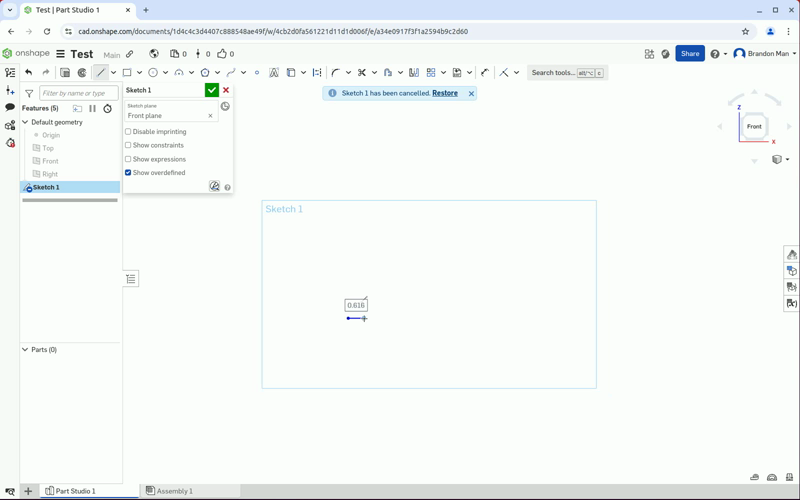
scroll(-6)
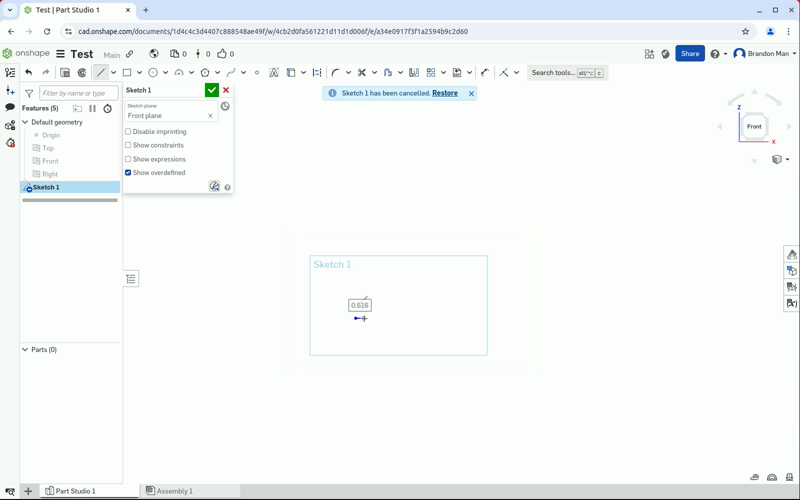
scroll(-6)
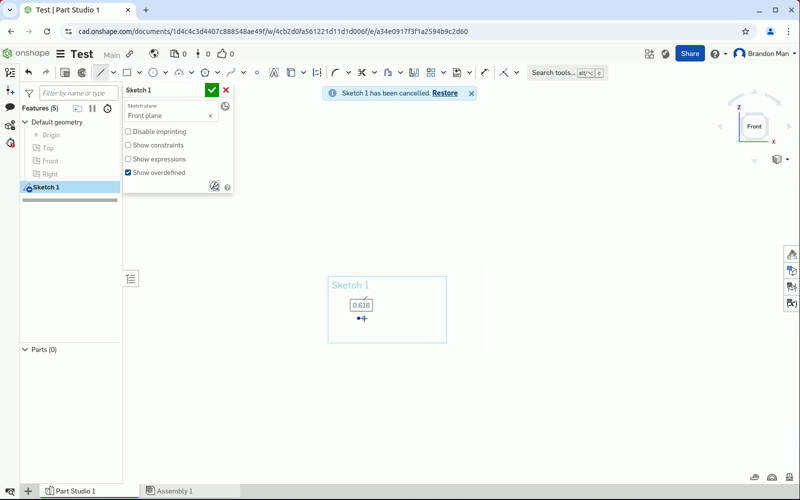
scroll(-6)
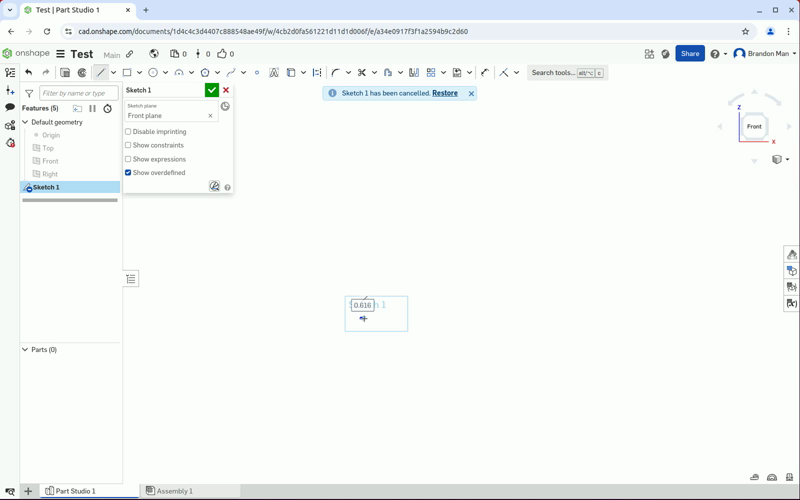
key_up(shift)
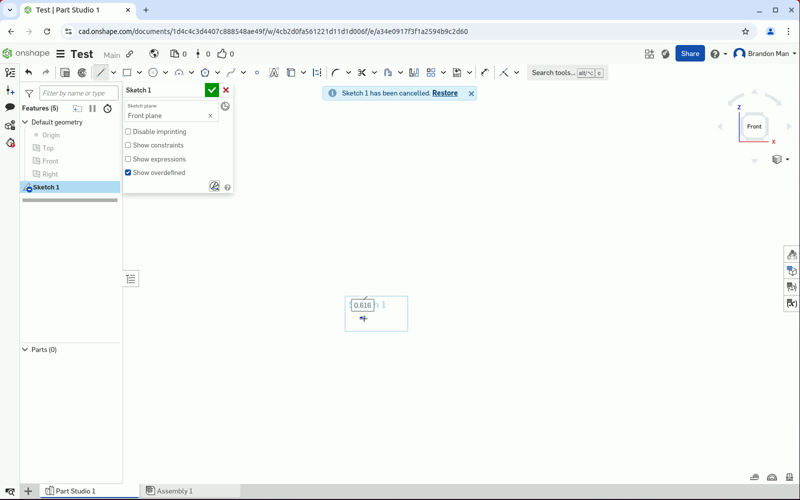
key_down(shift)
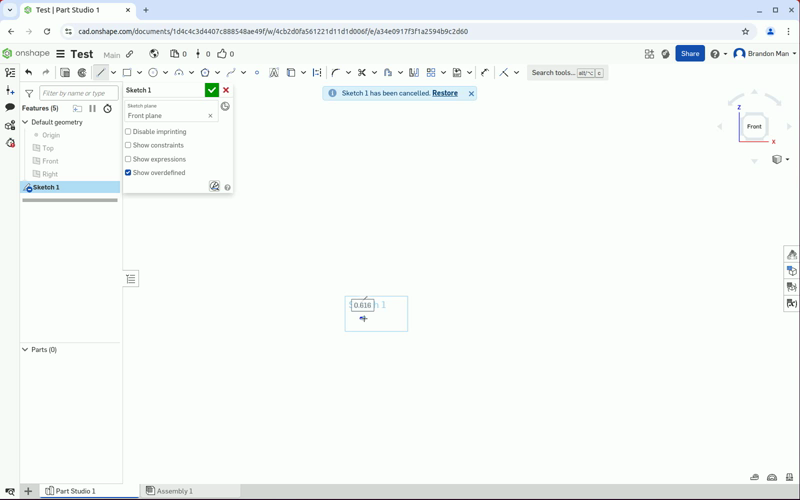
mouse_move(364, 227)
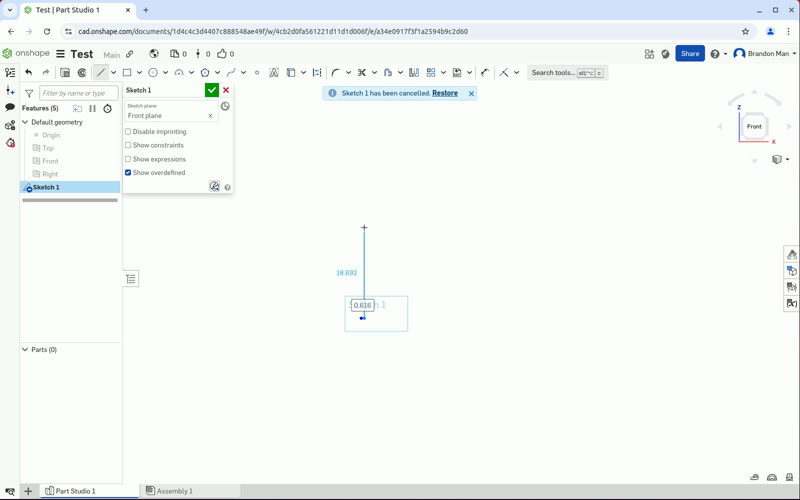
click(364, 227)
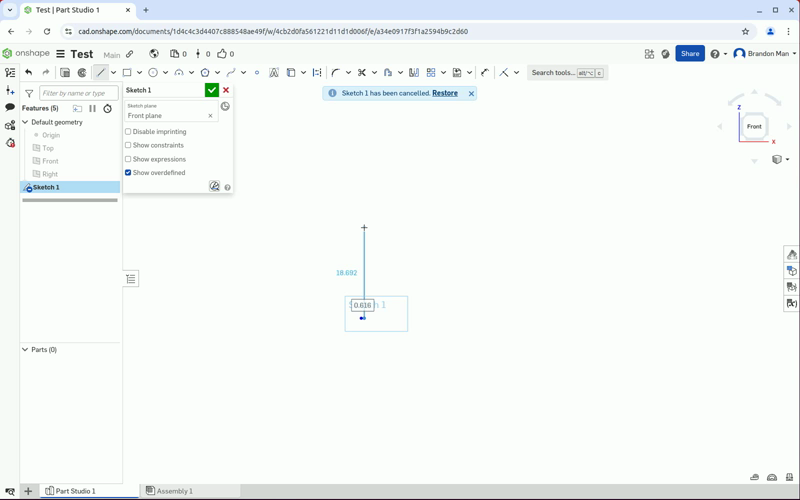
key_up(shift)
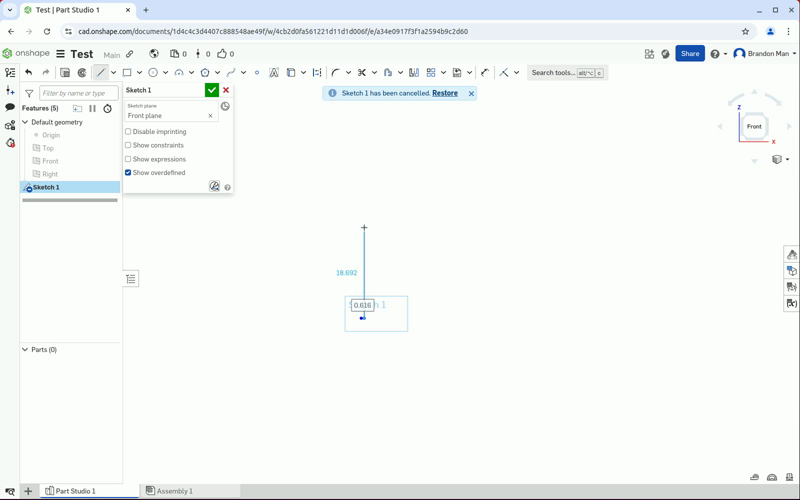
key_down(shift)
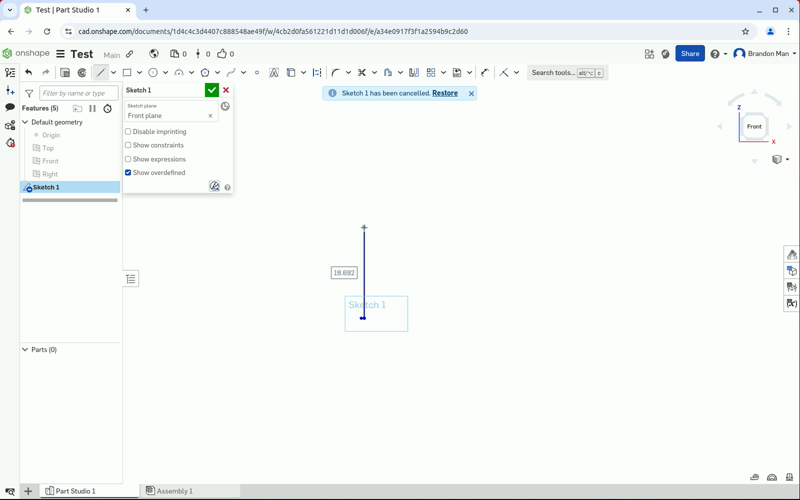
mouse_move(394, 227)
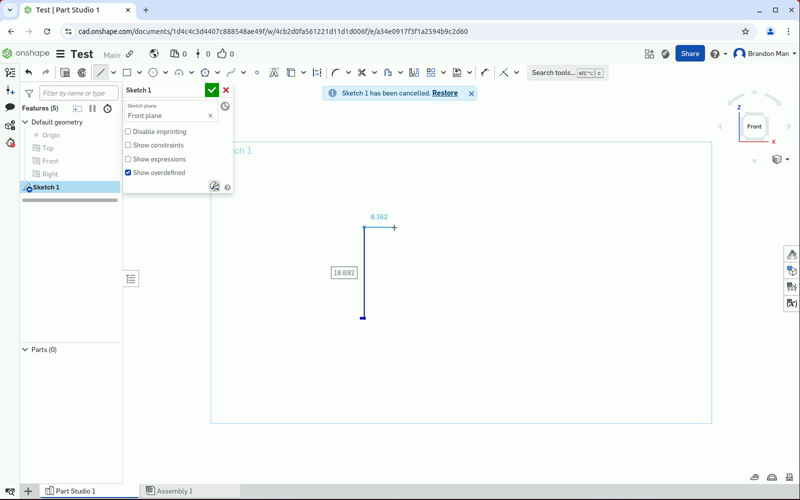
mouse_move(361, 227)
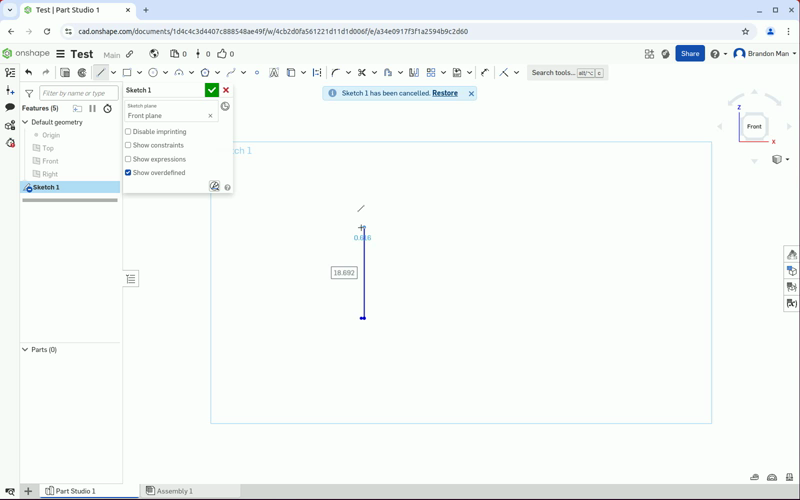
scroll(6)
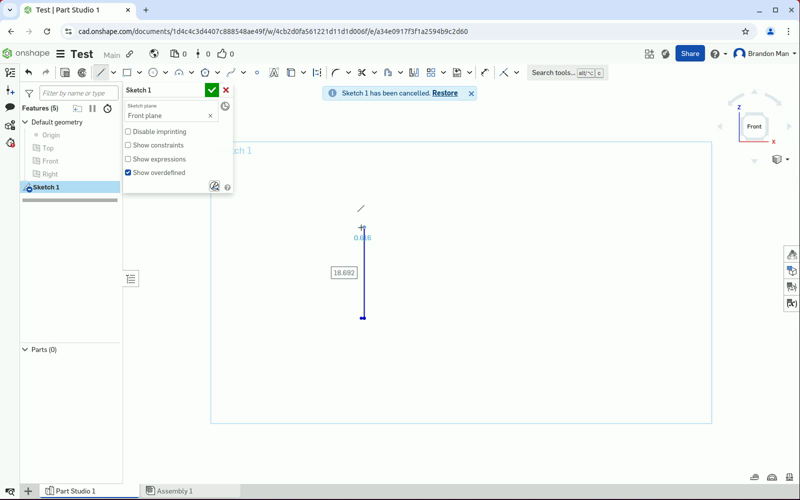
scroll(6)
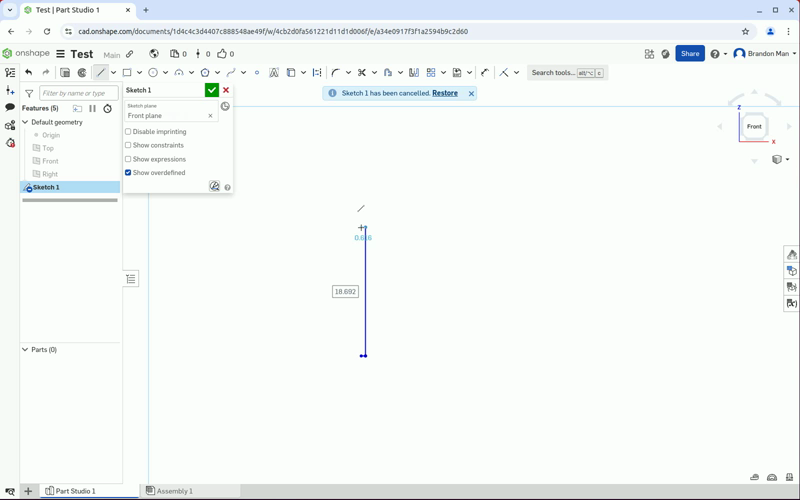
scroll(6)
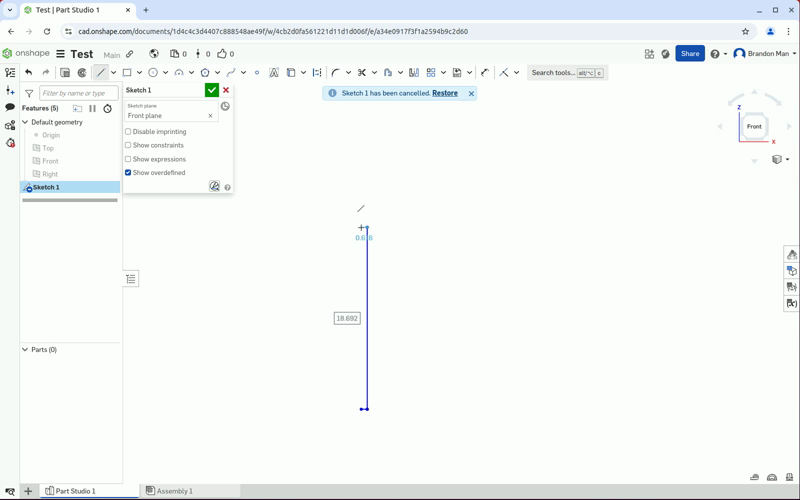
scroll(6)
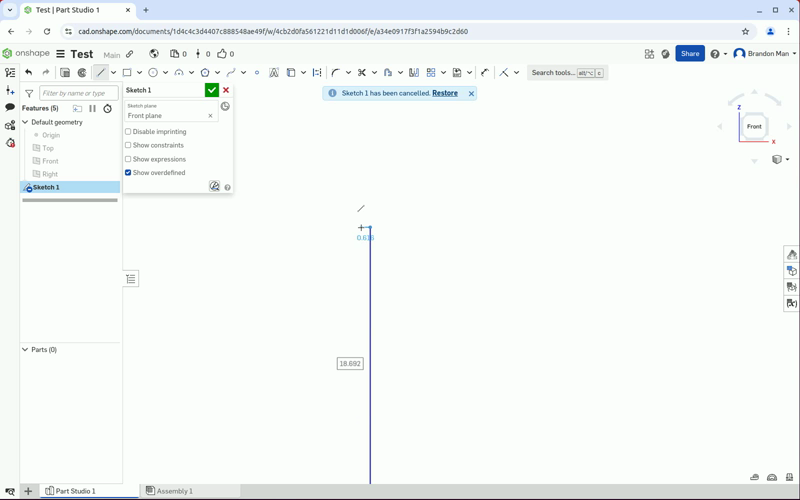
scroll(6)
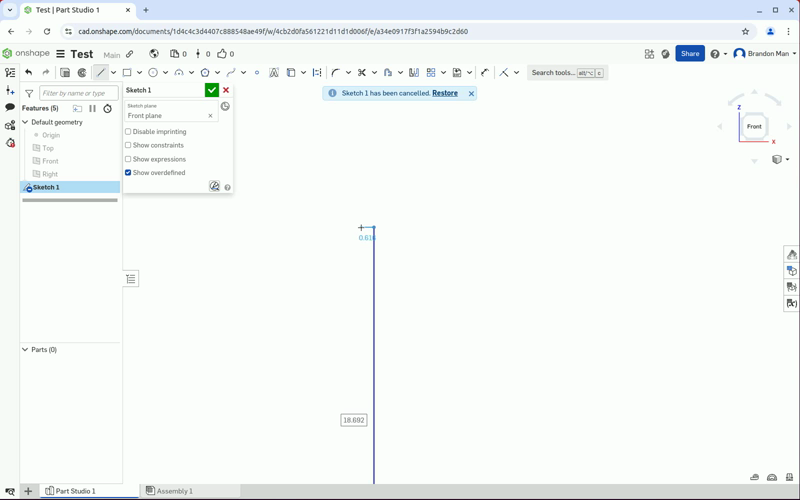
scroll(6)
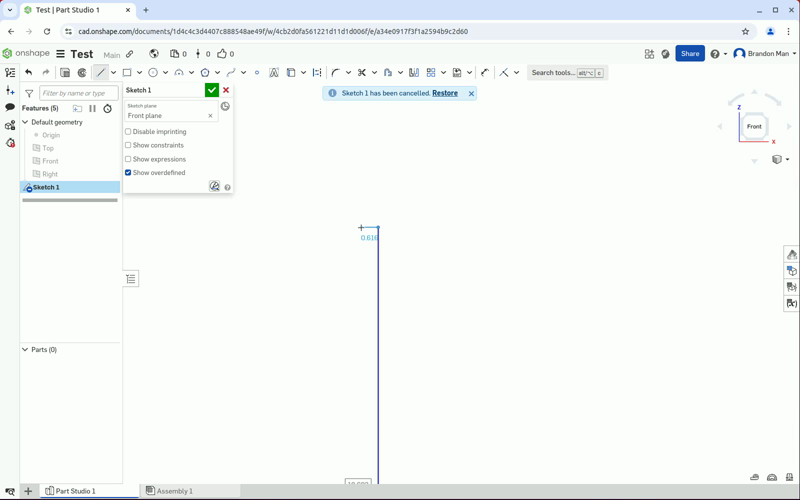
scroll(6)
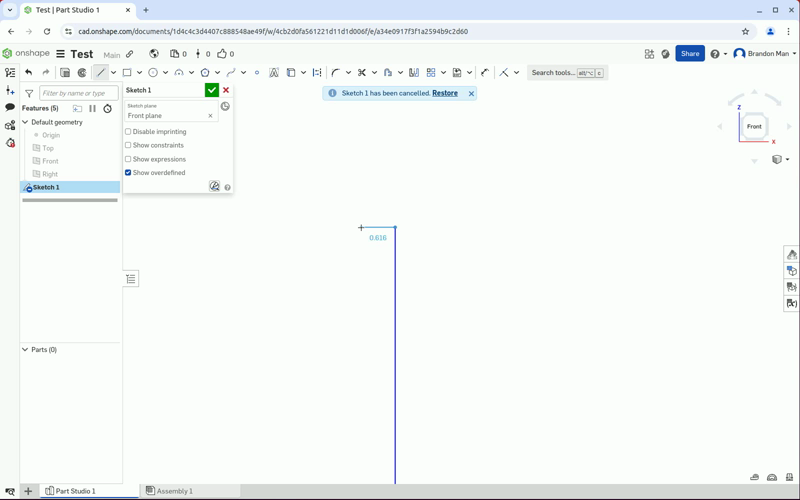
click(361, 227)
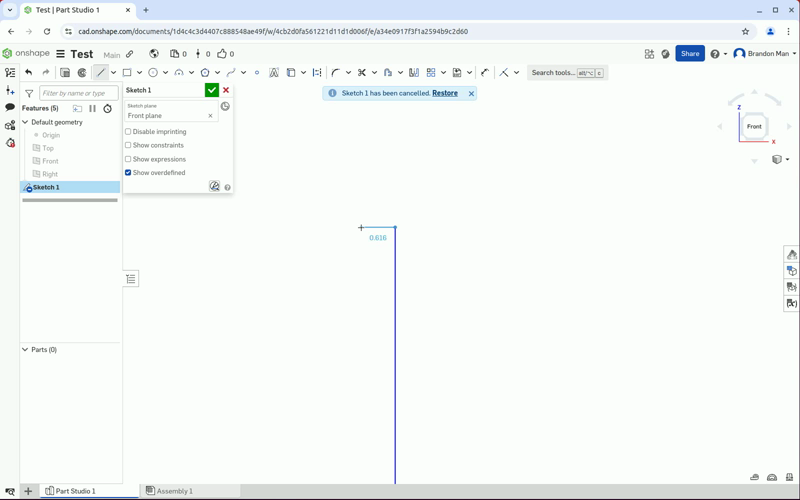
scroll(-6)
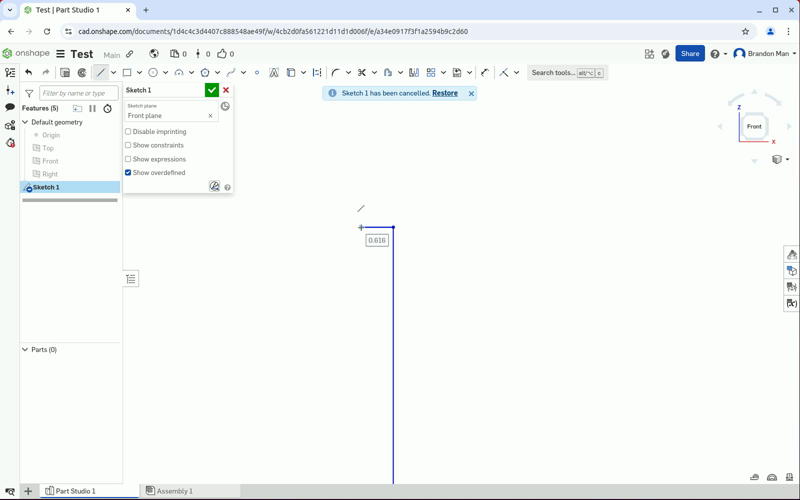
scroll(-6)
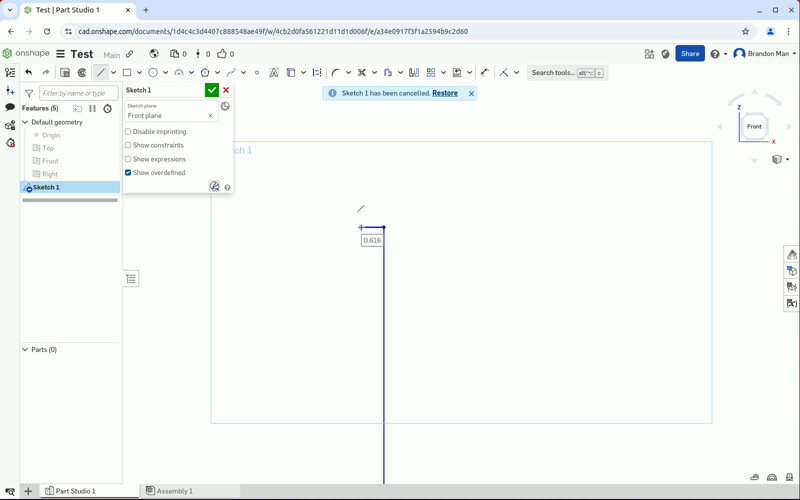
scroll(-6)
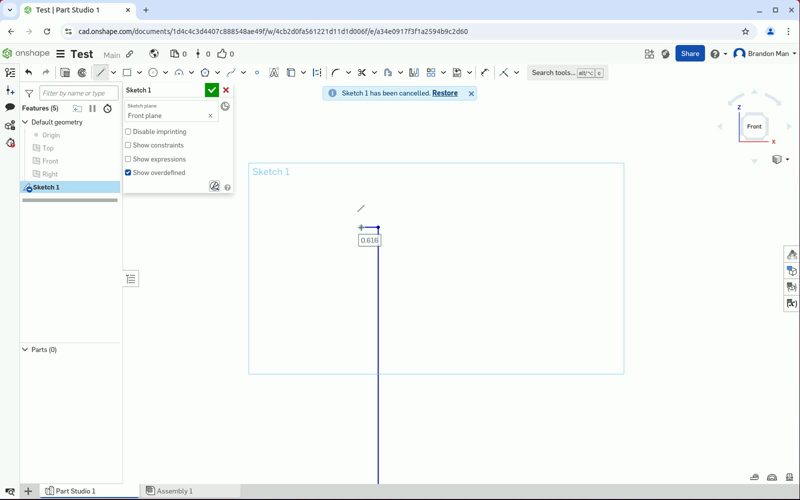
scroll(-6)
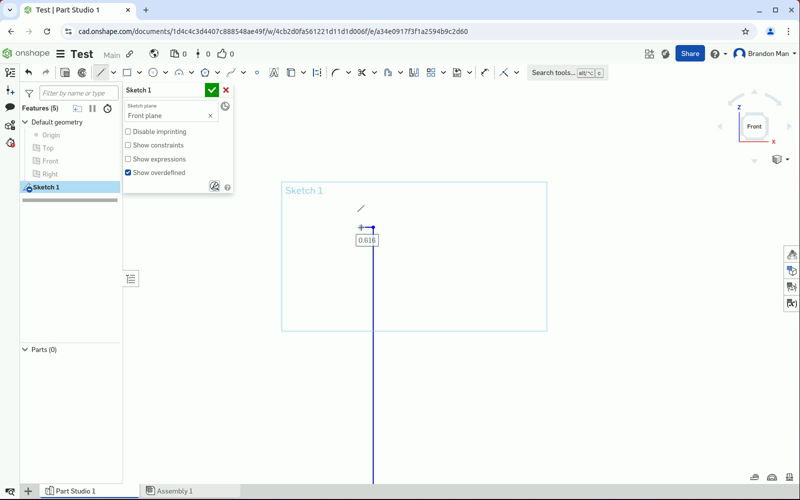
scroll(-6)
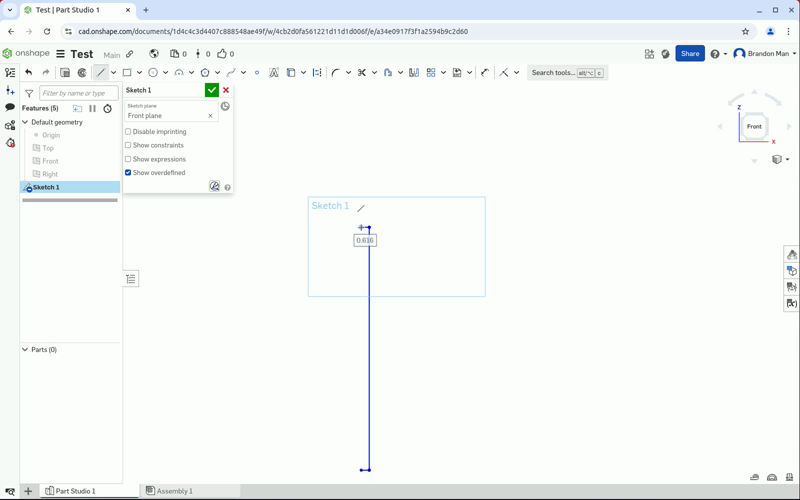
scroll(-6)
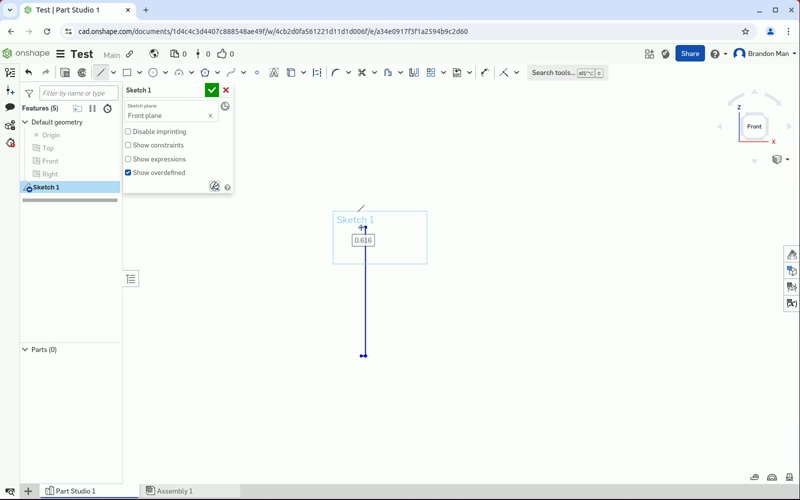
scroll(-6)
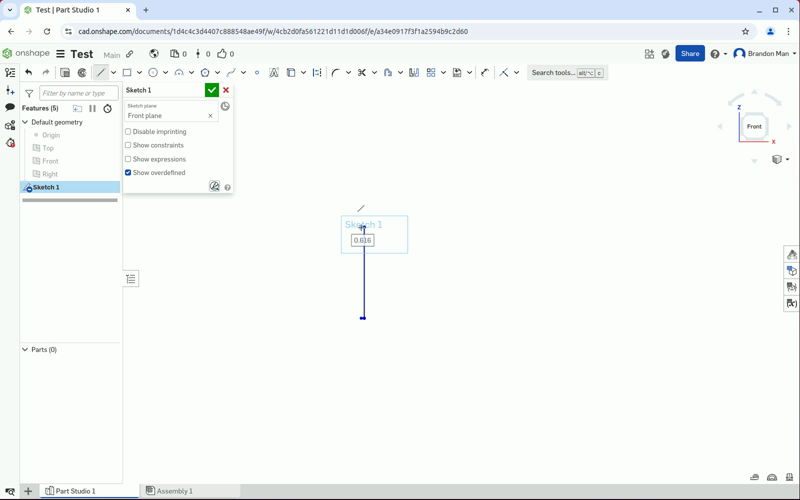
key_up(shift)
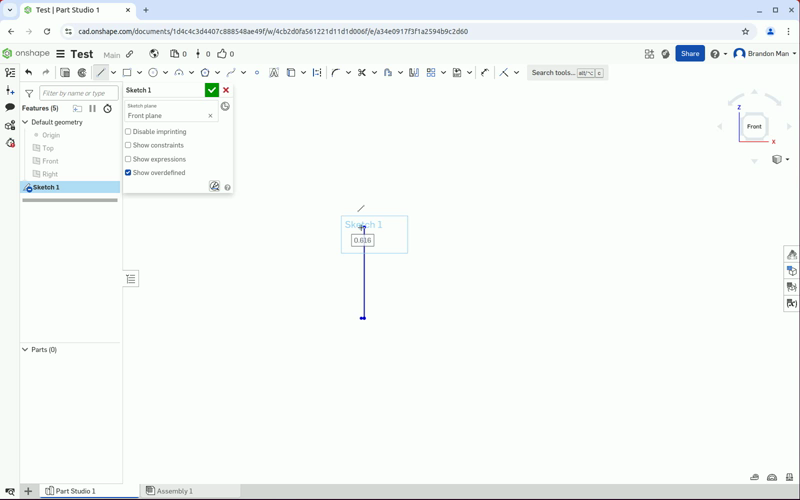
key_down(shift)
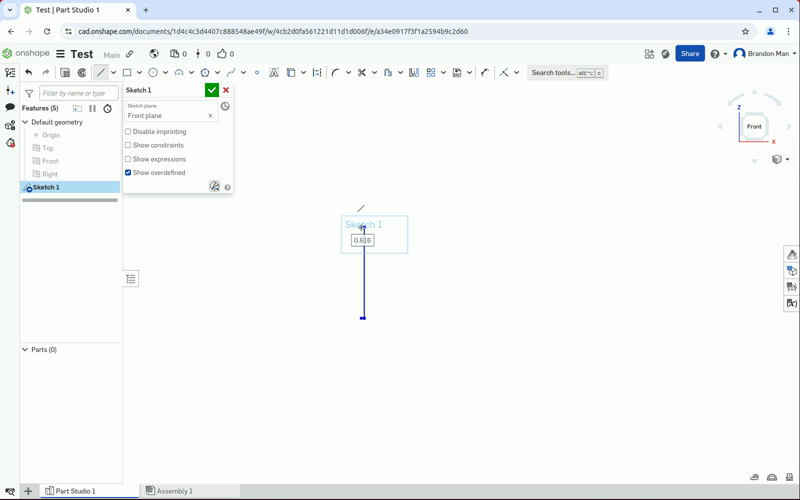
mouse_move(361, 318)
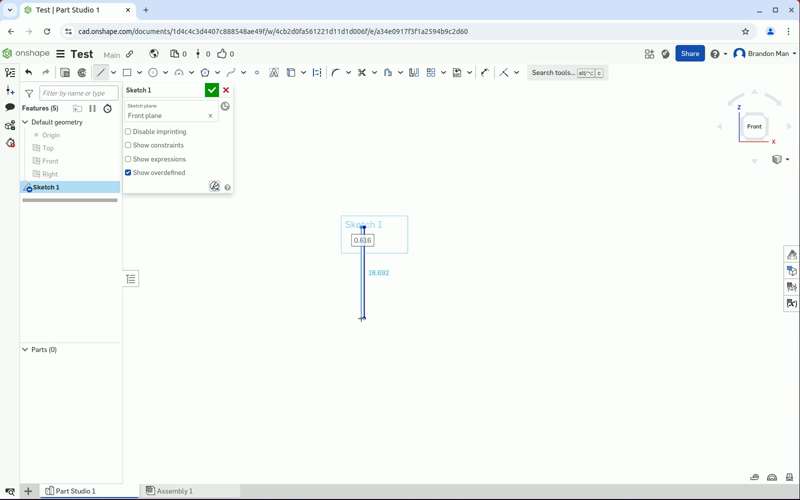
scroll(6)
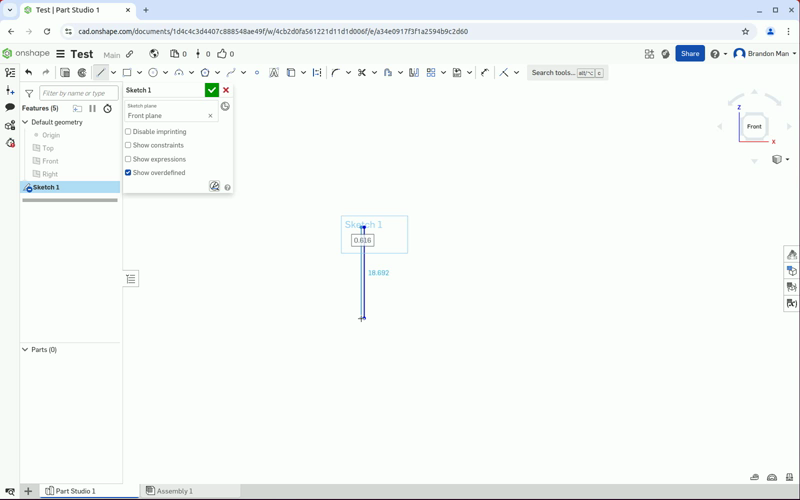
scroll(6)
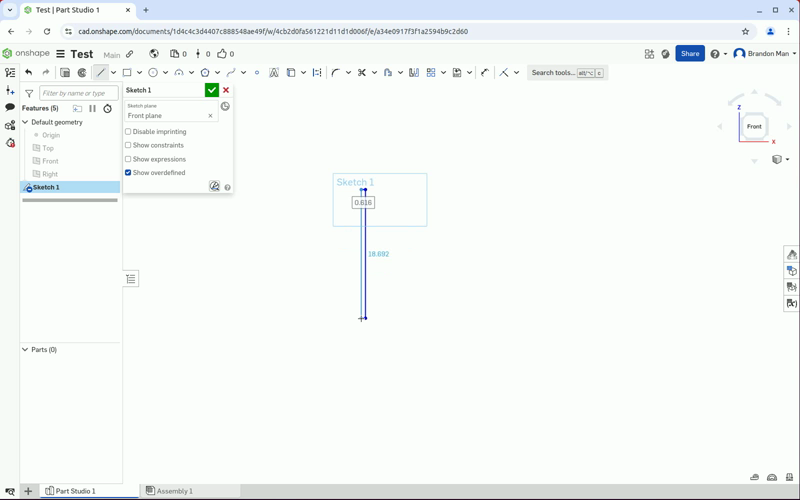
scroll(6)
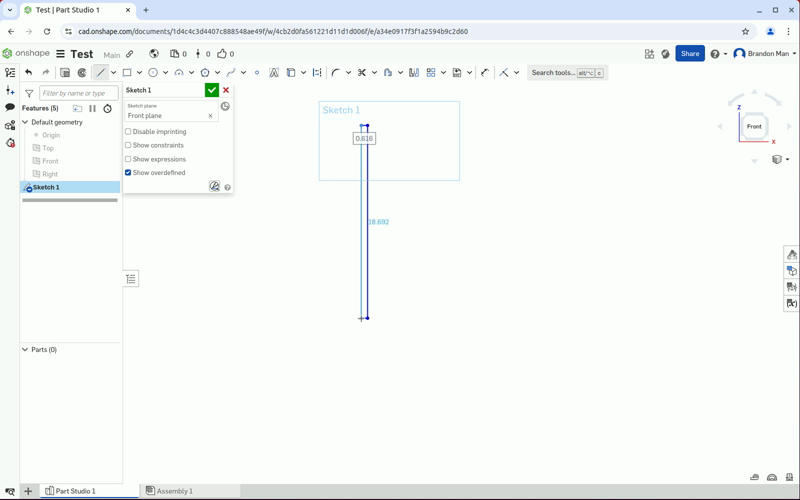
scroll(6)
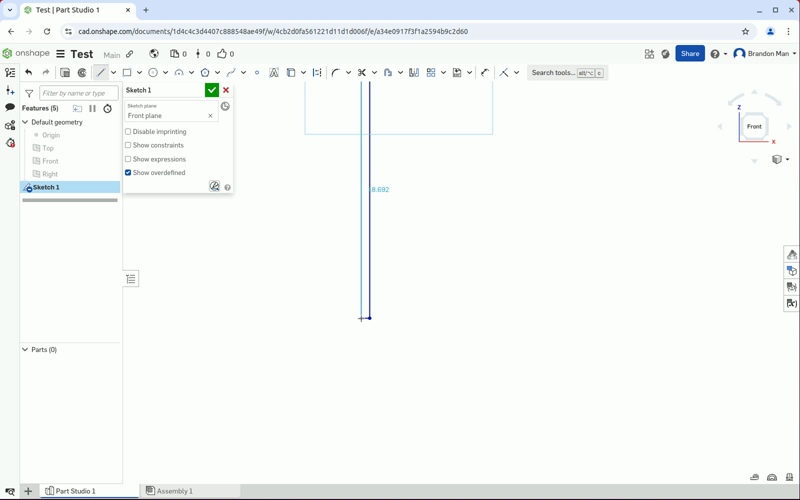
scroll(6)
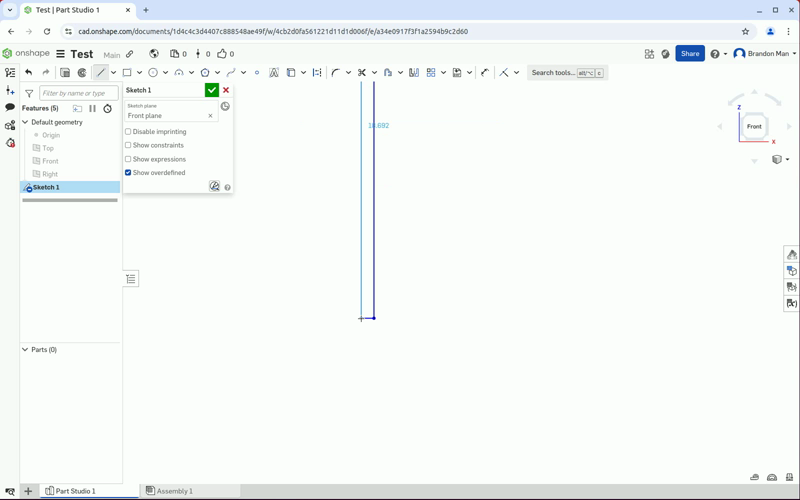
scroll(6)
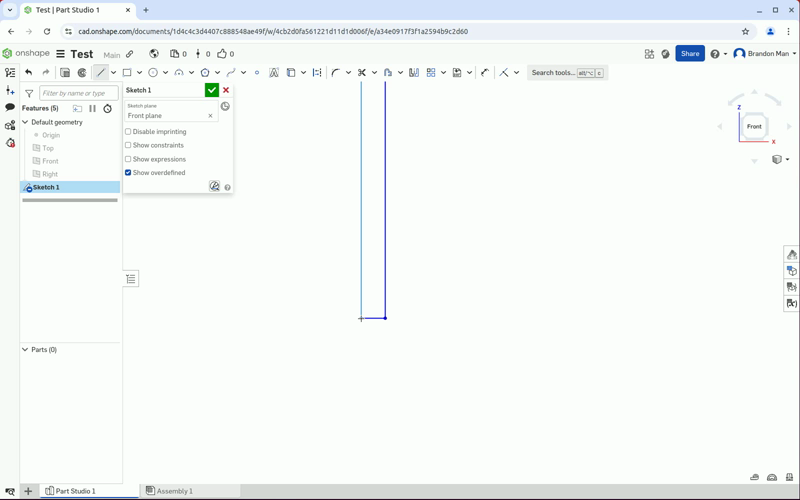
scroll(6)
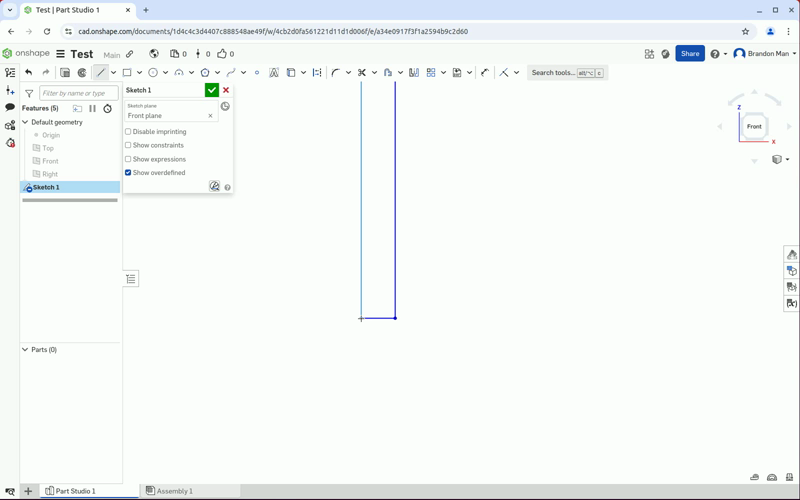
key_up(shift)
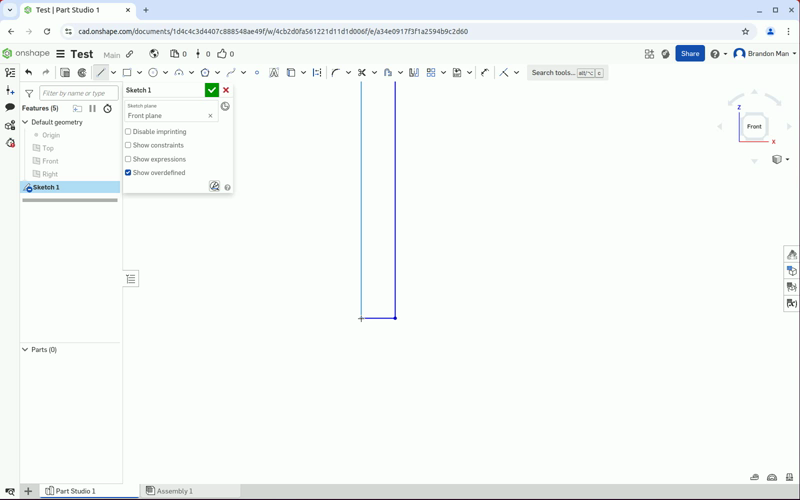
click(361, 318)
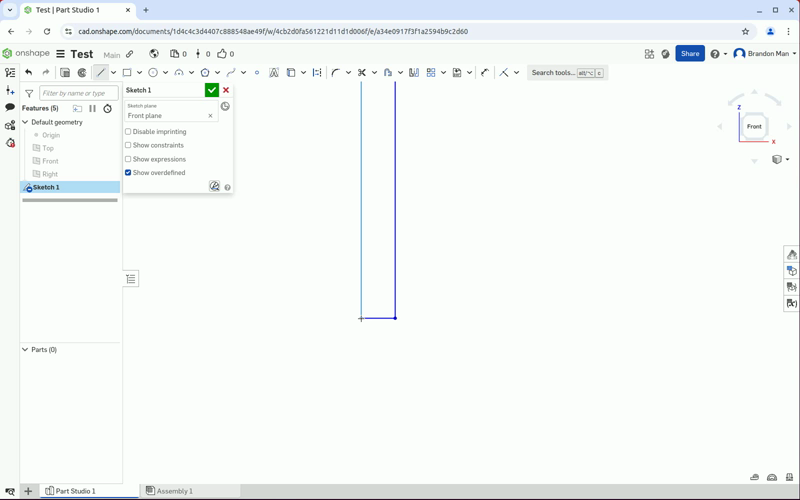
scroll(-6)
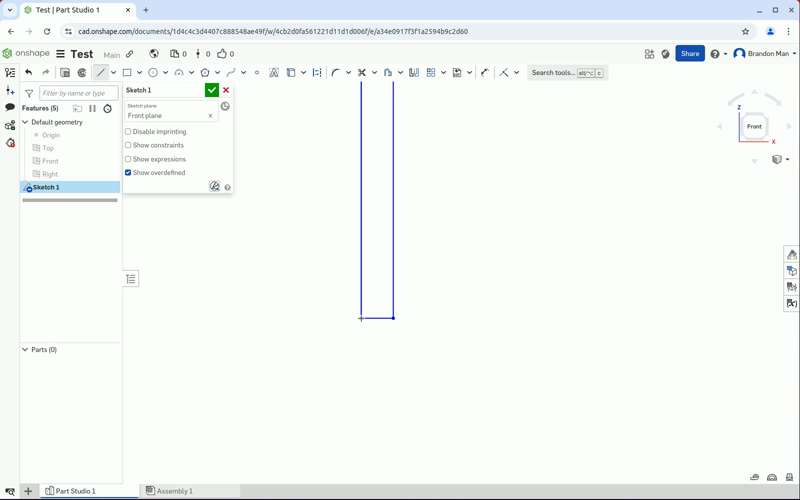
scroll(-6)
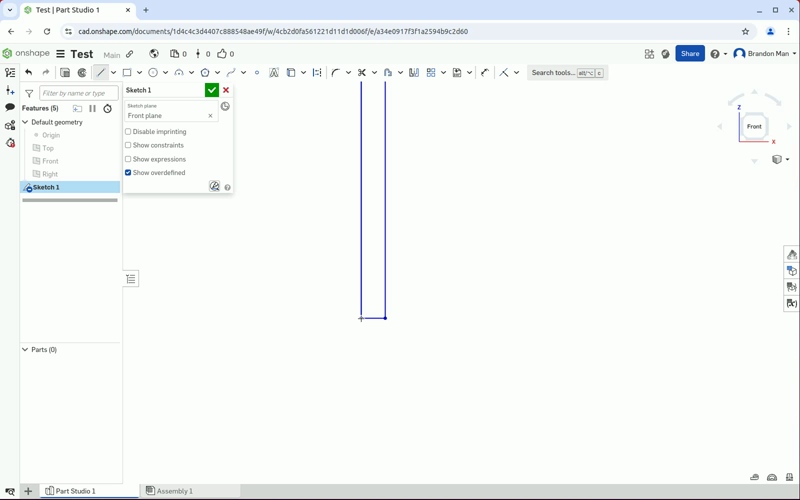
scroll(-6)
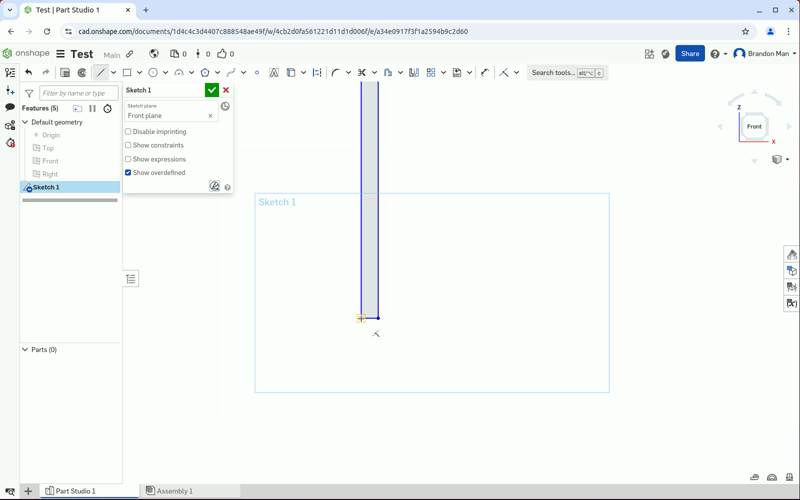
scroll(-6)
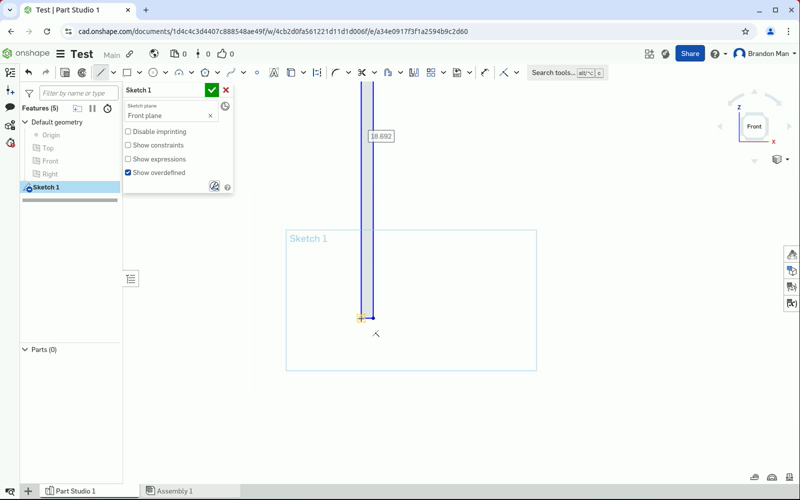
scroll(-6)
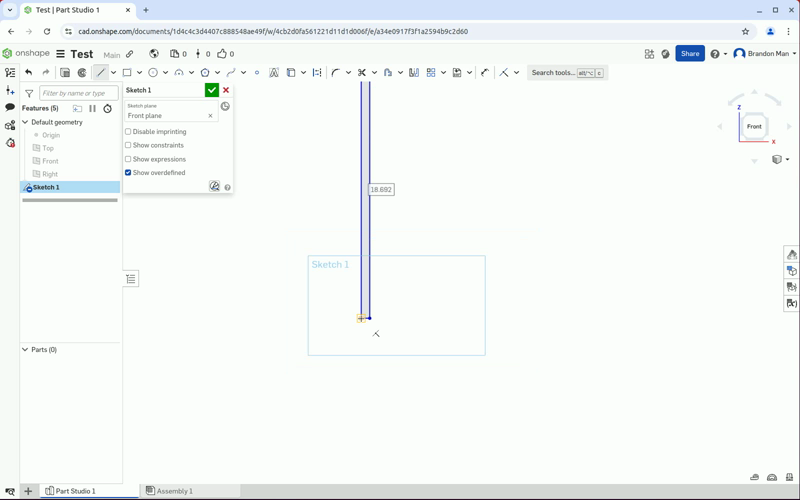
scroll(-6)
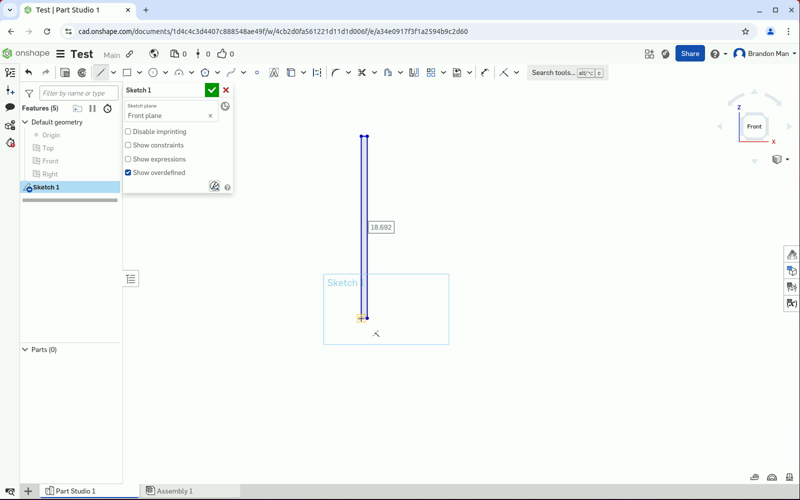
scroll(-6)
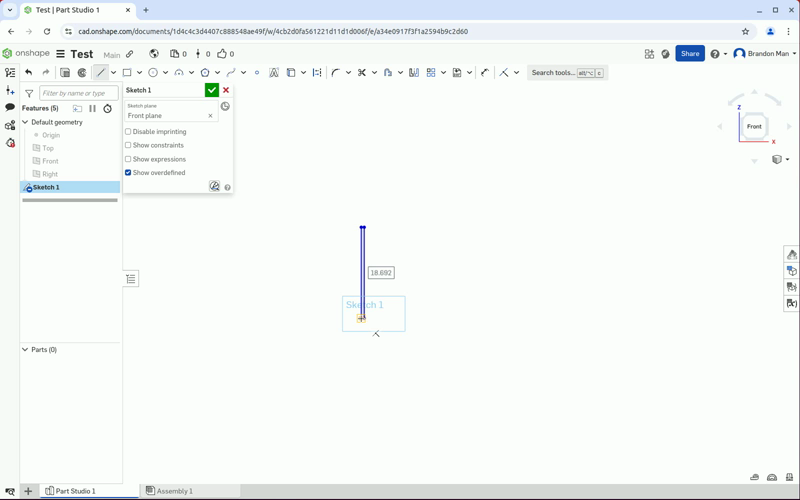
key(esc)
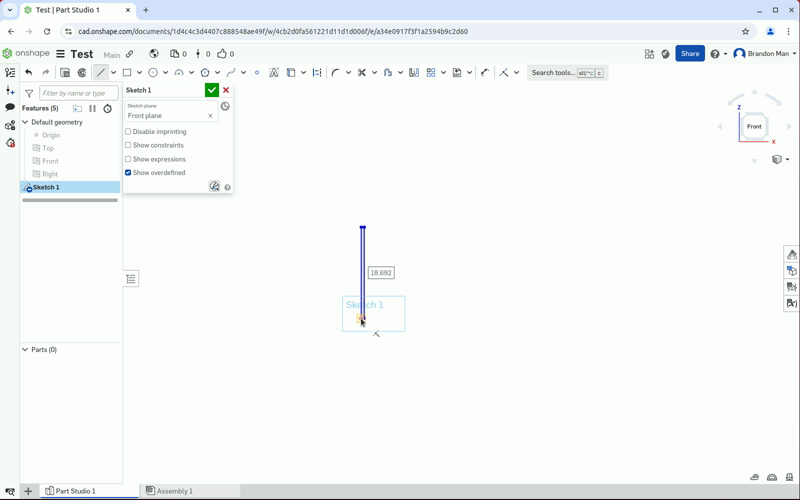
mouse_move(362, 292)
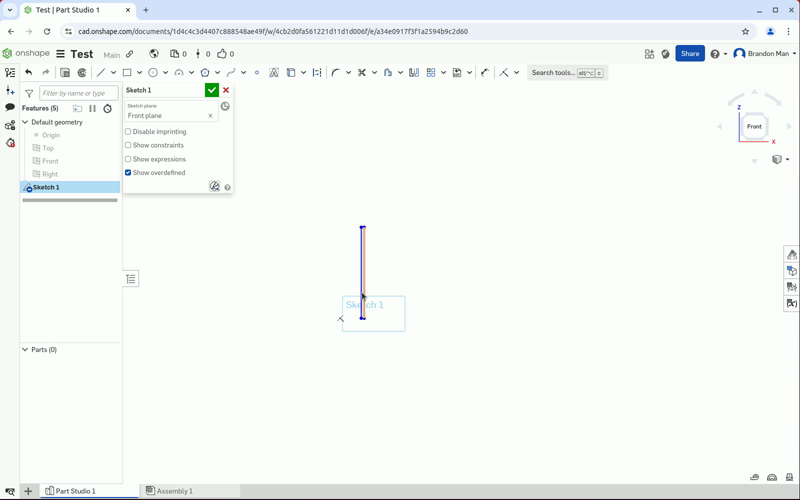
scroll(6)
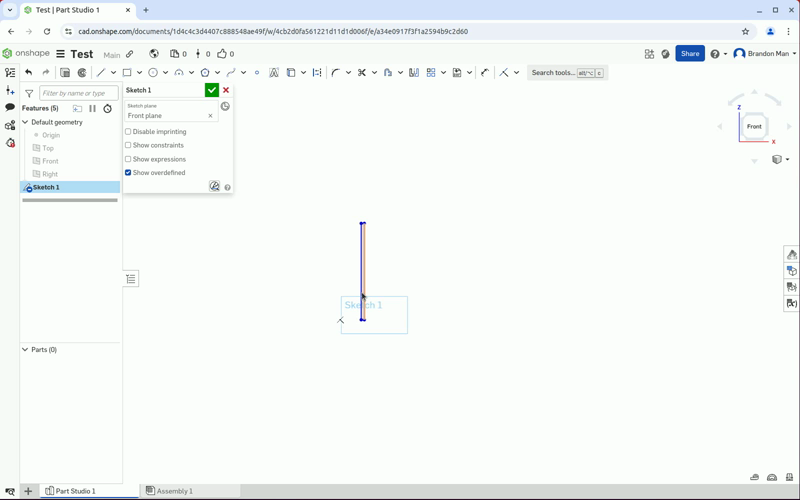
scroll(6)
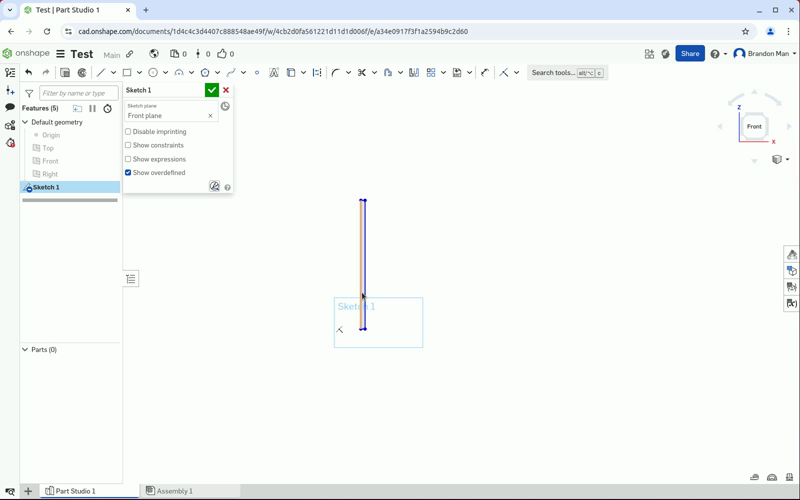
scroll(6)
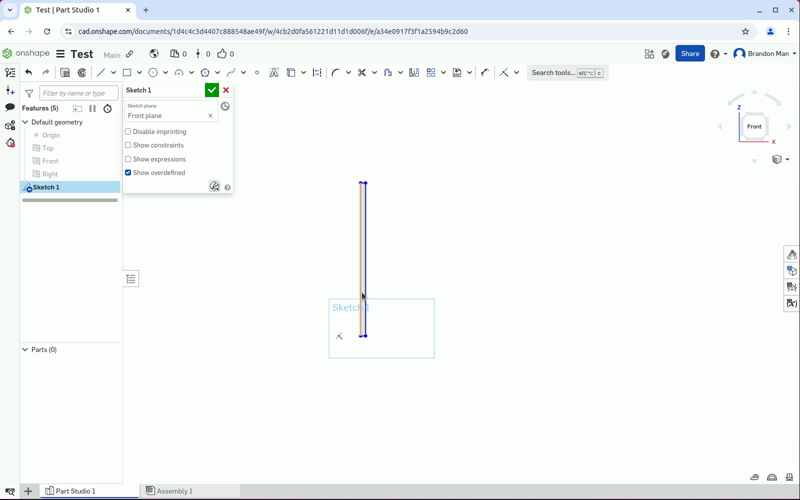
scroll(6)
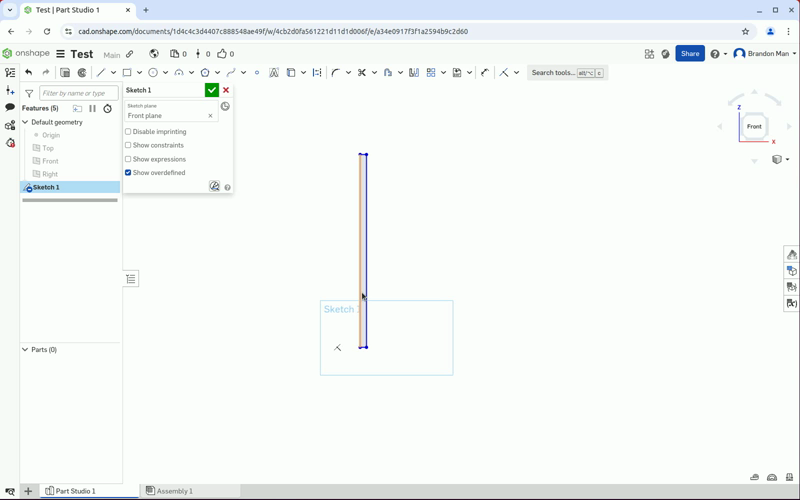
scroll(6)
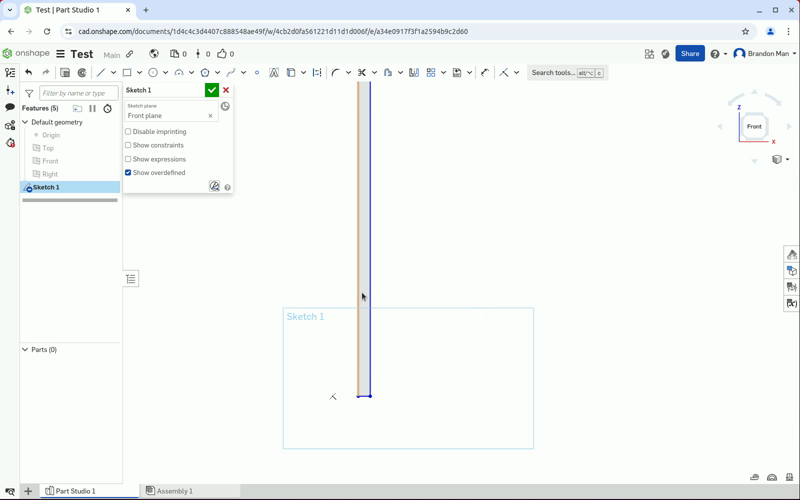
scroll(6)
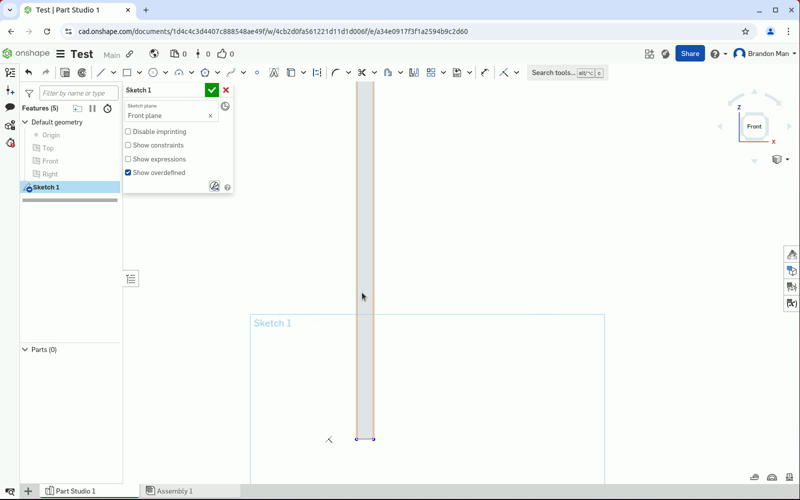
scroll(6)
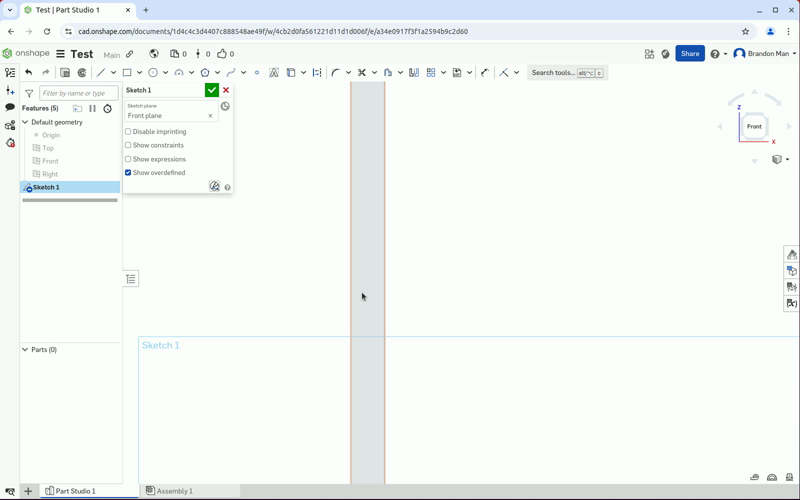
click(362, 292)
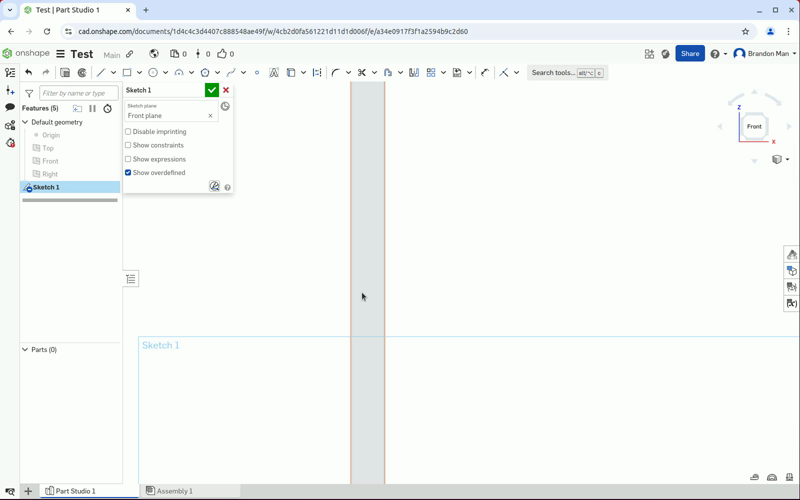
scroll(-6)
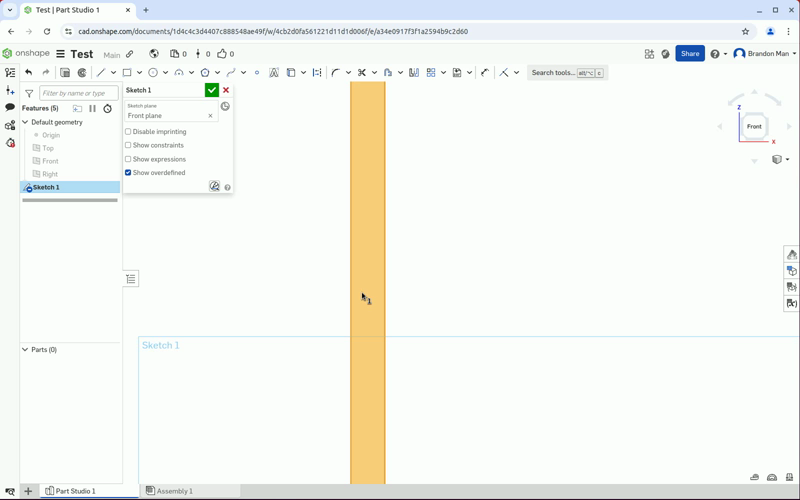
scroll(-6)
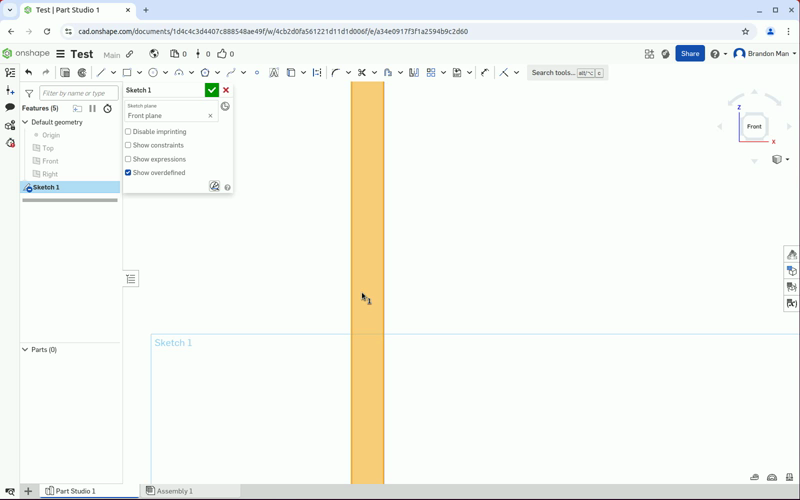
scroll(-6)
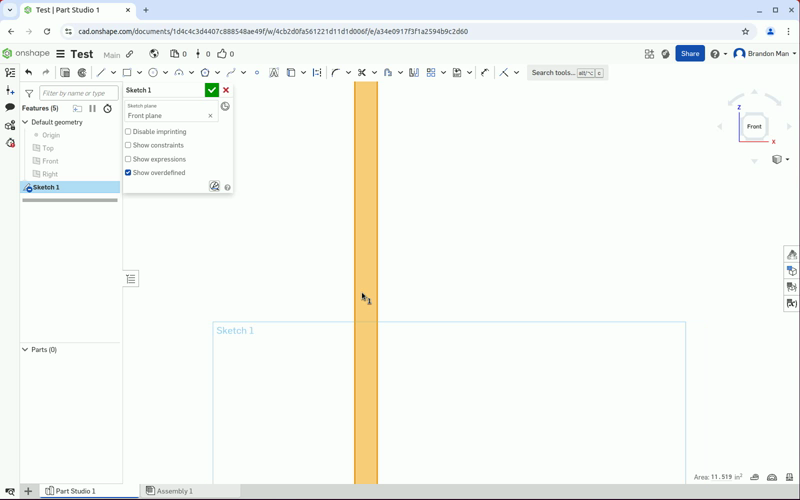
scroll(-6)
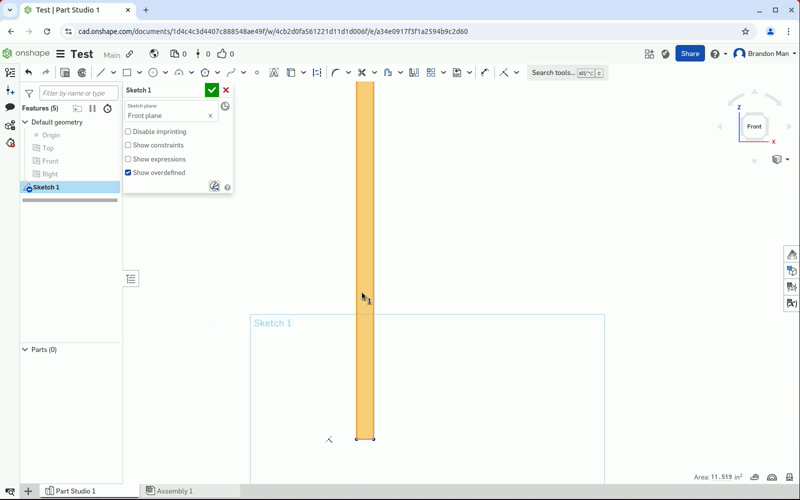
scroll(-6)
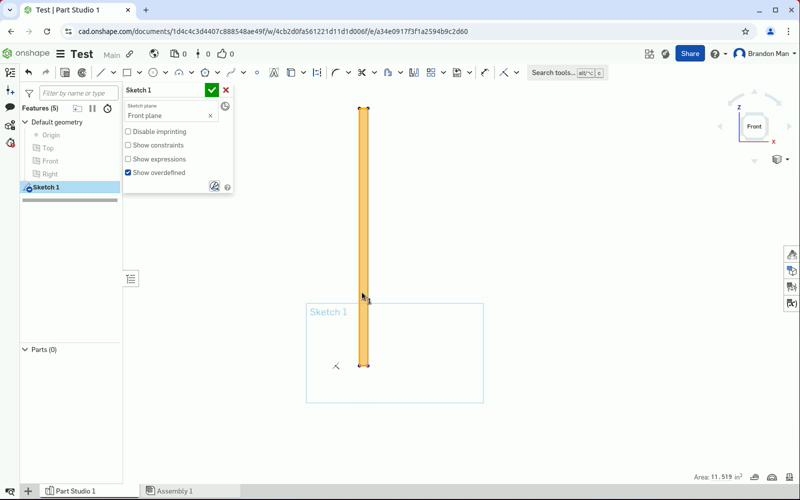
scroll(-6)
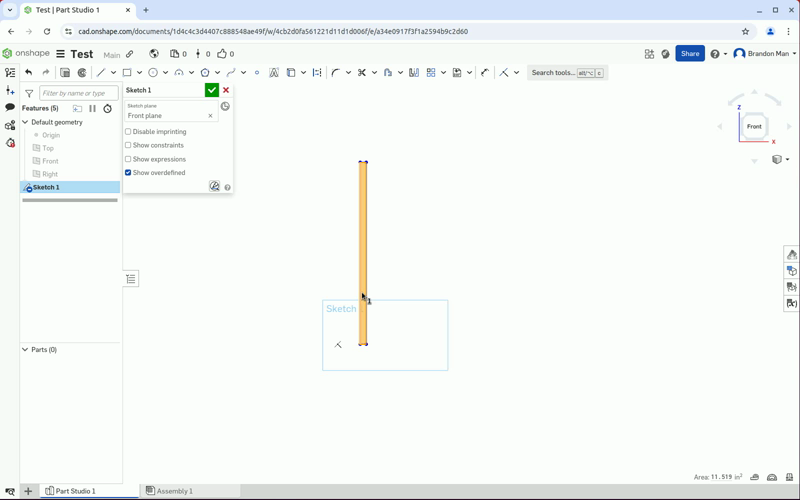
scroll(-6)
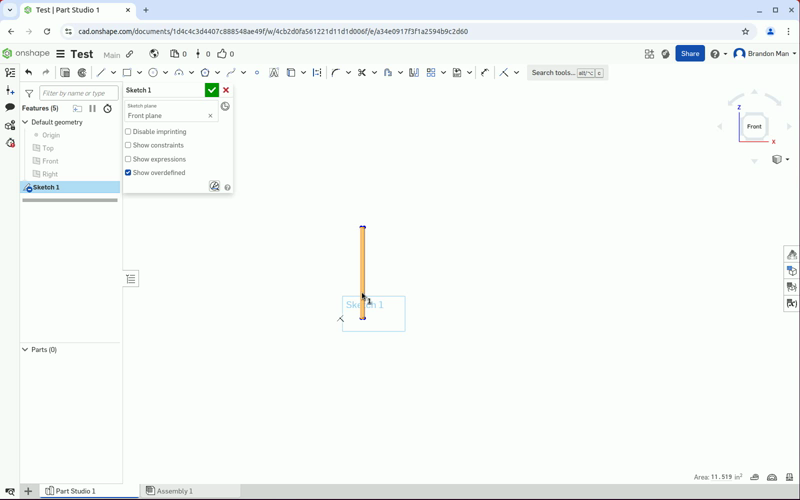
mouse_move(73, 352)
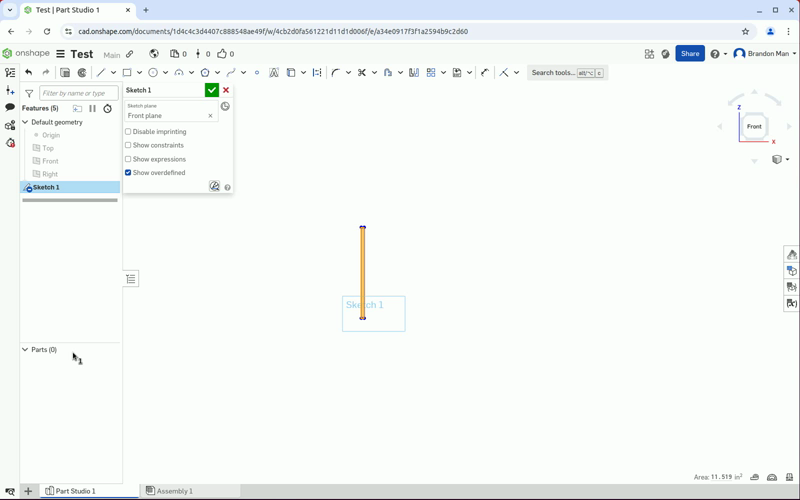
key(shift+y)
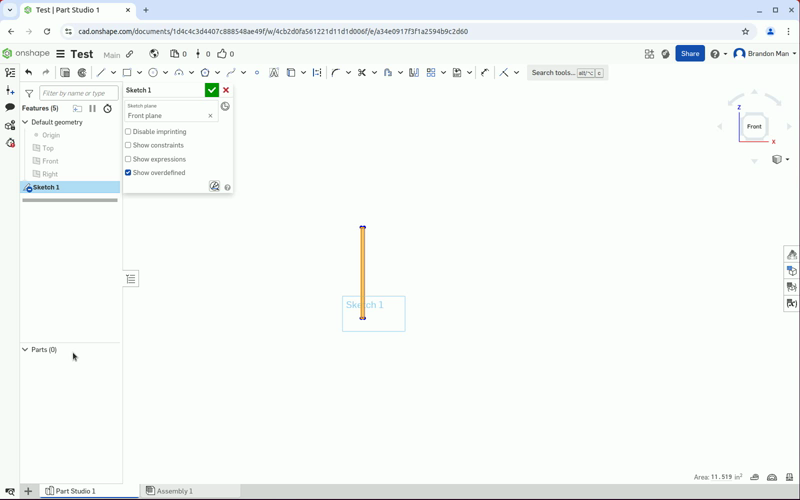
key(shift+e)
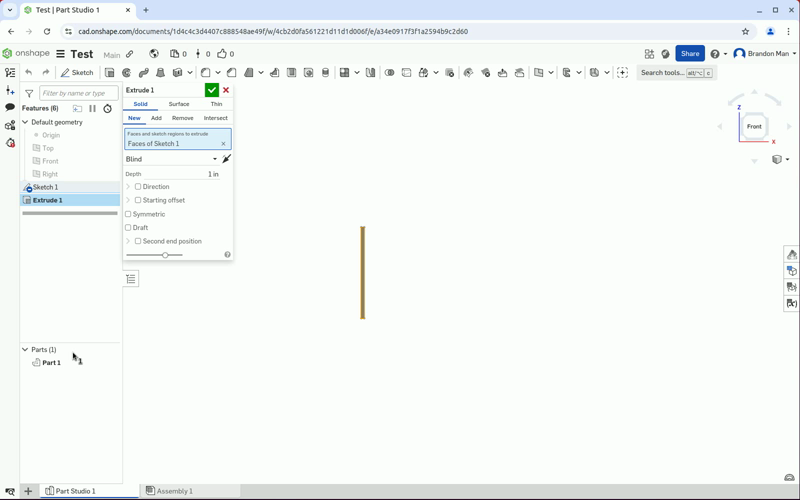
mouse_move(143, 106)
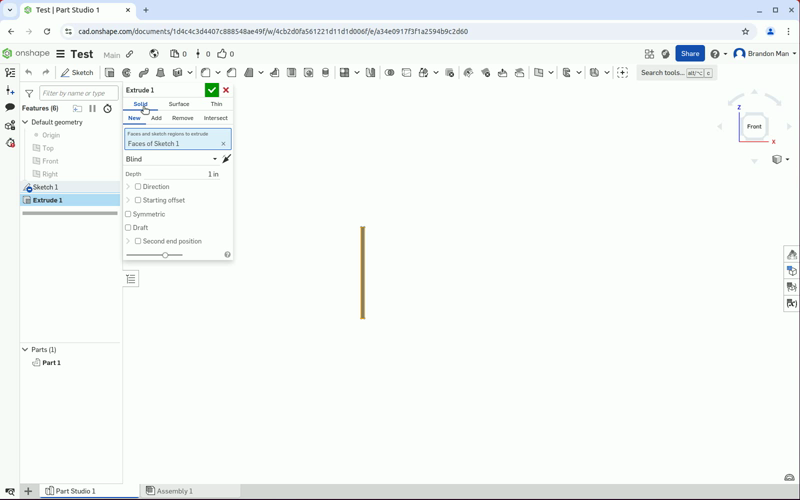
click(143, 106)
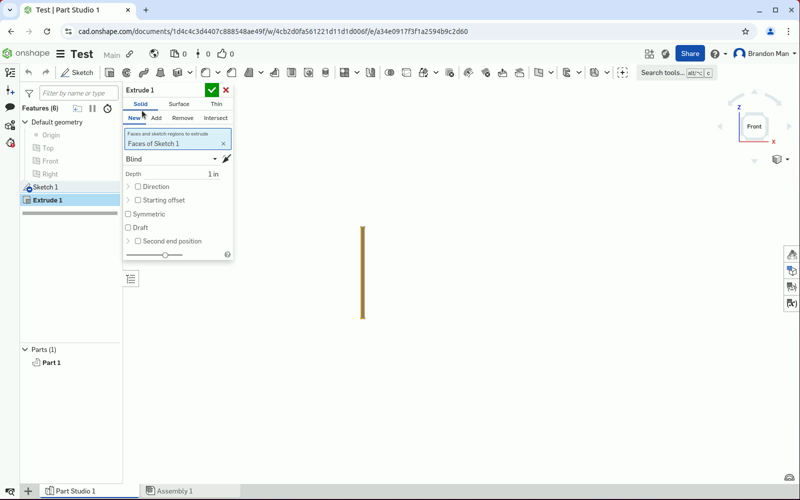
mouse_move(137, 120)
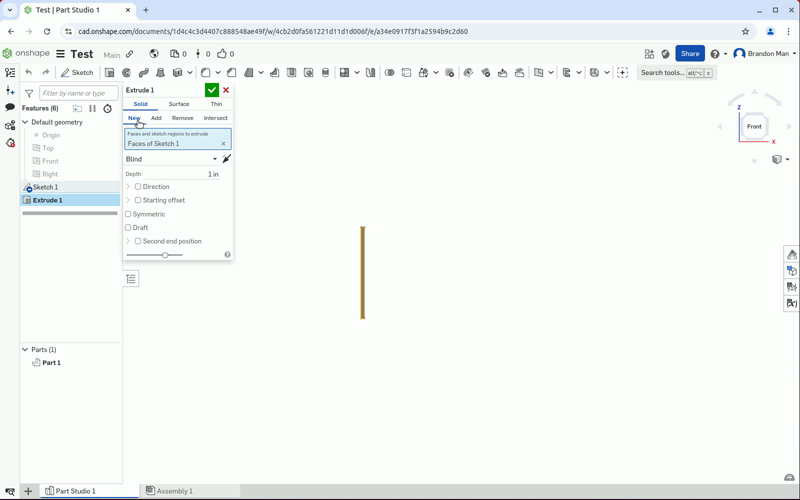
click(137, 120)
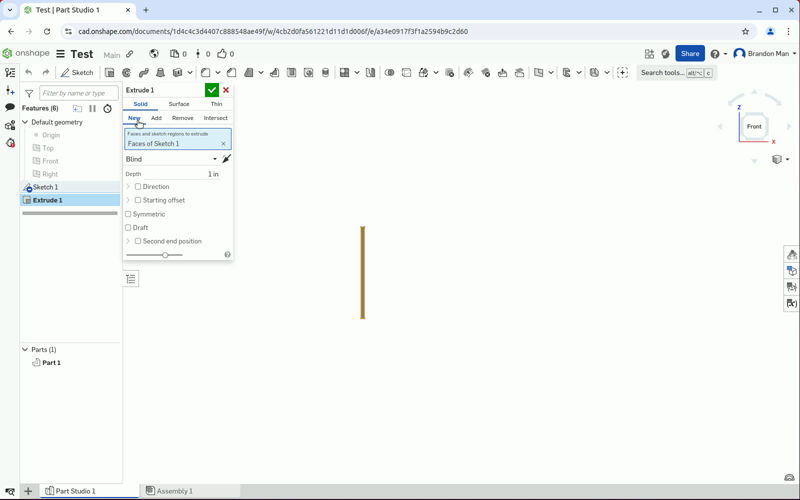
key(tab, 4)
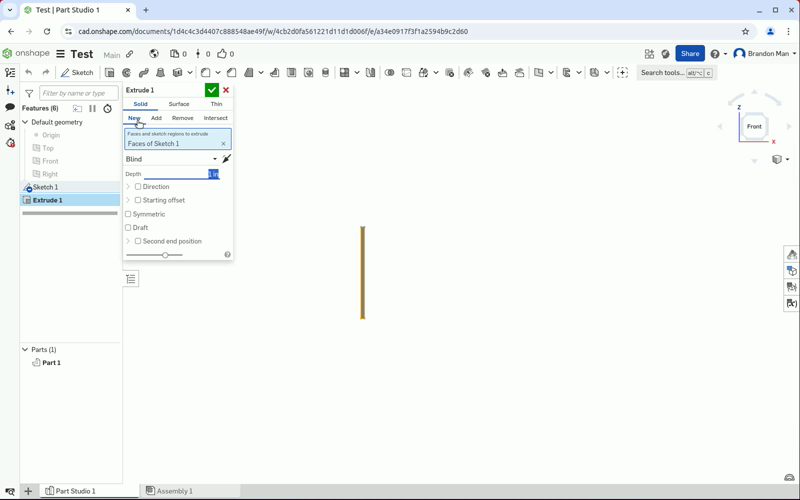
text(0.722)
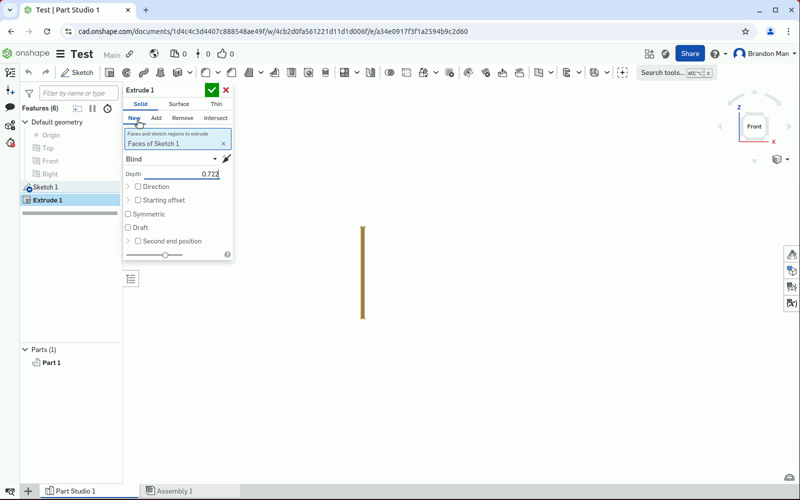
key(enter)
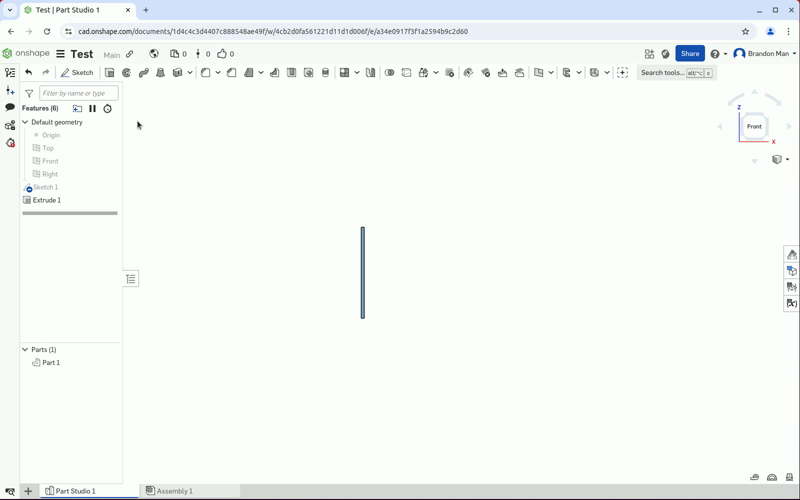
key(shift+h)
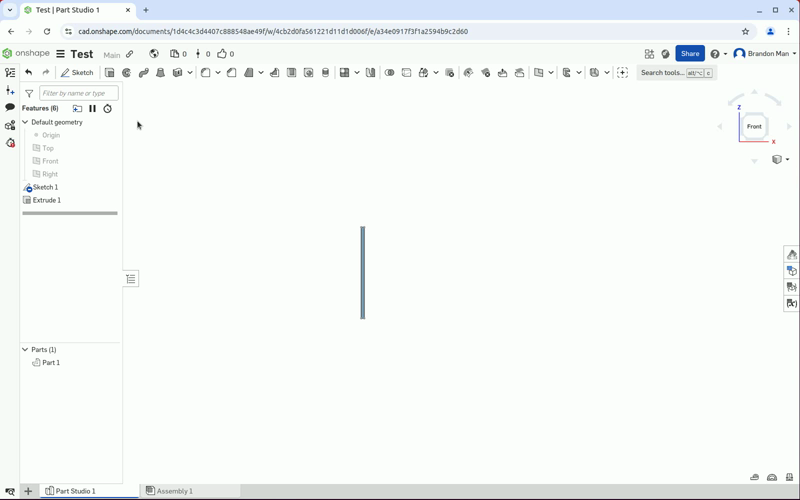
key(shift+h)
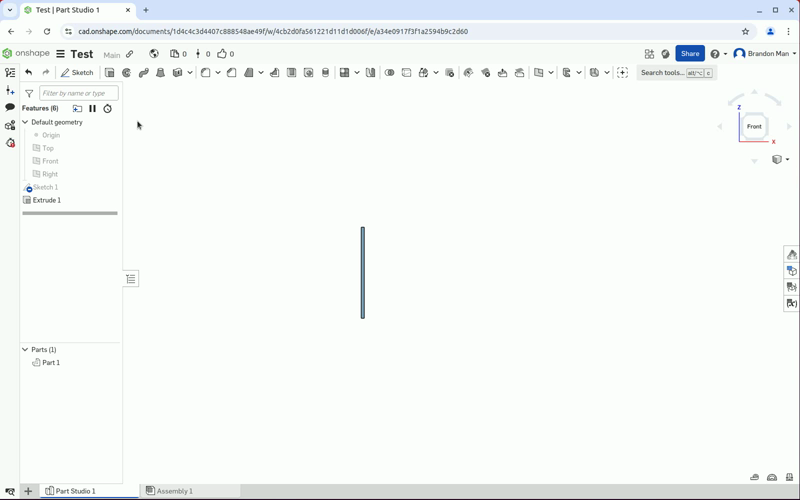
mouse_move(73, 189)
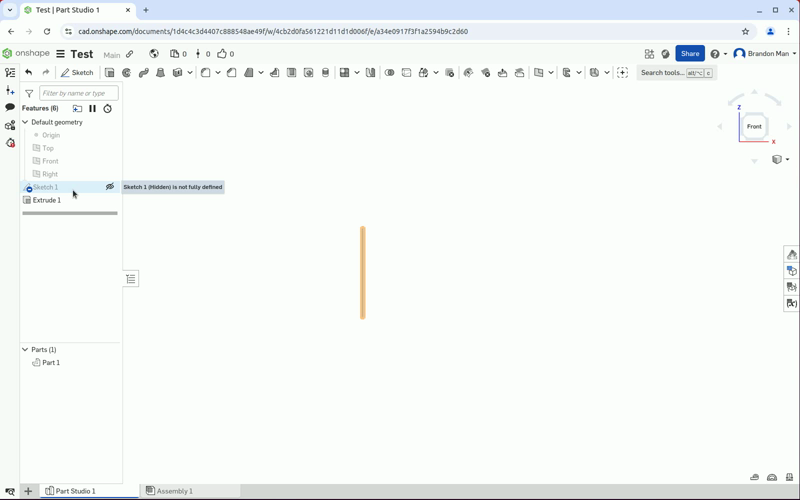
click(73, 189)
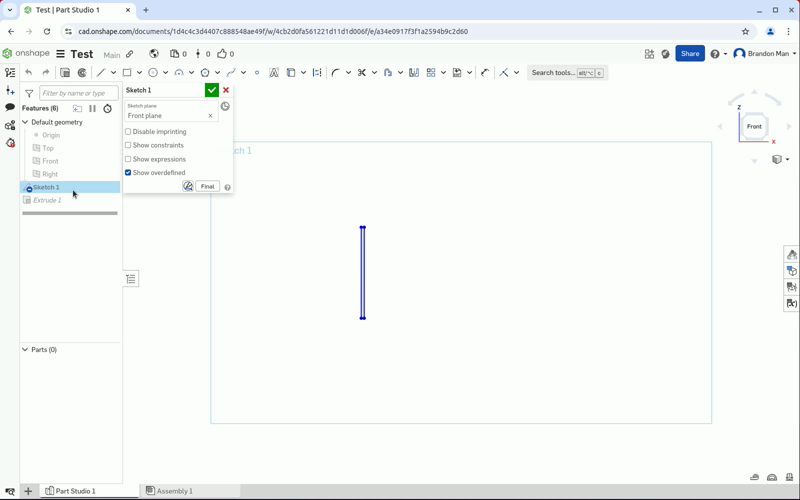
mouse_move(229, 92)
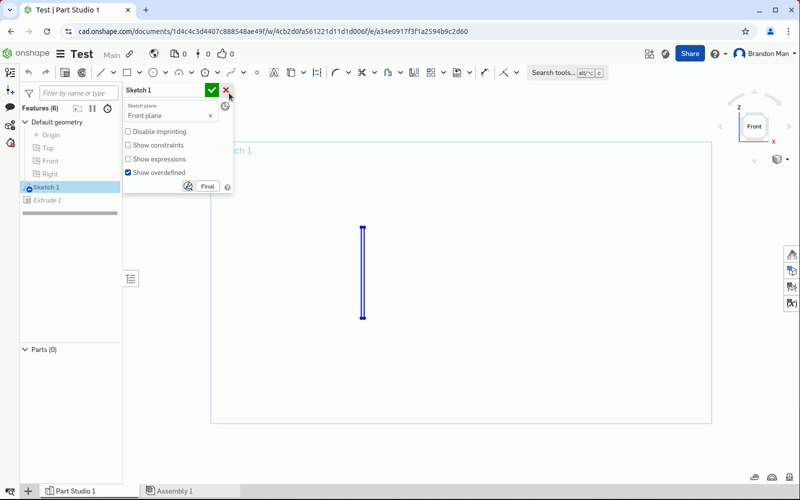
click(229, 92)
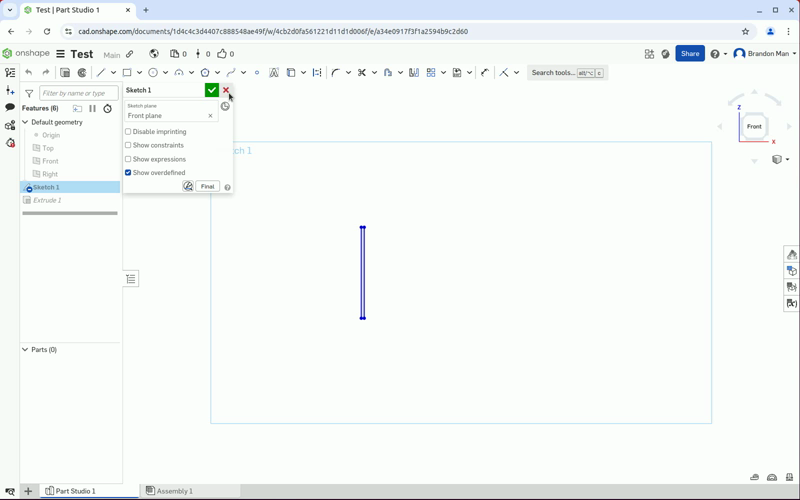
key(shift+s)
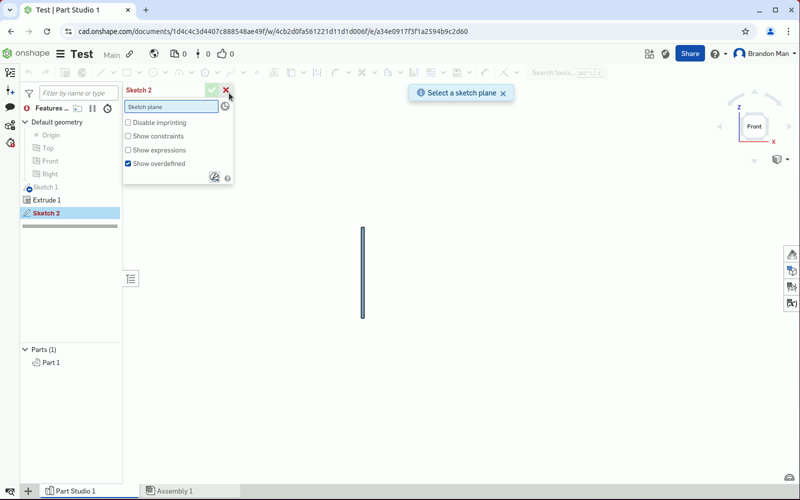
mouse_move(73, 163)
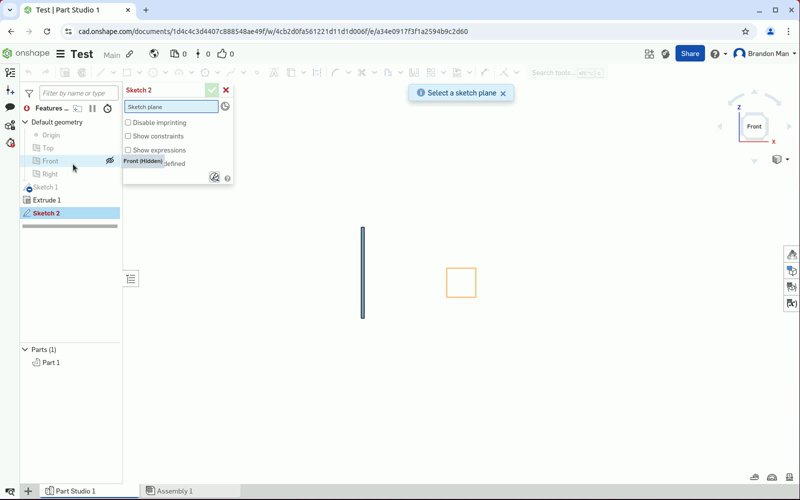
click(73, 163)
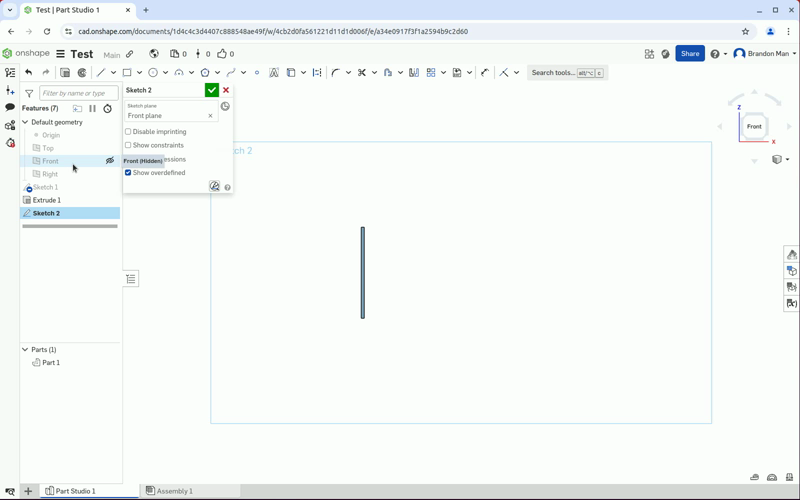
mouse_move(73, 352)
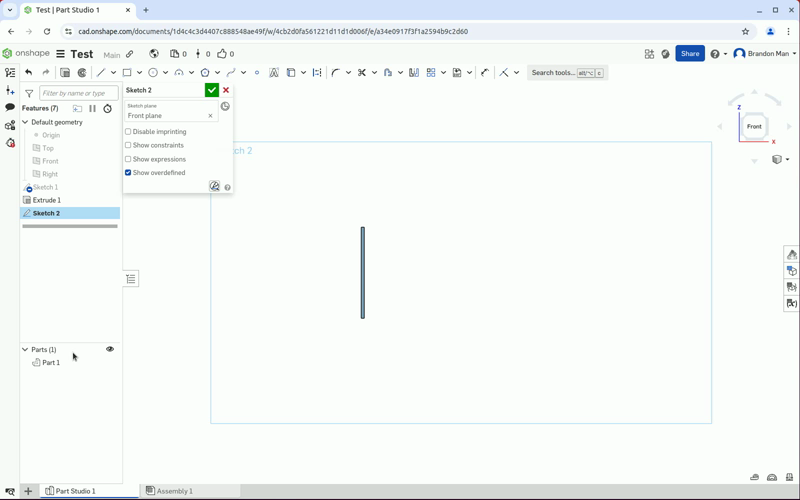
key(y)
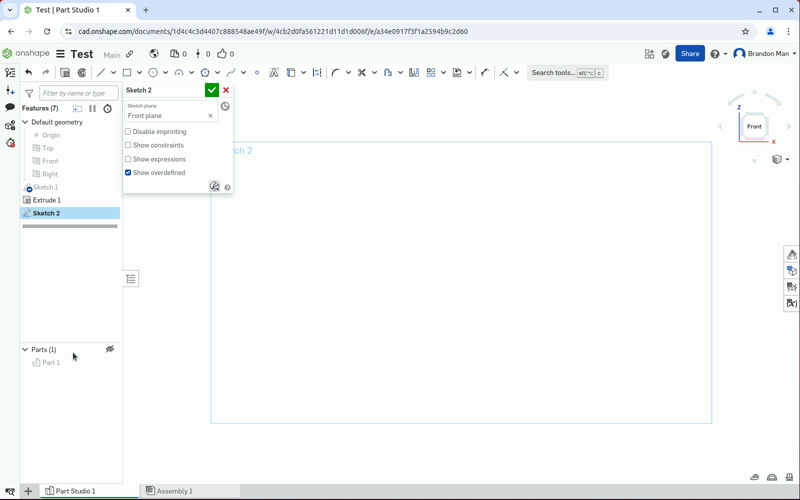
key(l)
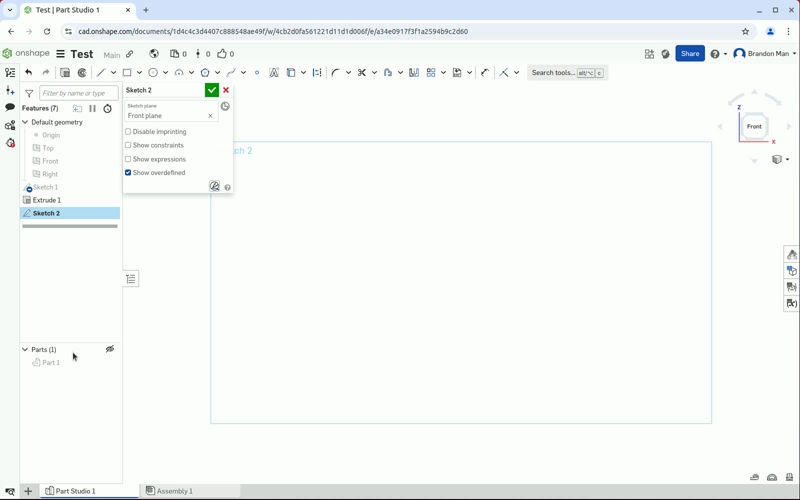
key_down(shift)
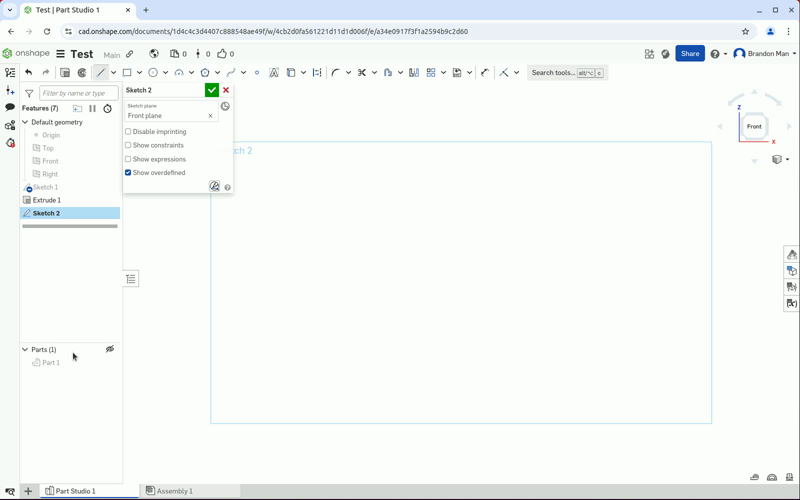
mouse_move(569, 318)
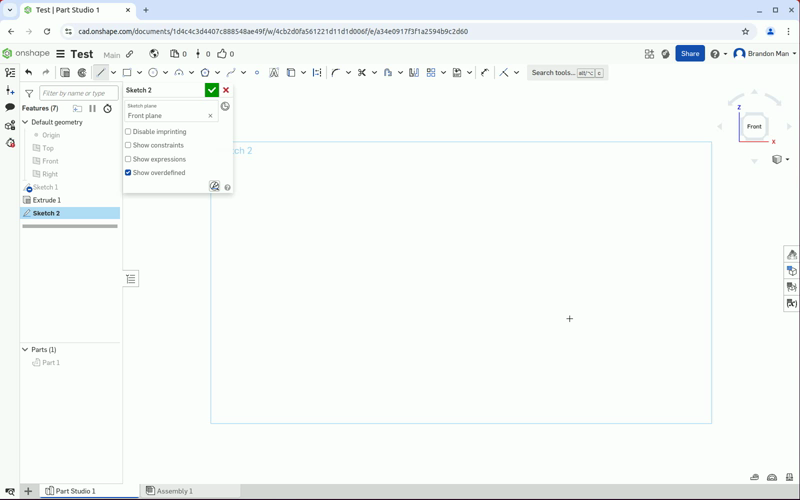
click(569, 318)
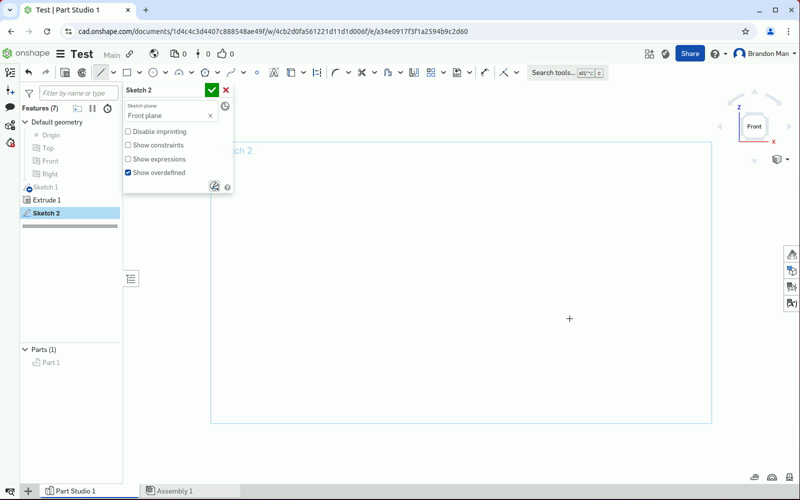
key_up(shift)
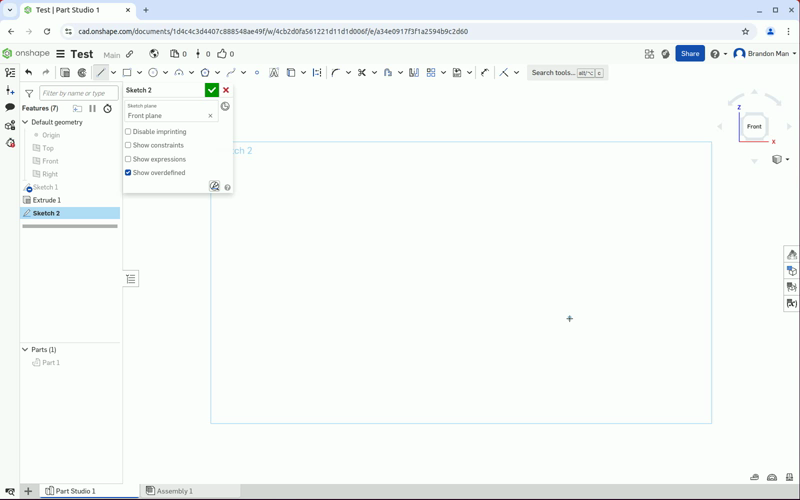
key_down(shift)
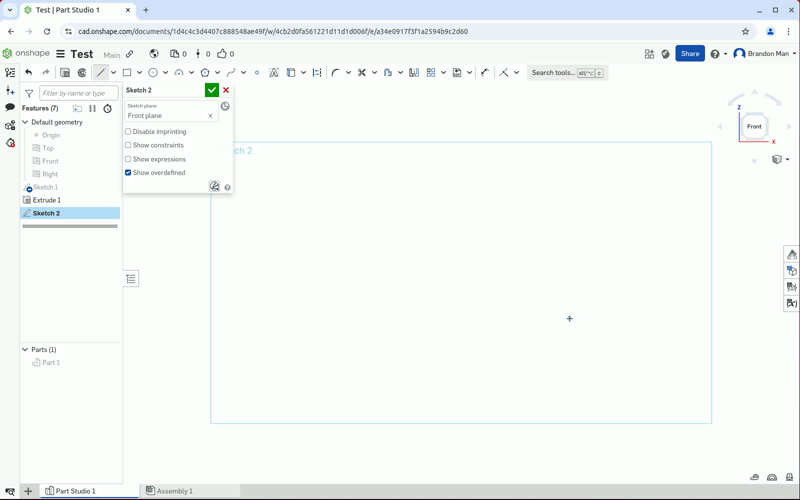
mouse_move(589, 318)
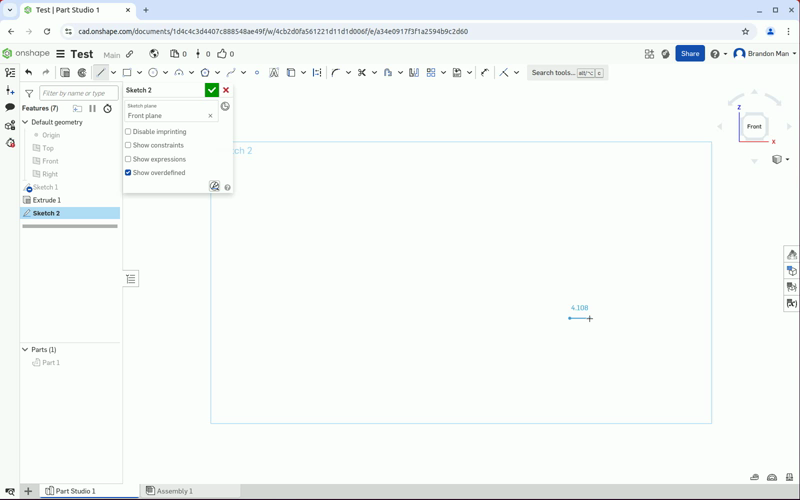
mouse_move(572, 318)
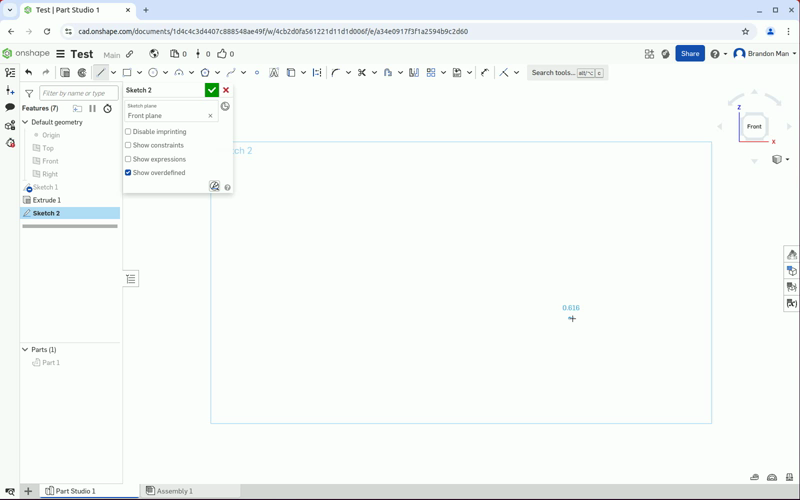
scroll(6)
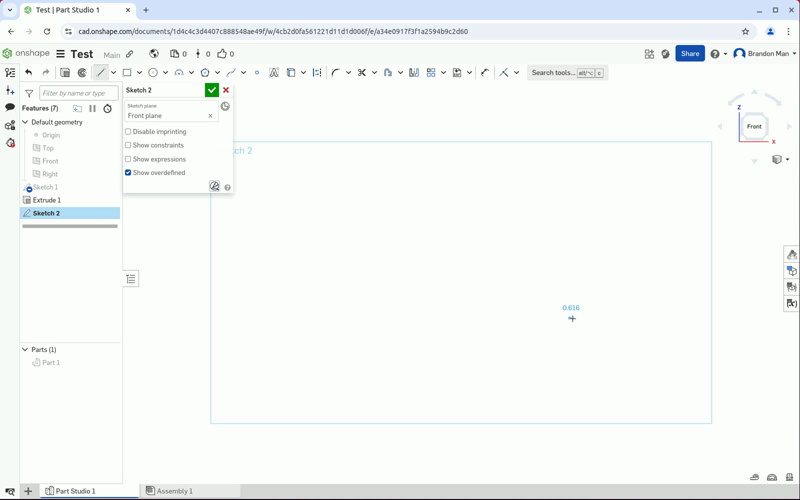
scroll(6)
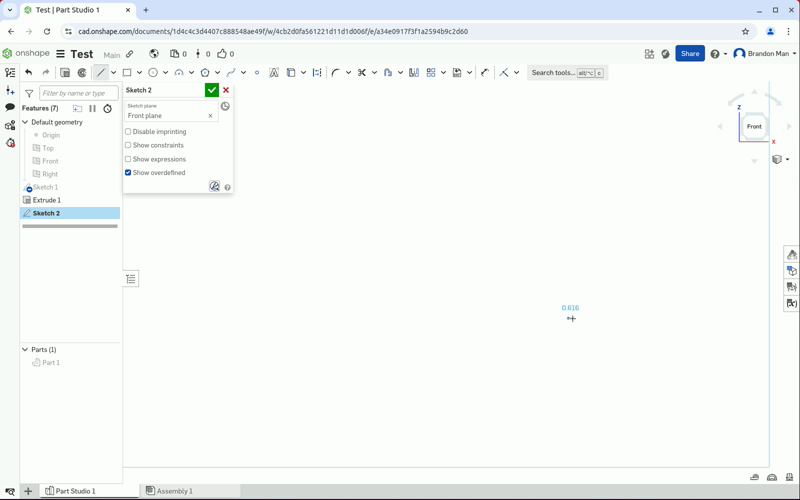
scroll(6)
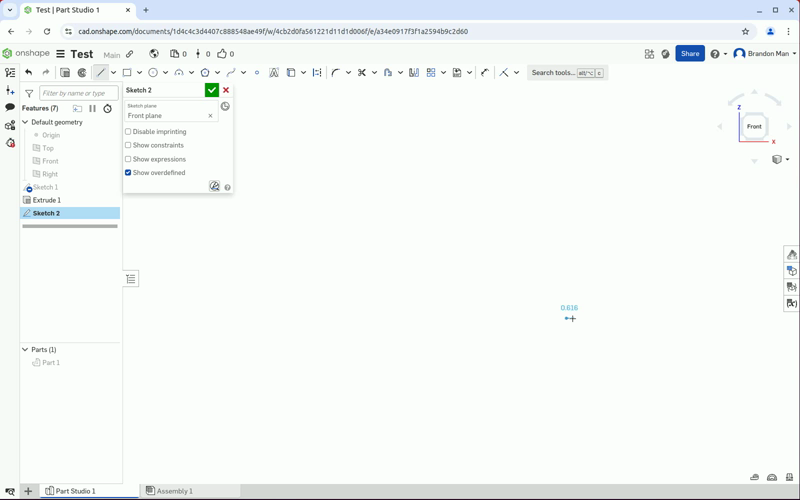
scroll(6)
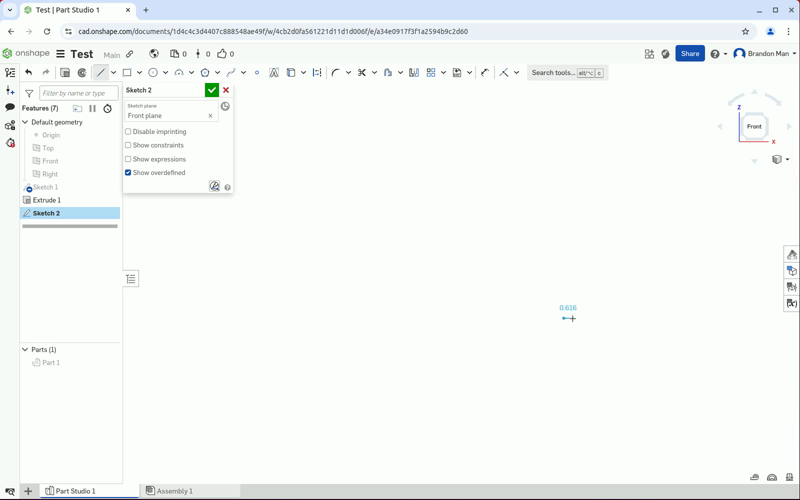
scroll(6)
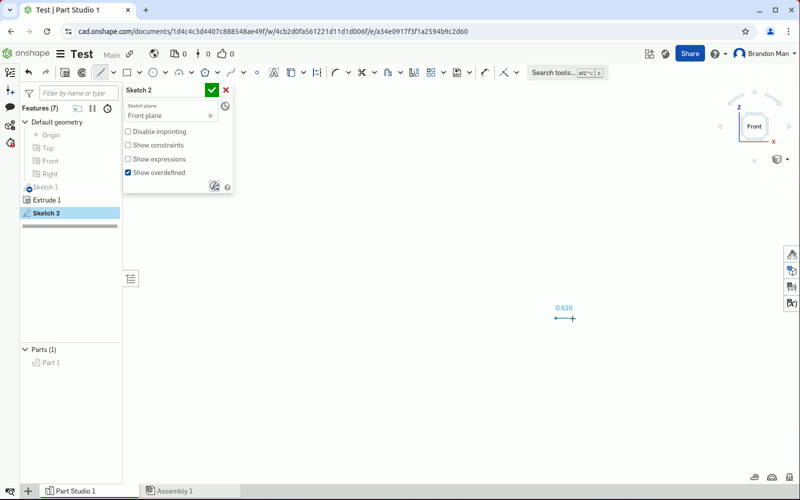
scroll(6)
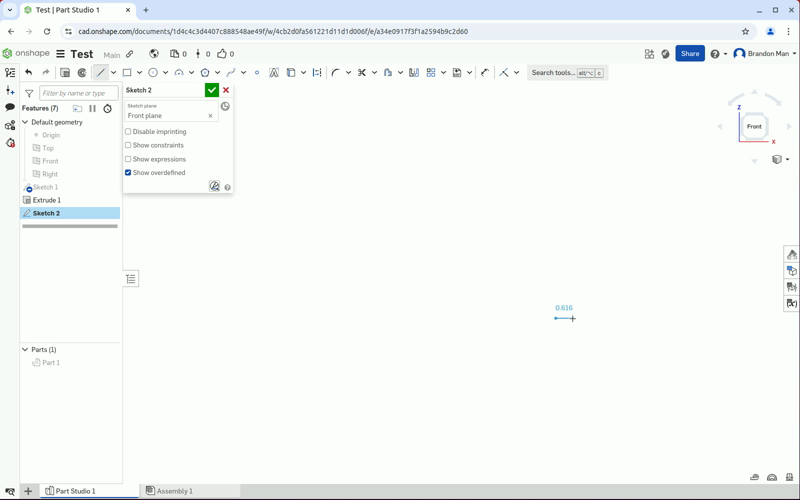
scroll(6)
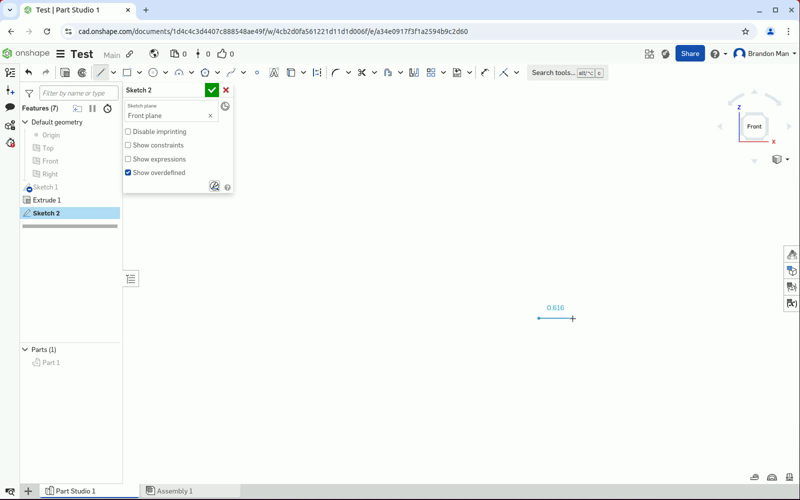
click(572, 318)
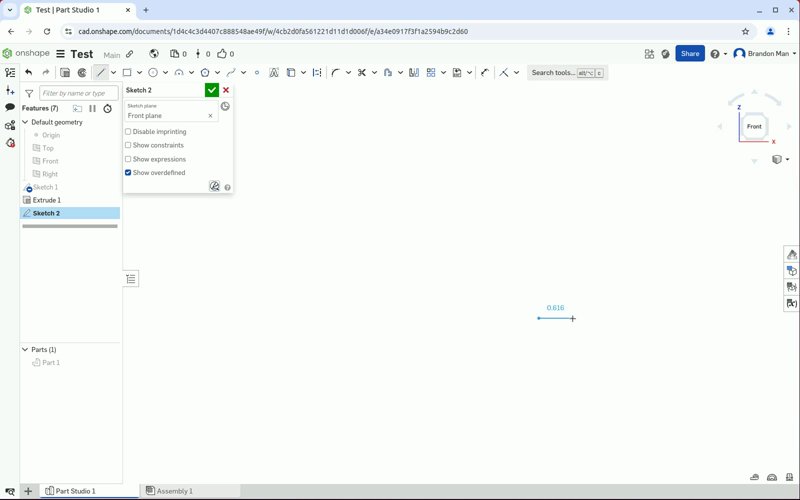
scroll(-6)
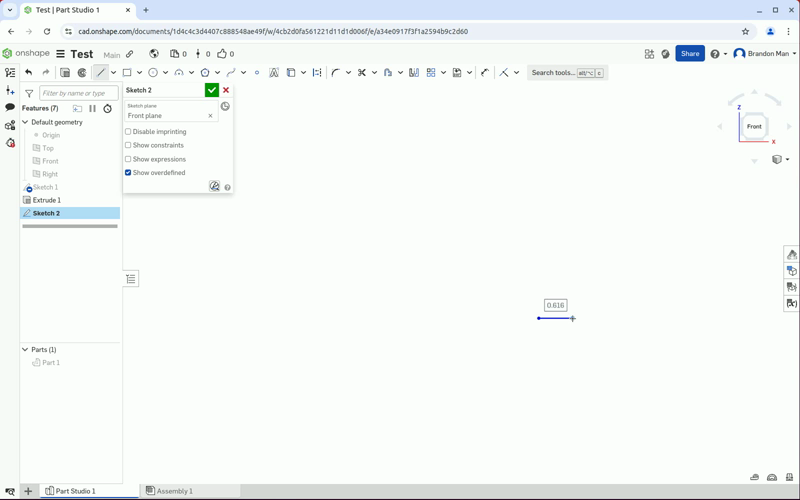
scroll(-6)
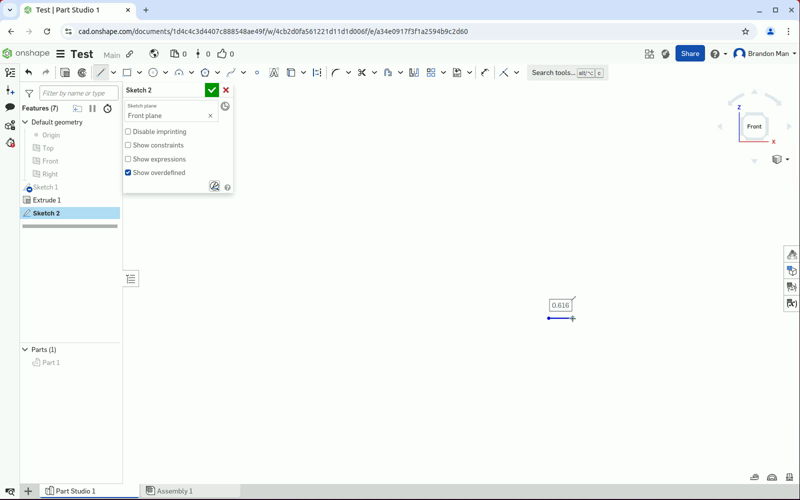
scroll(-6)
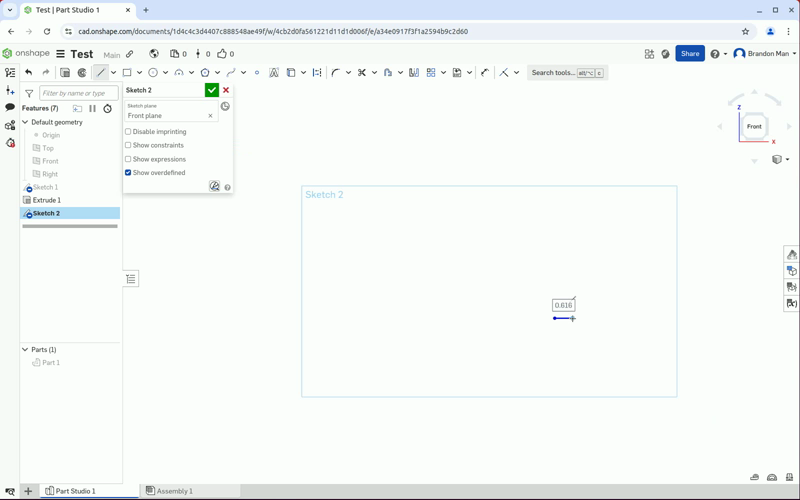
scroll(-6)
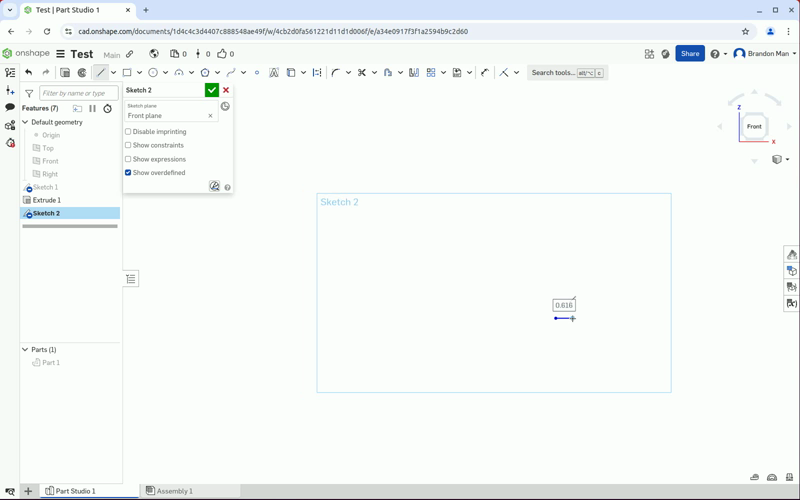
scroll(-6)
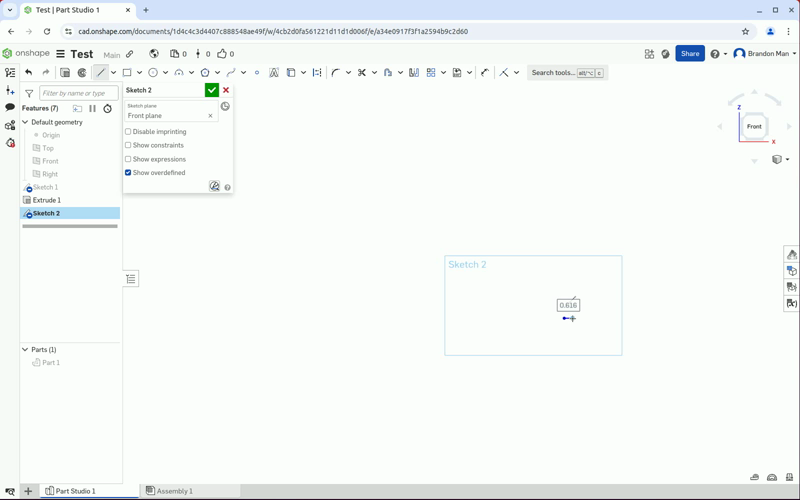
scroll(-6)
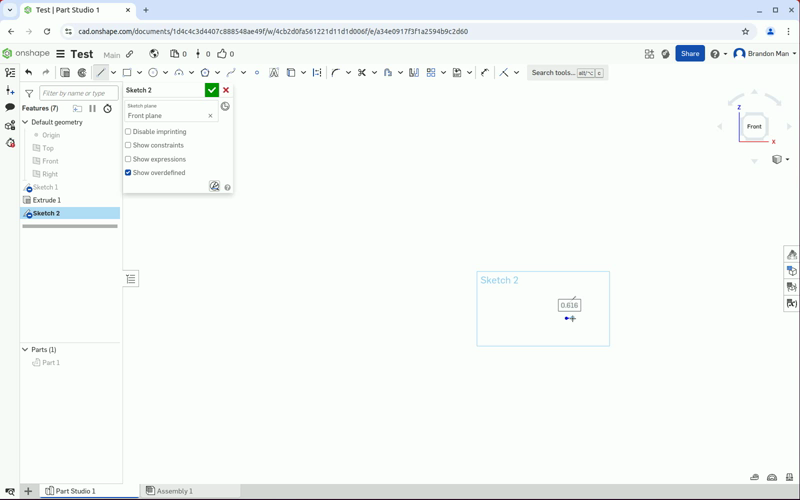
scroll(-6)
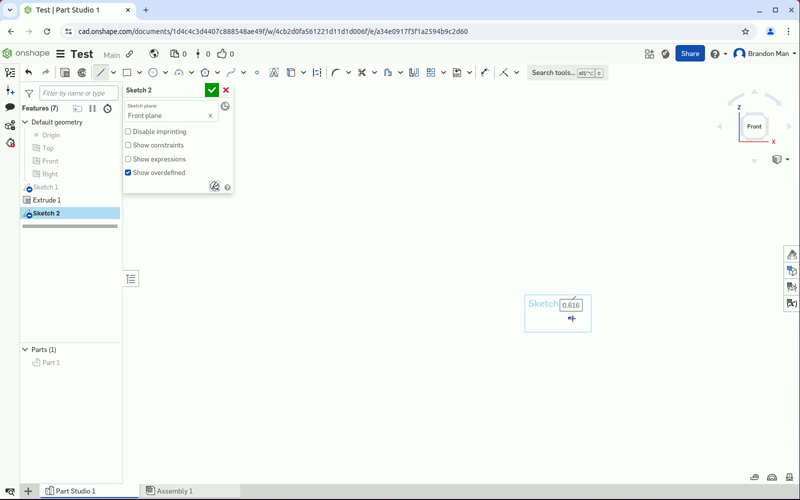
key_up(shift)
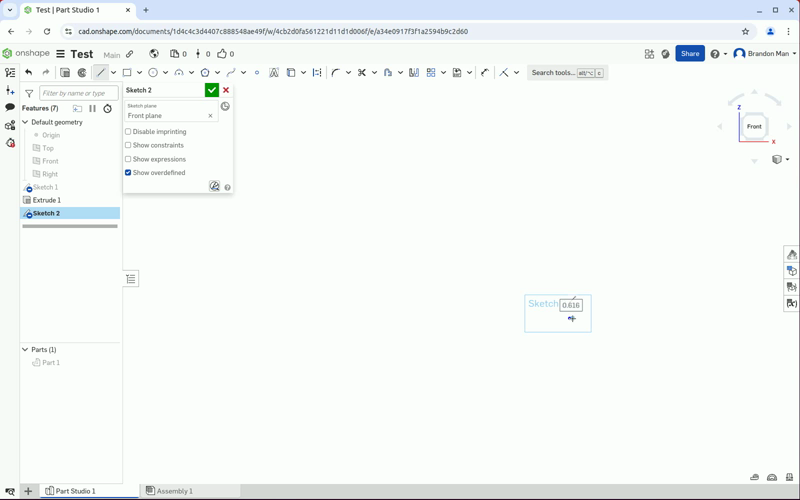
key_down(shift)
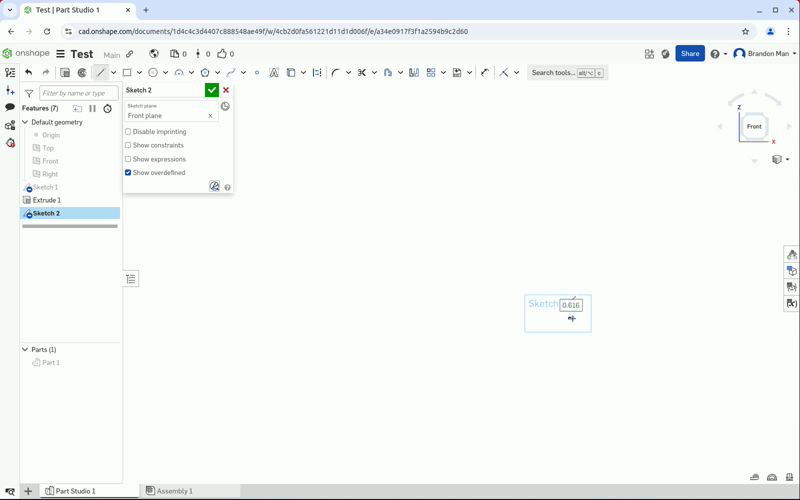
mouse_move(572, 227)
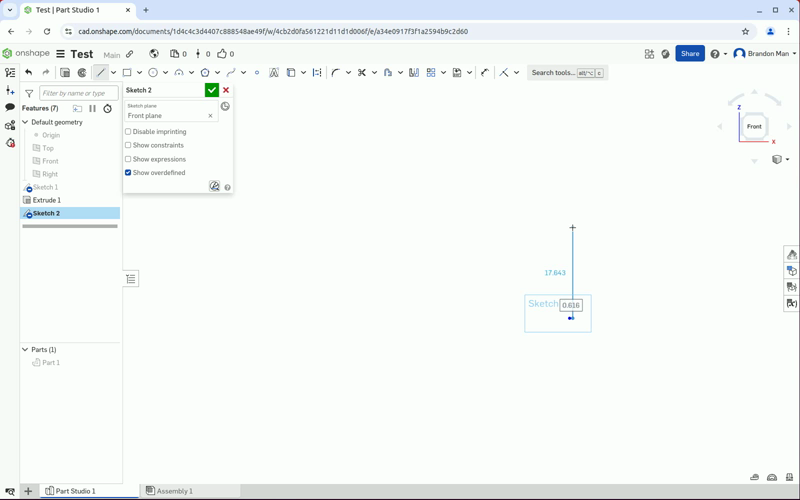
click(572, 227)
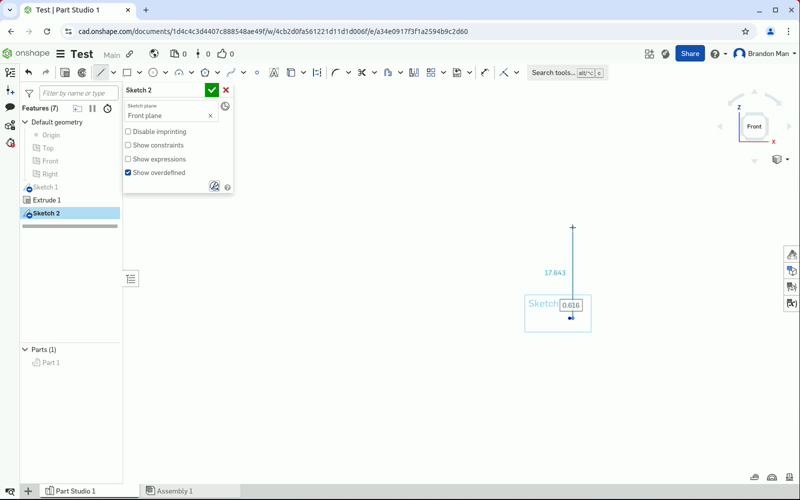
key_up(shift)
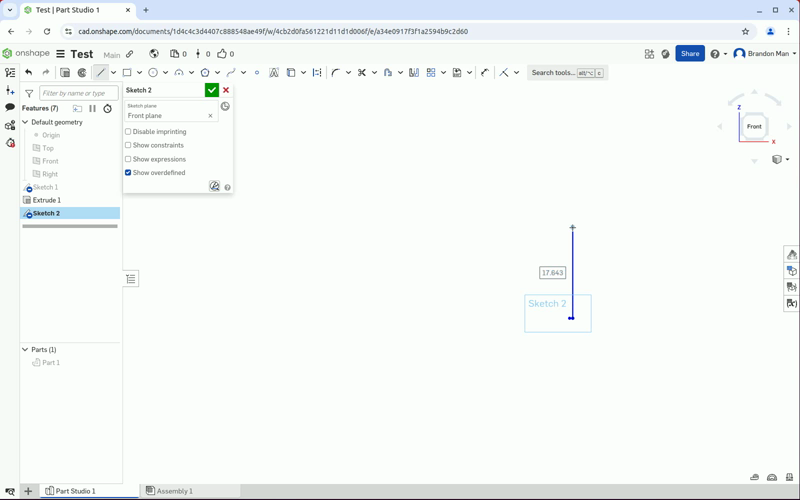
key_down(shift)
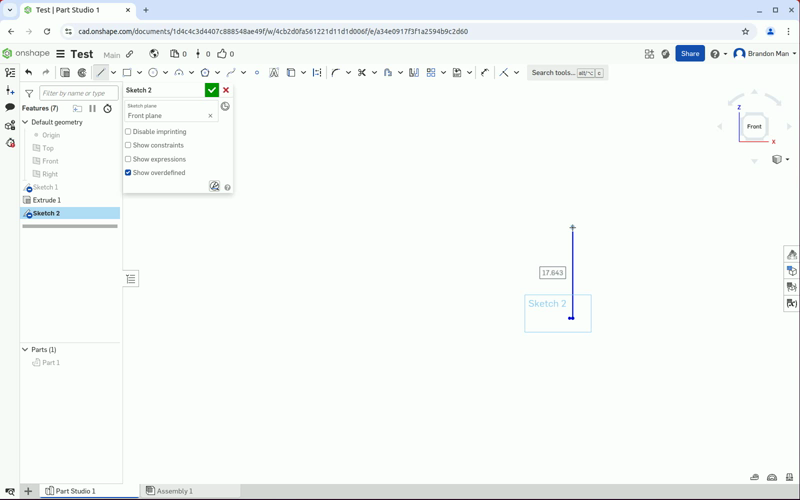
mouse_move(589, 227)
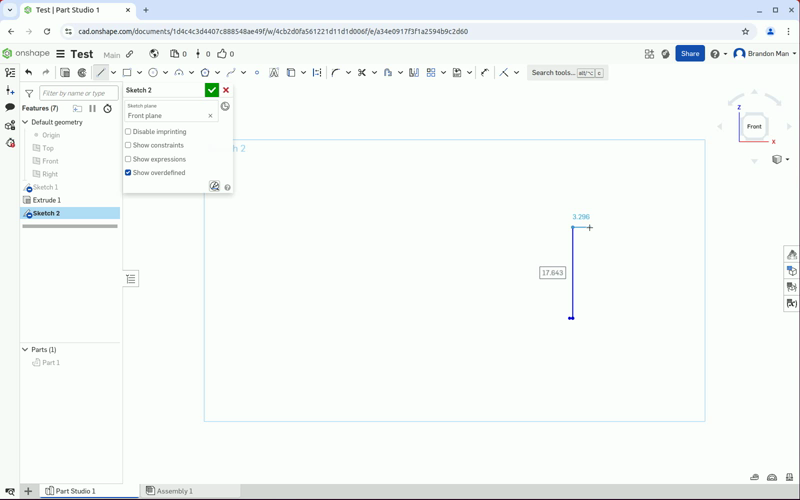
mouse_move(569, 227)
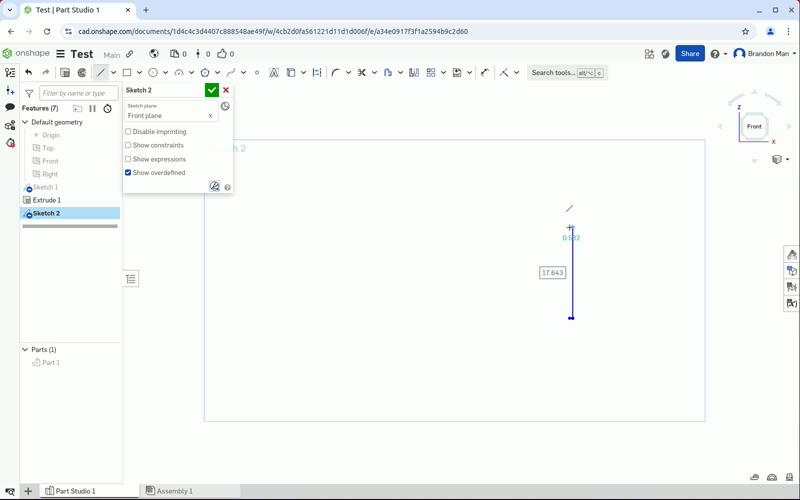
scroll(6)
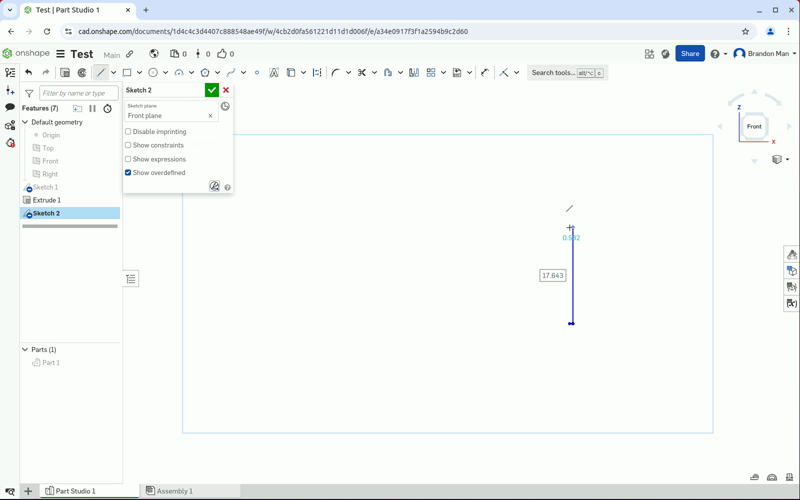
scroll(6)
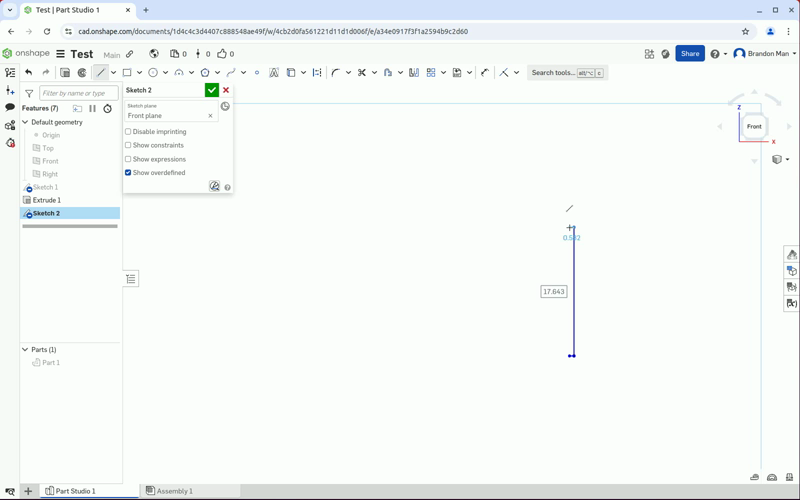
scroll(6)
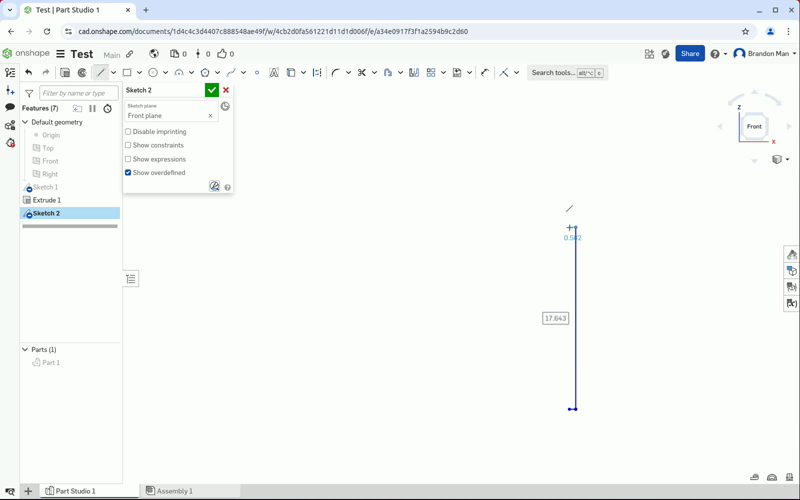
scroll(6)
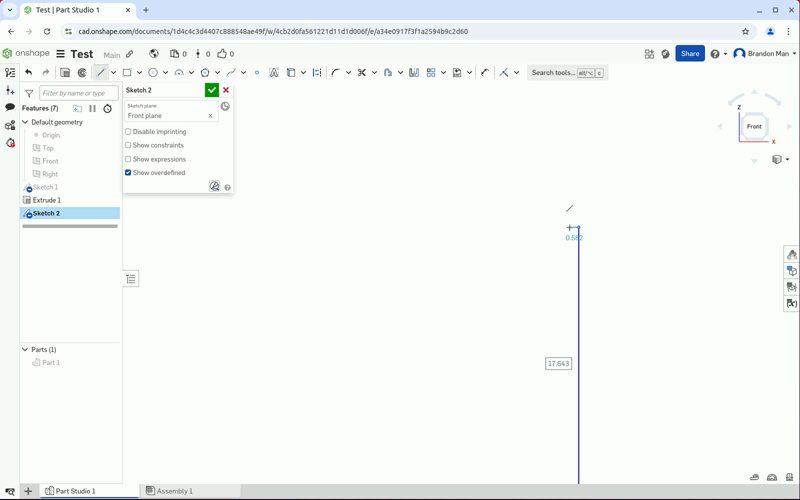
scroll(6)
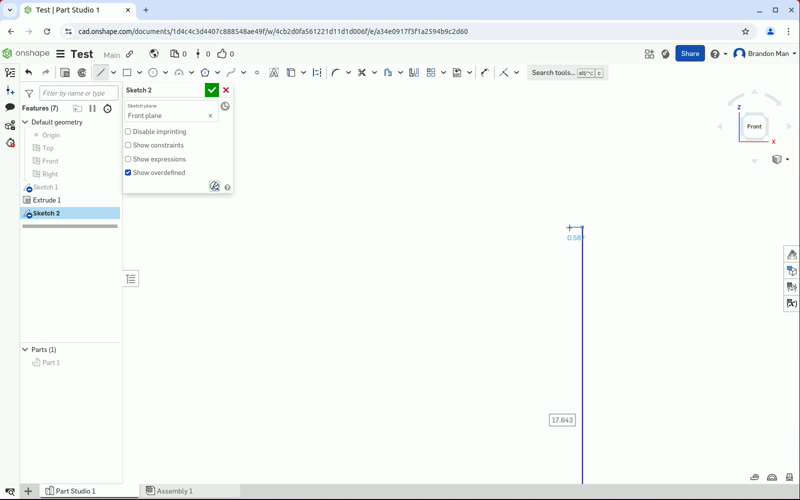
scroll(6)
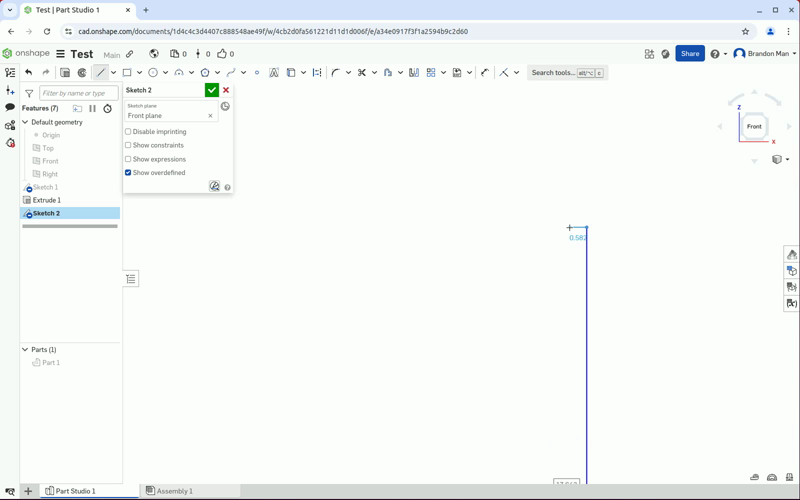
scroll(6)
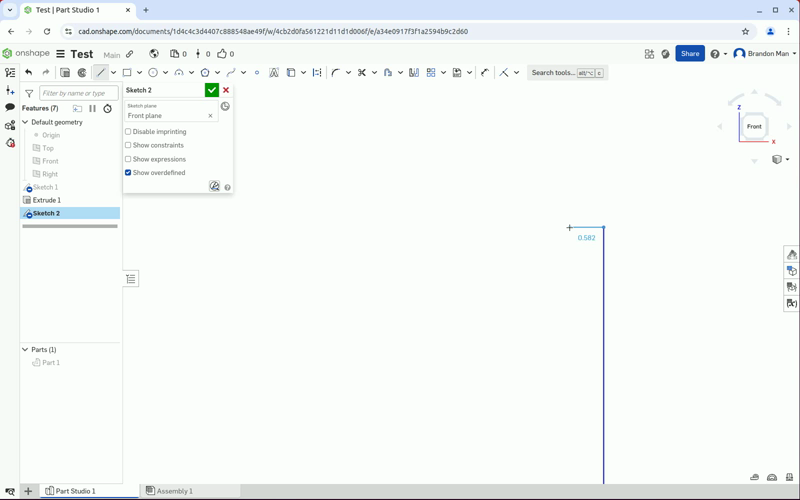
click(569, 227)
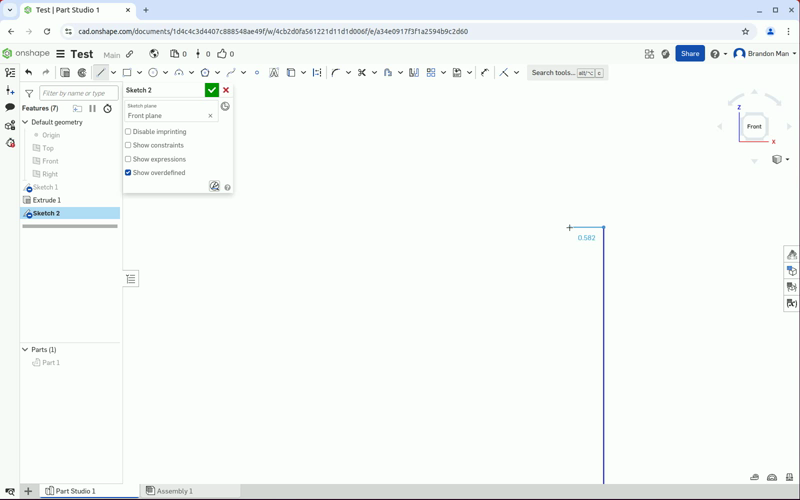
scroll(-6)
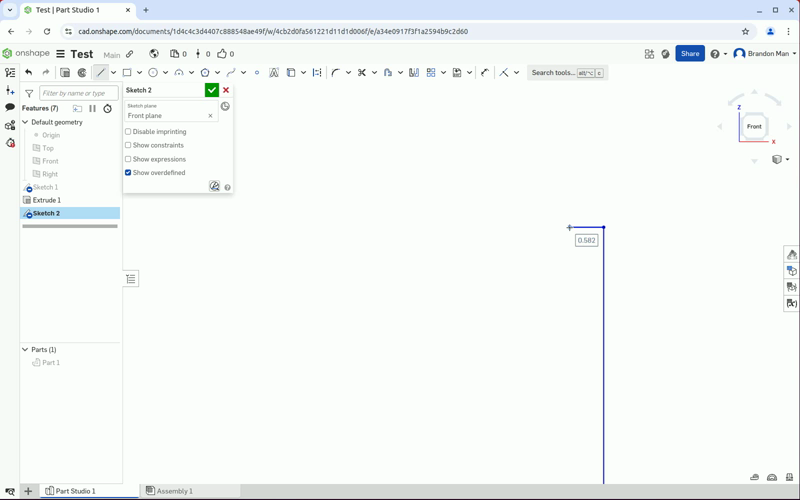
scroll(-6)
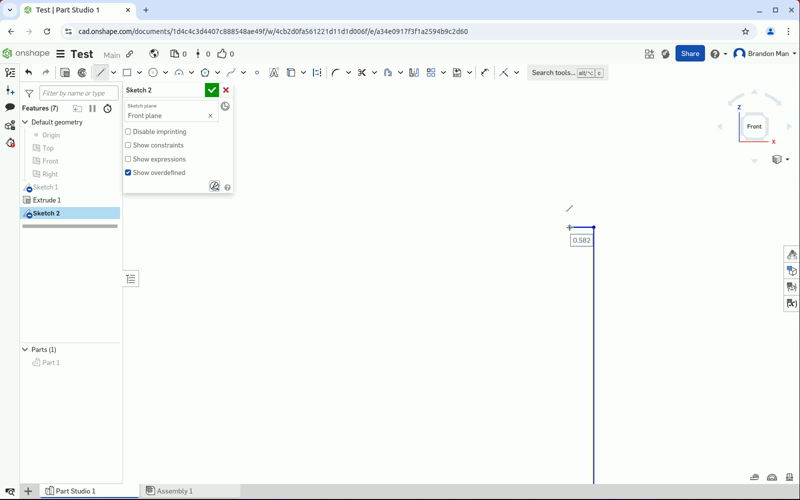
scroll(-6)
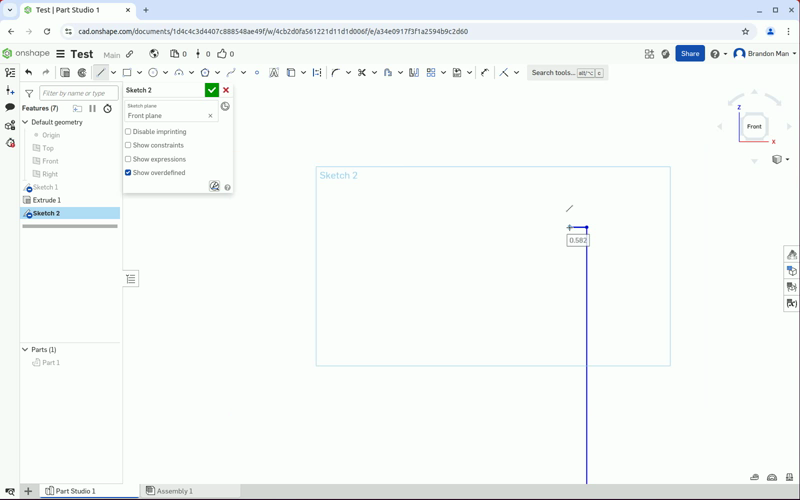
scroll(-6)
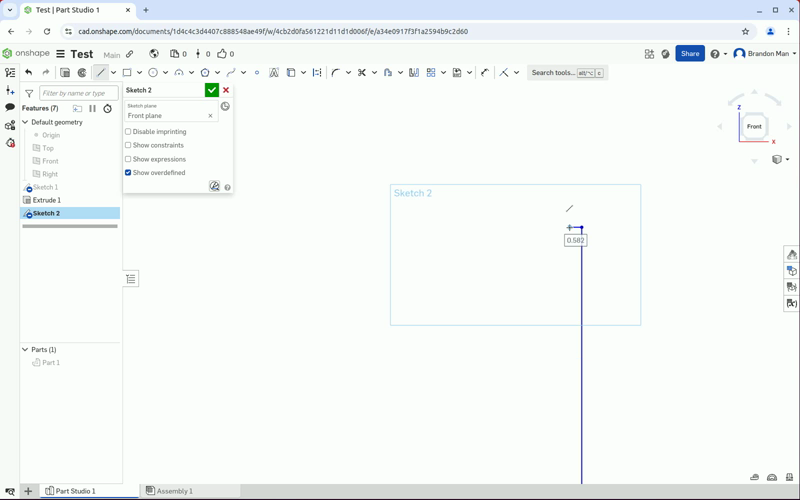
scroll(-6)
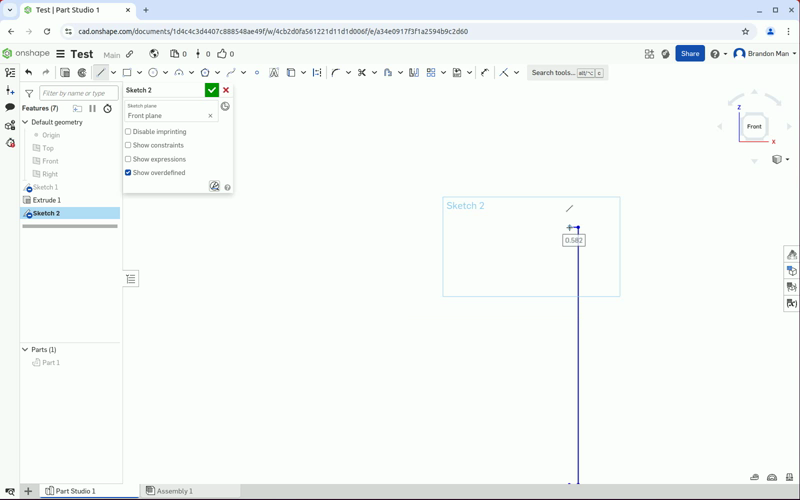
scroll(-6)
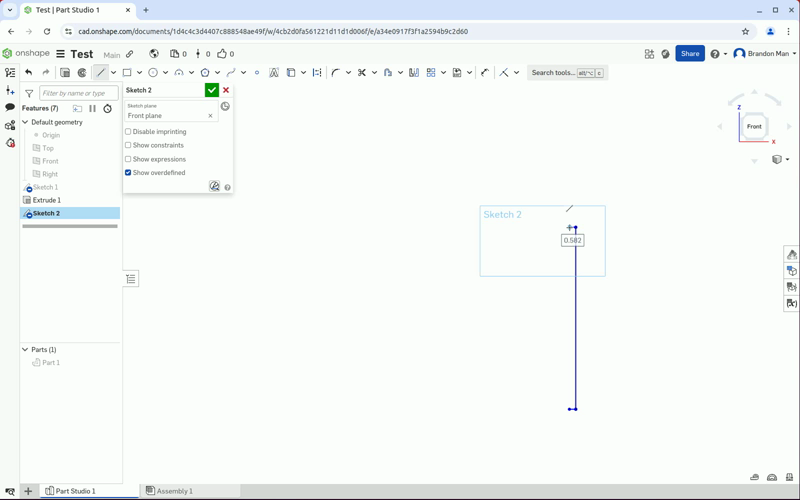
scroll(-6)
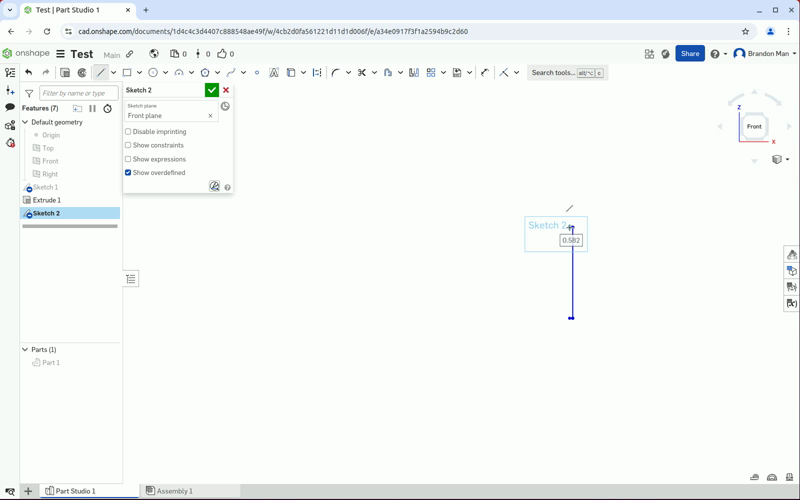
key_up(shift)
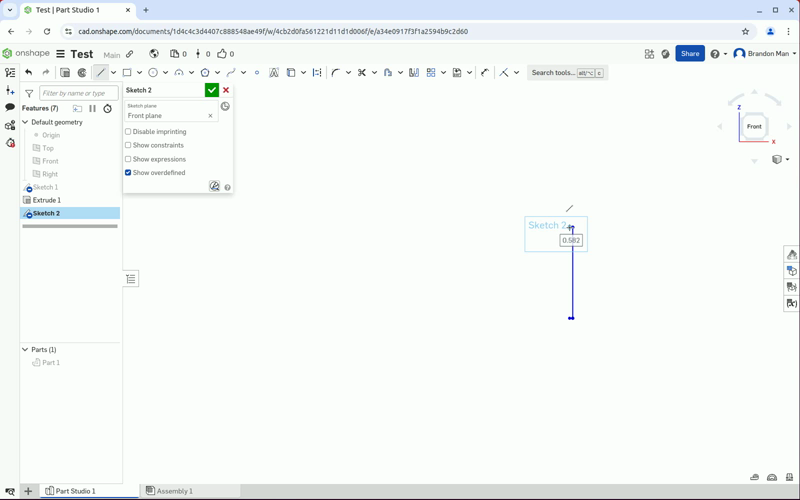
key_down(shift)
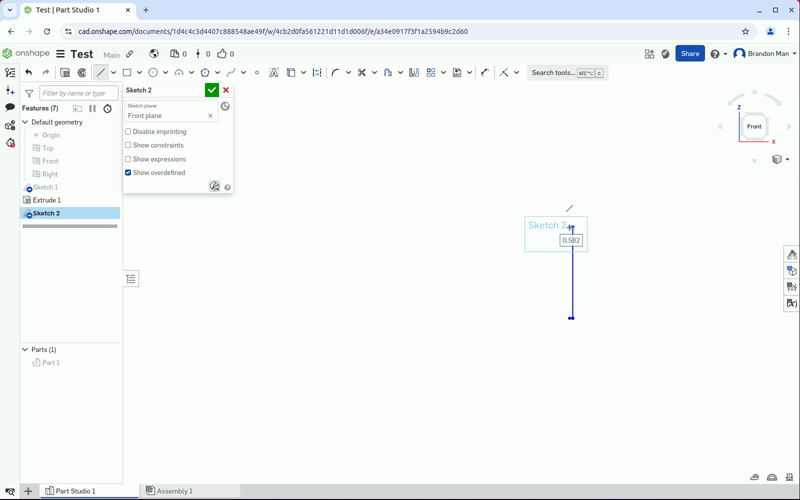
mouse_move(569, 318)
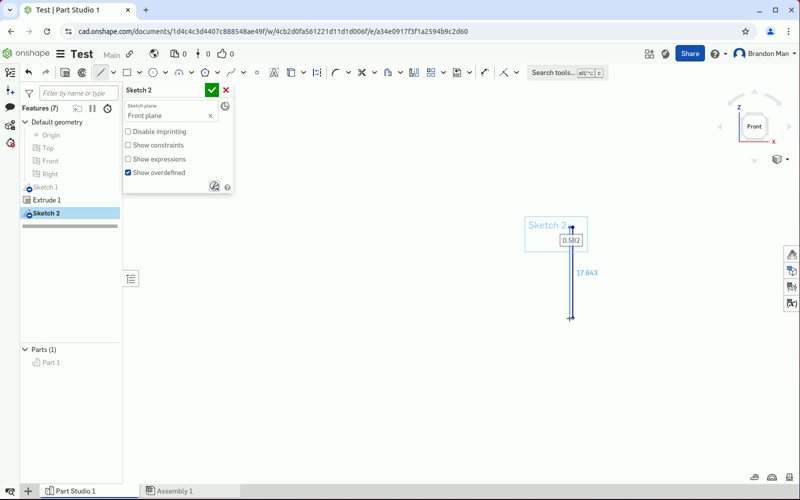
scroll(6)
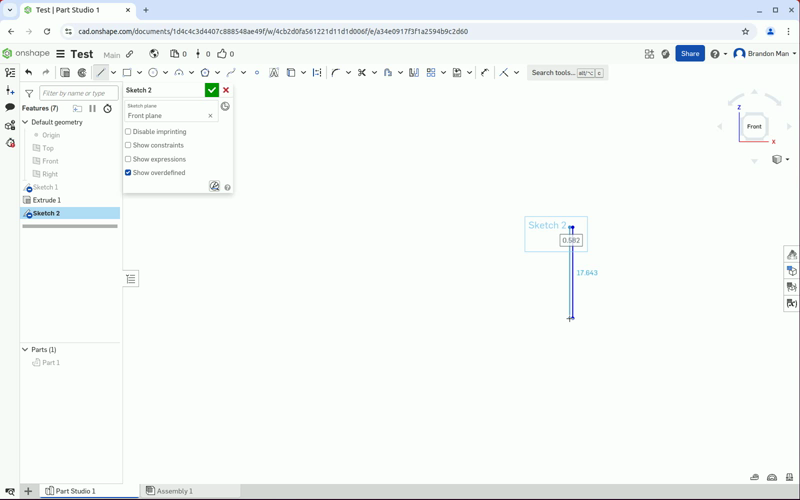
scroll(6)
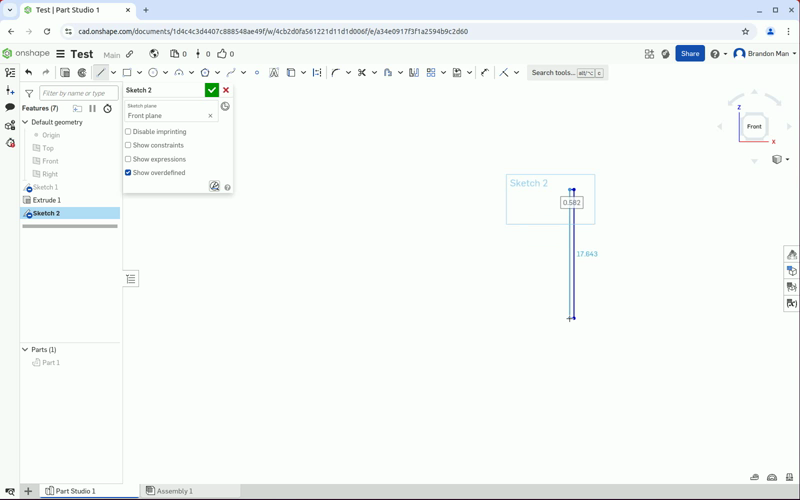
scroll(6)
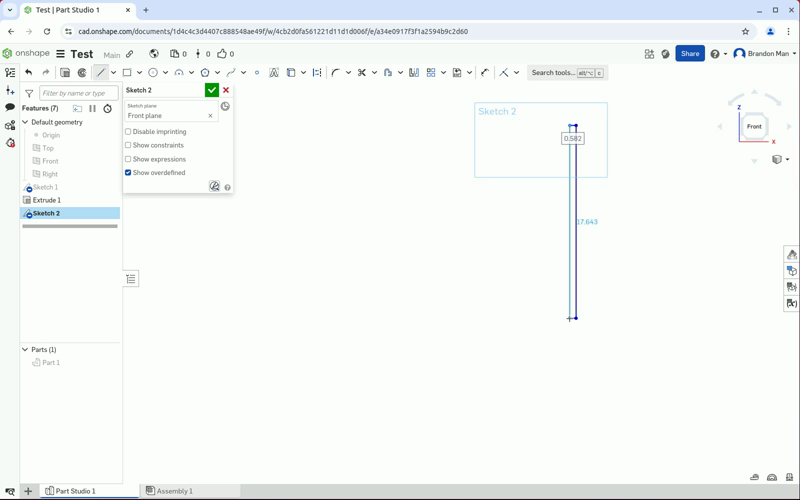
scroll(6)
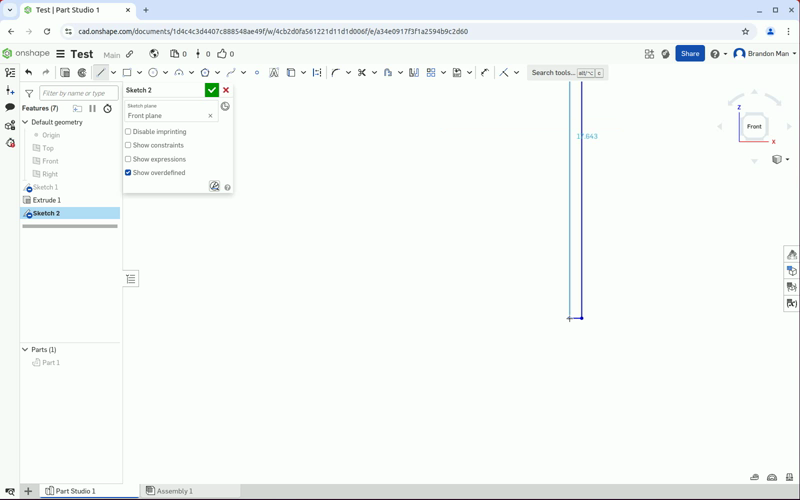
scroll(6)
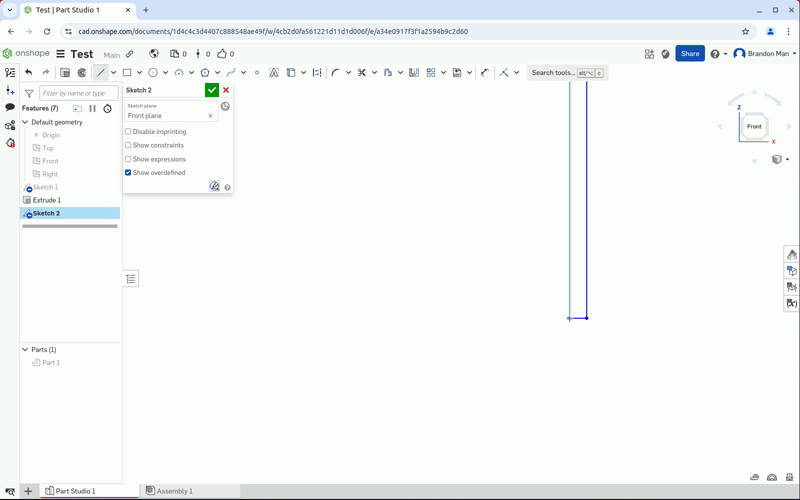
scroll(6)
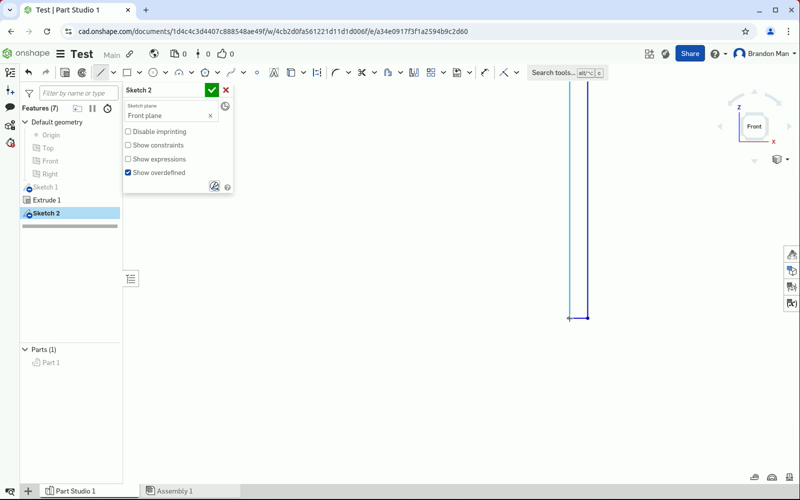
scroll(6)
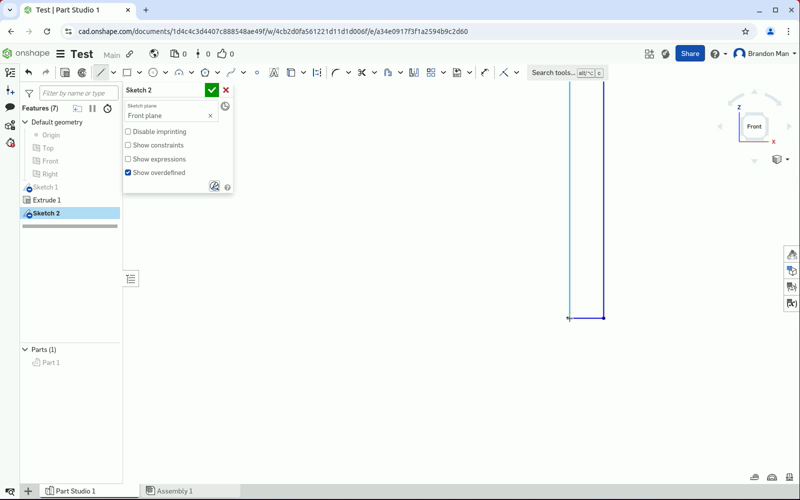
key_up(shift)
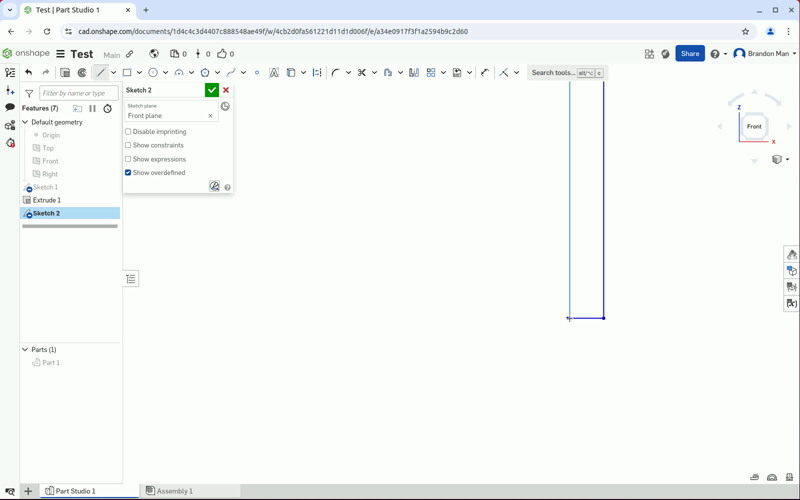
click(569, 318)
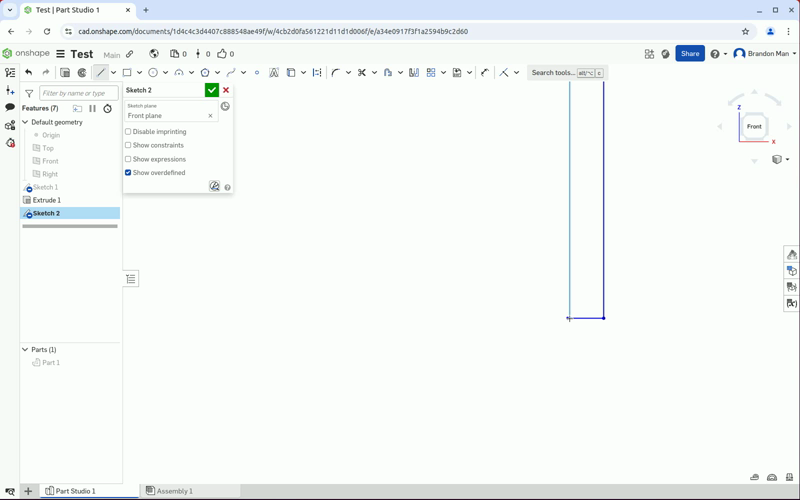
scroll(-6)
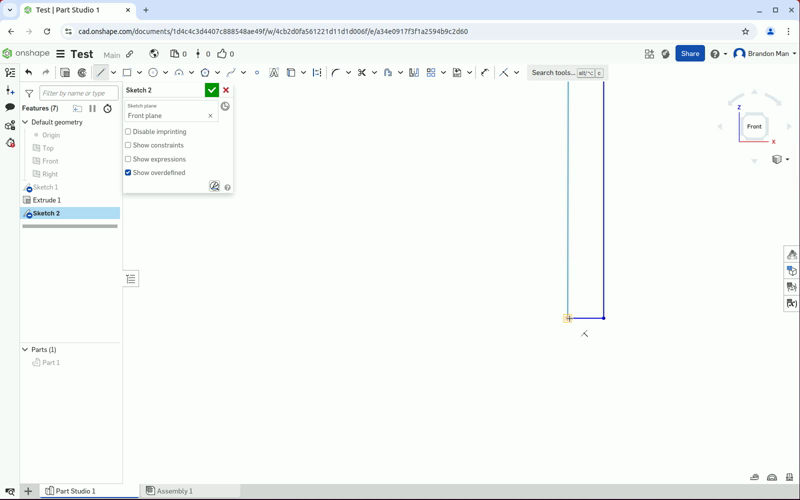
scroll(-6)
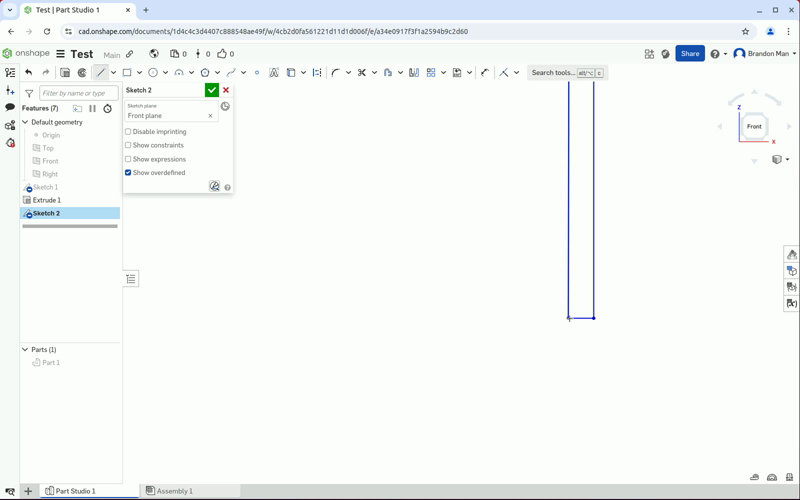
scroll(-6)
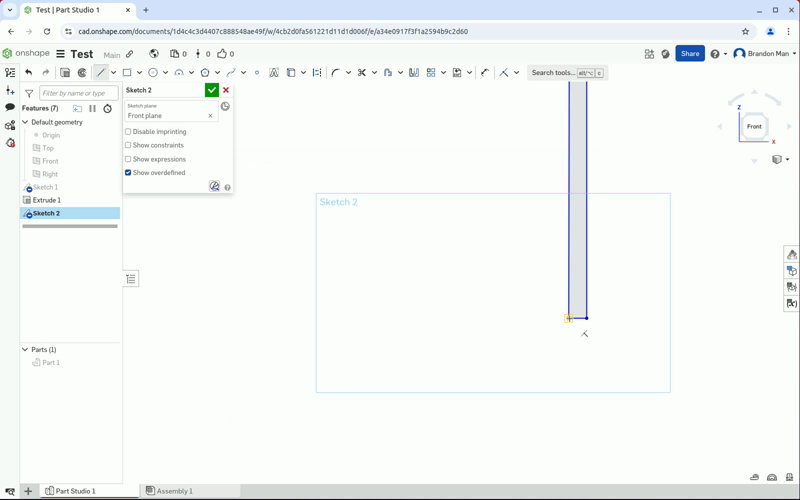
scroll(-6)
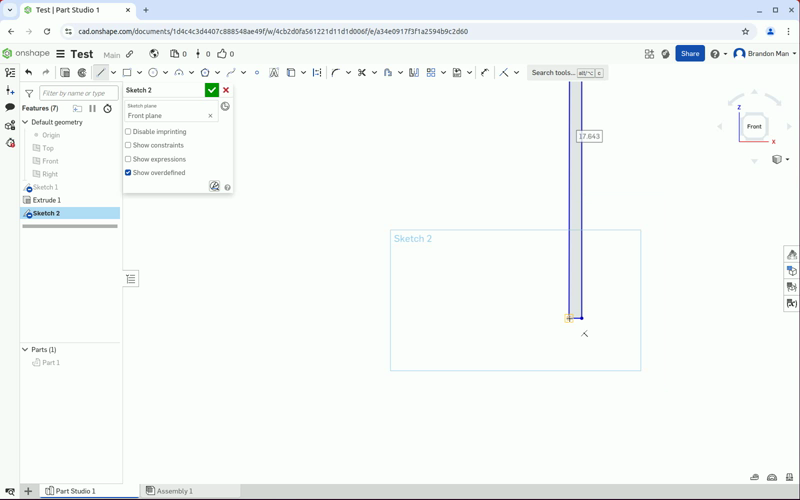
scroll(-6)
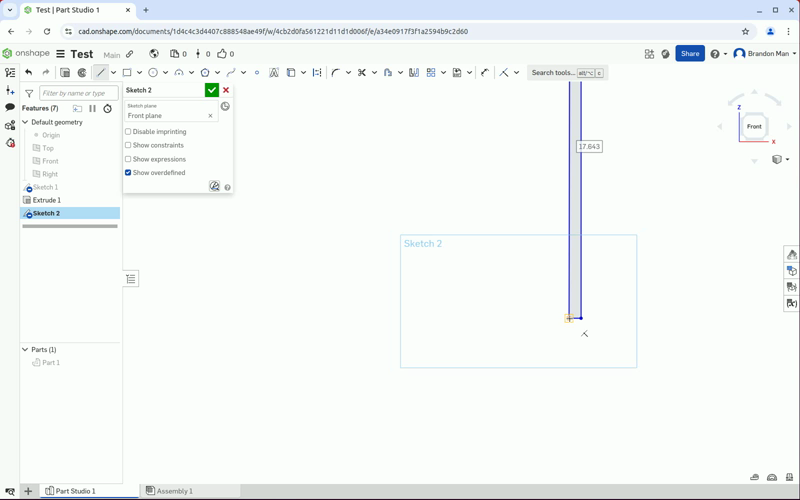
scroll(-6)
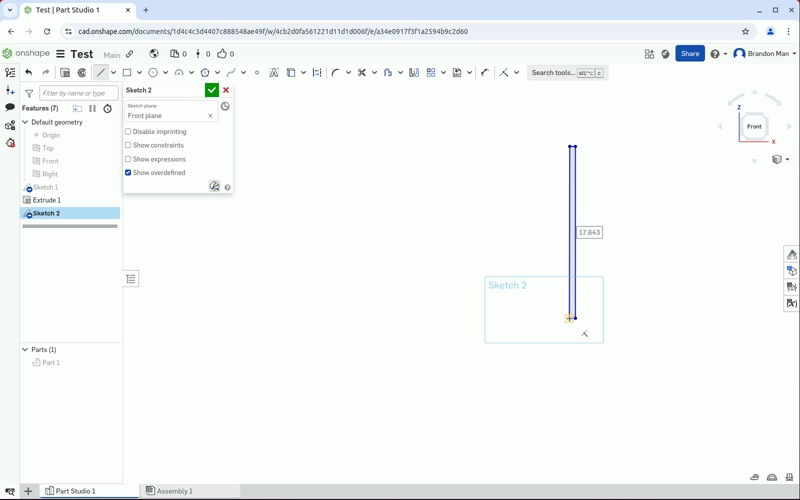
scroll(-6)
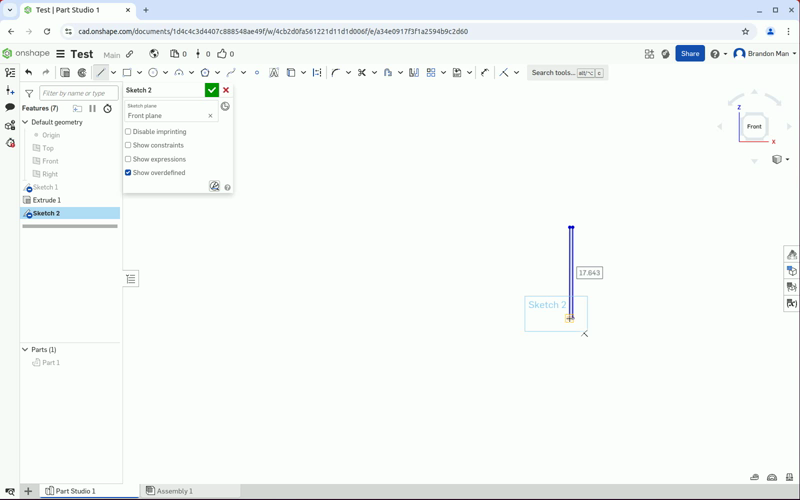
key(esc)
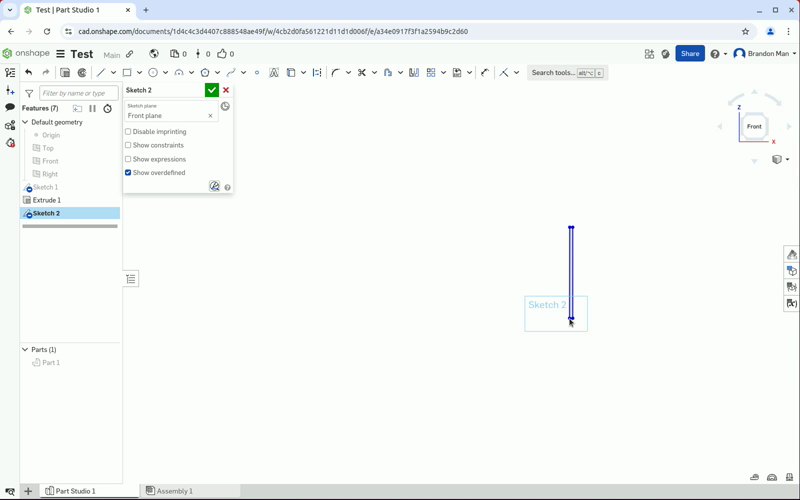
mouse_move(571, 315)
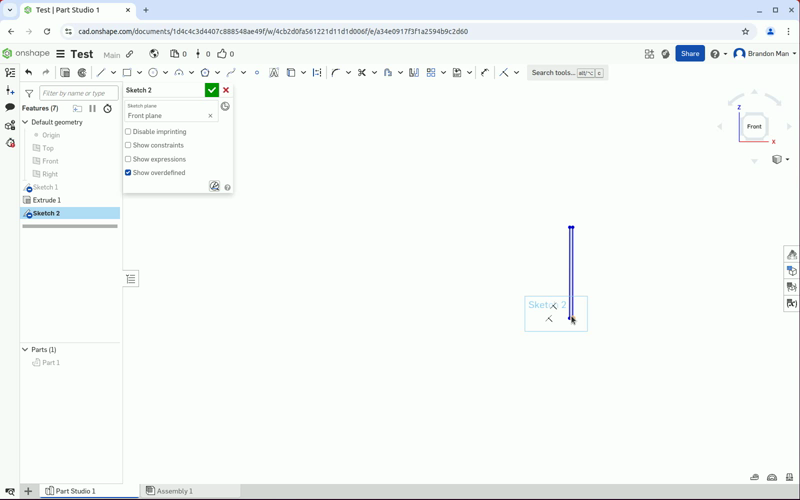
scroll(6)
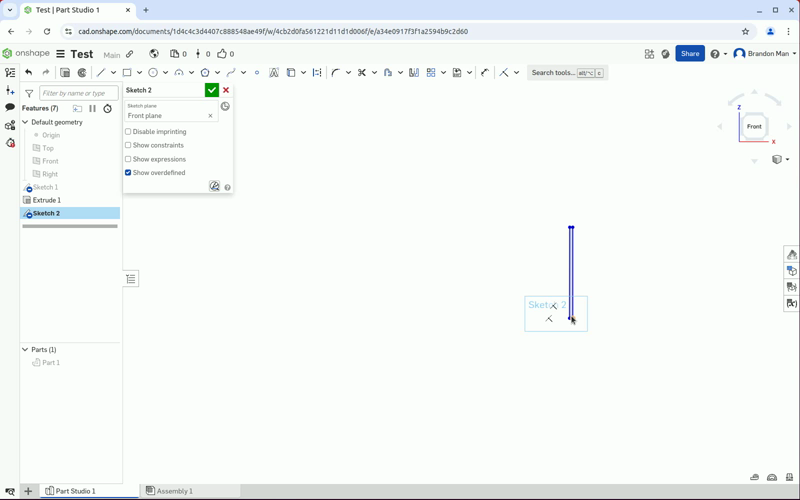
scroll(6)
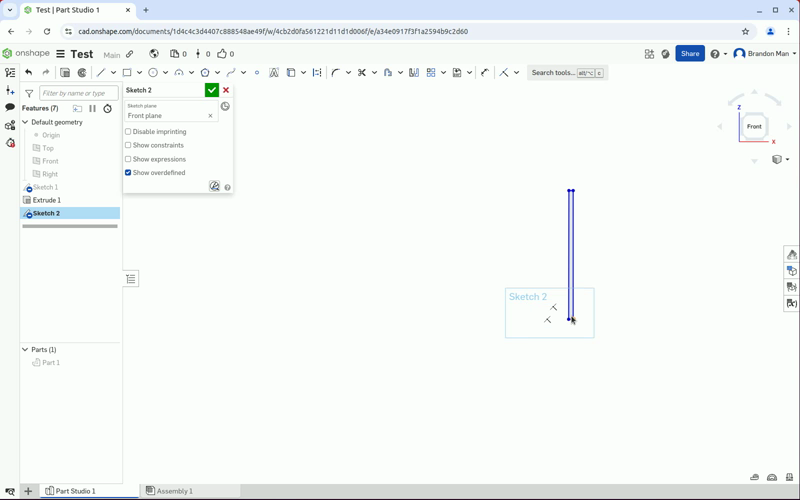
scroll(6)
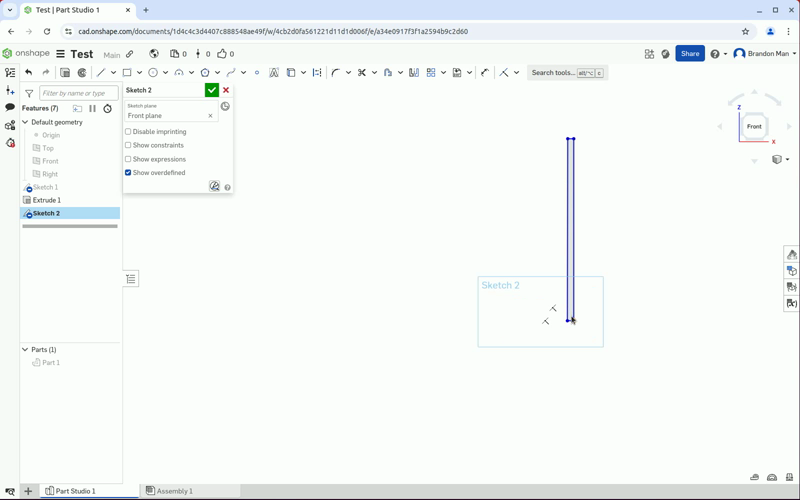
scroll(6)
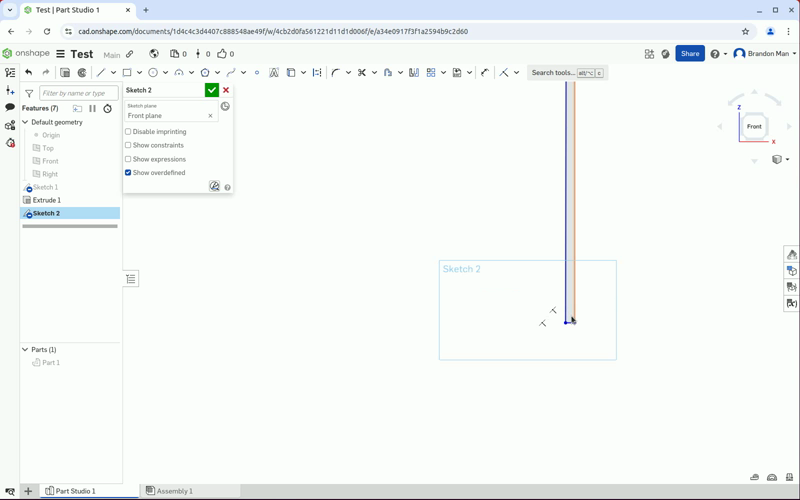
scroll(6)
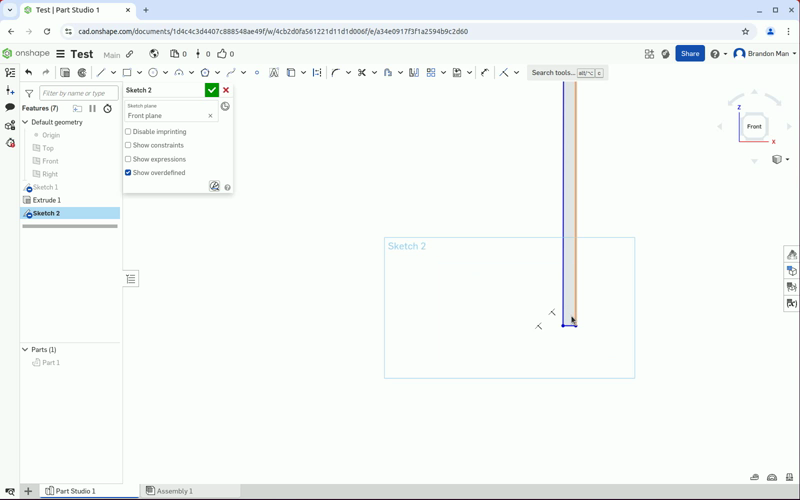
scroll(6)
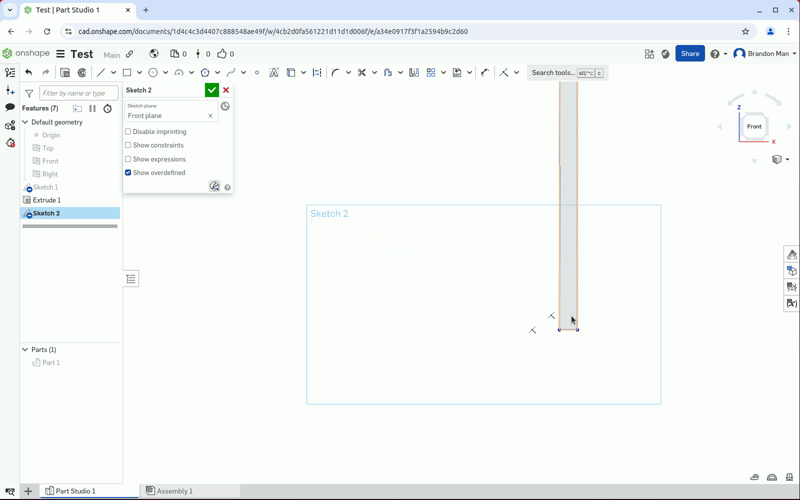
scroll(6)
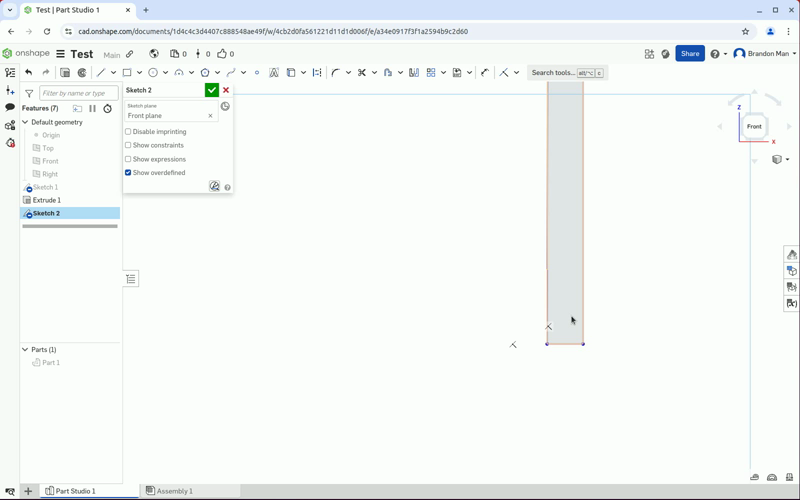
click(571, 315)
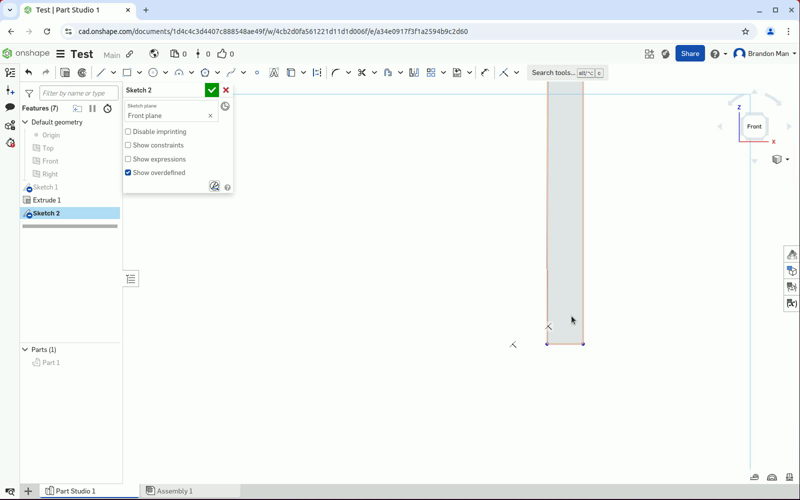
scroll(-6)
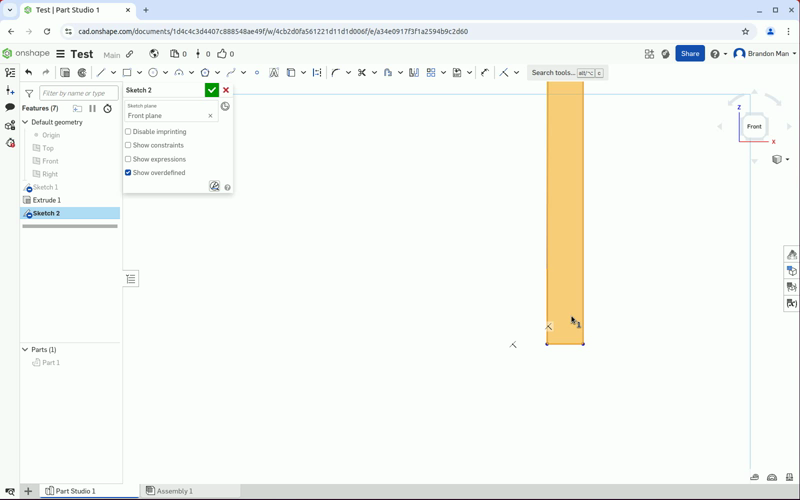
scroll(-6)
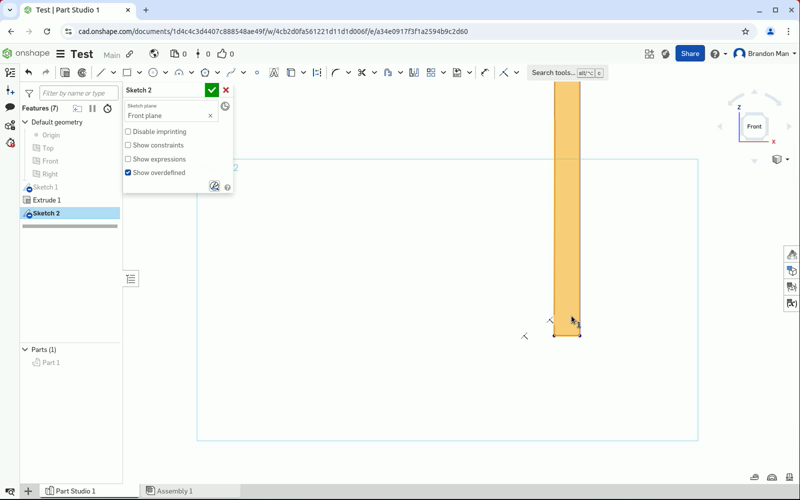
scroll(-6)
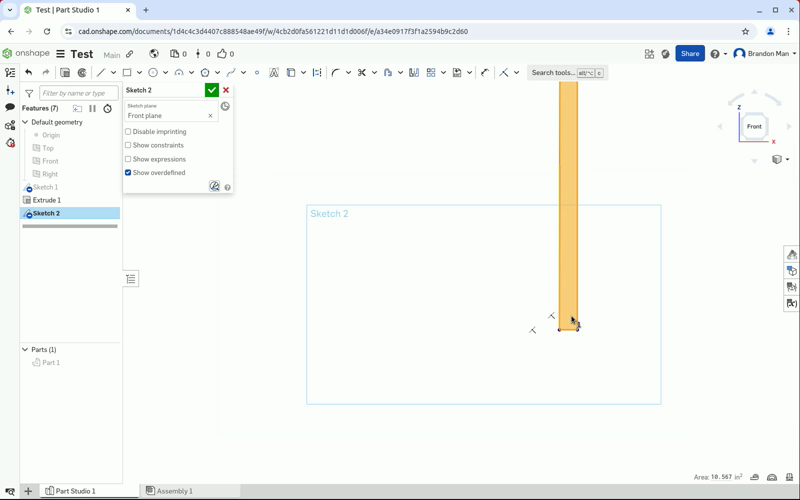
scroll(-6)
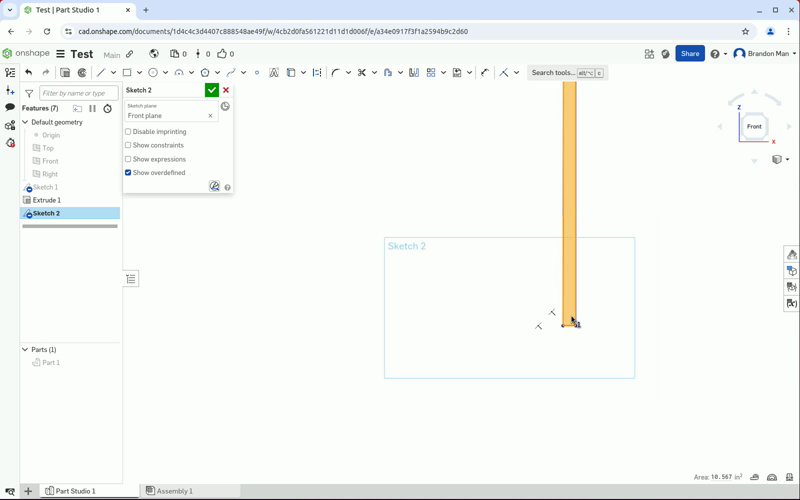
scroll(-6)
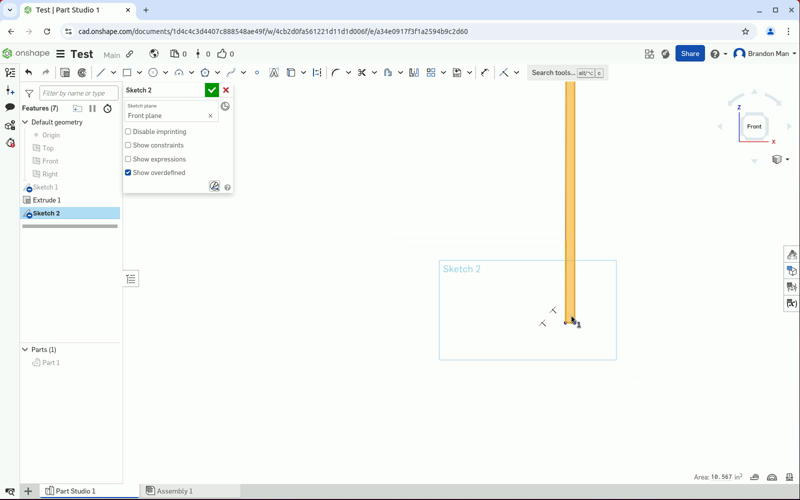
scroll(-6)
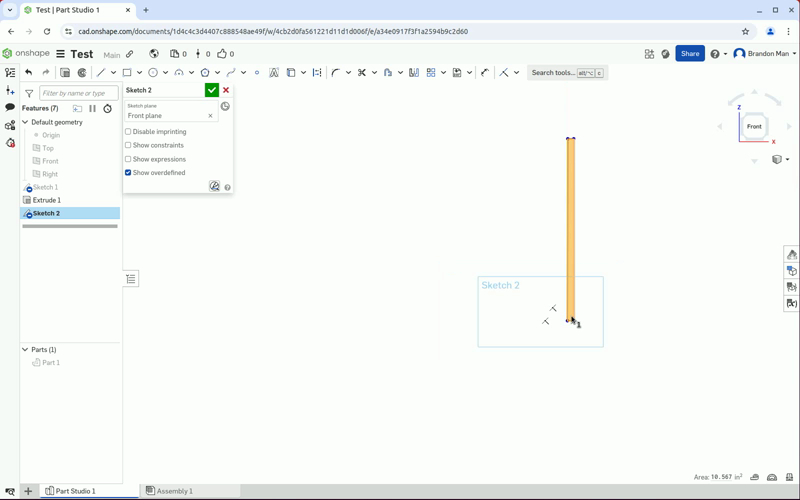
scroll(-6)
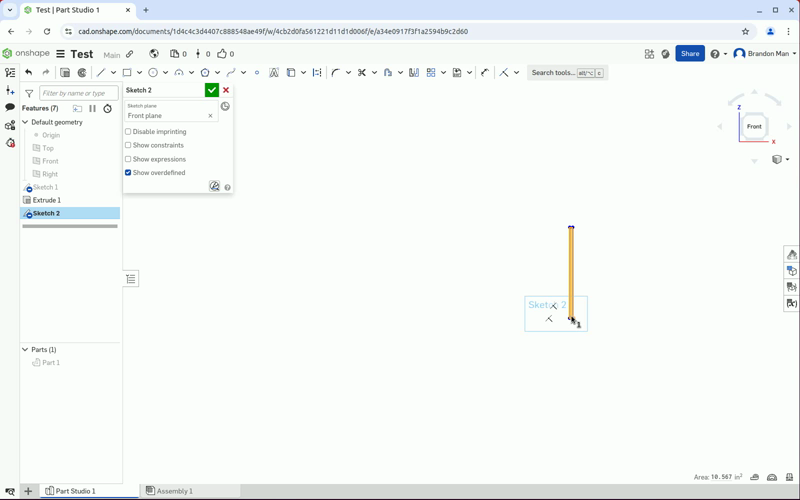
mouse_move(73, 352)
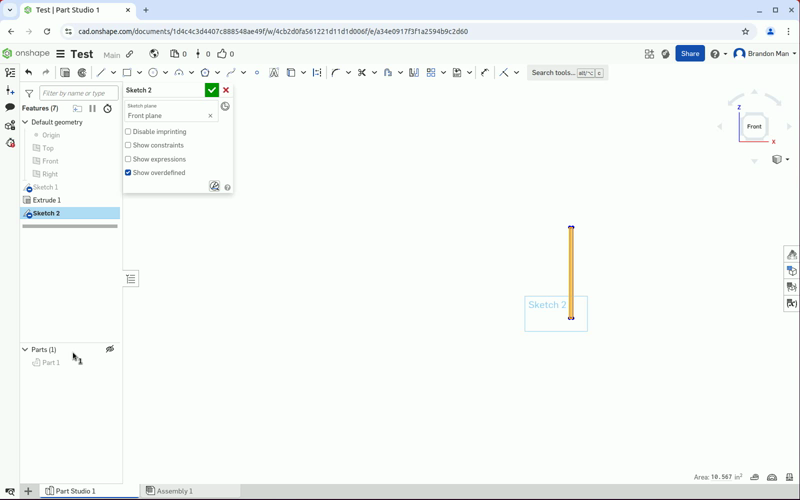
key(shift+y)
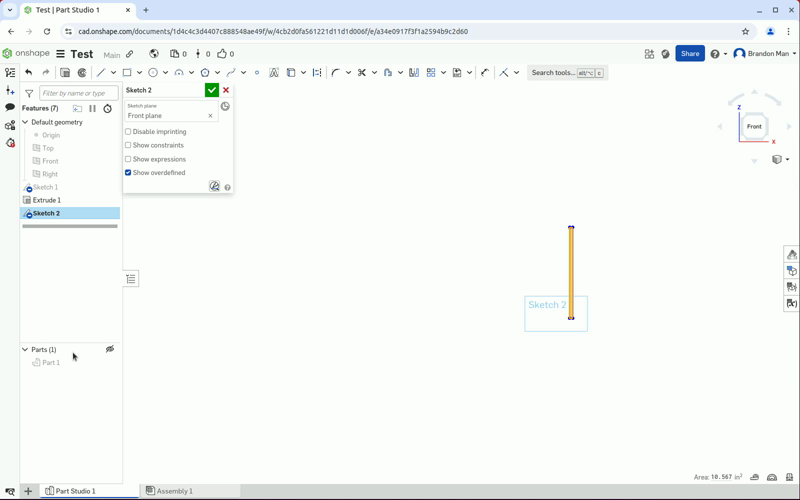
key(shift+e)
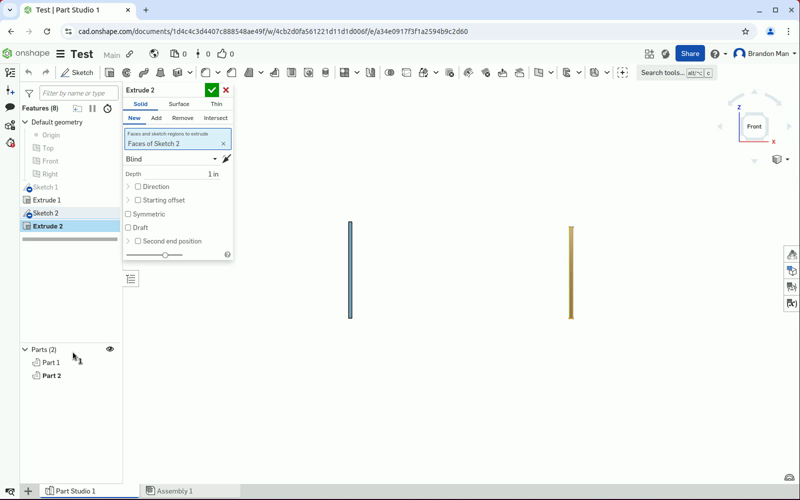
mouse_move(143, 106)
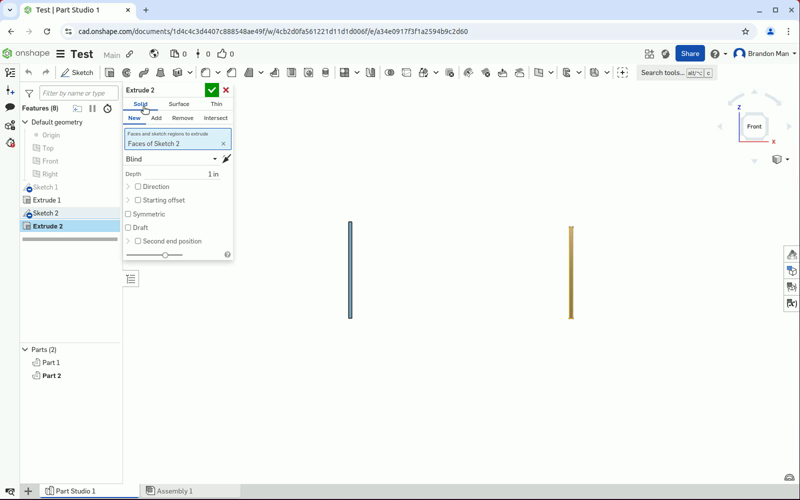
click(143, 106)
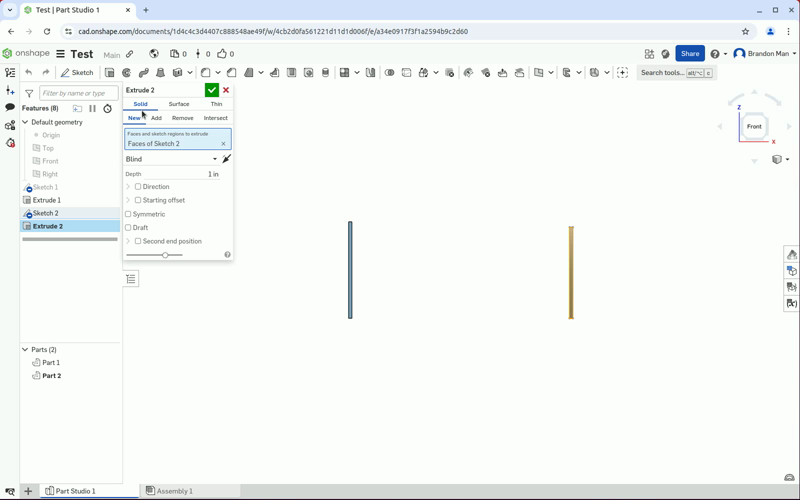
mouse_move(137, 120)
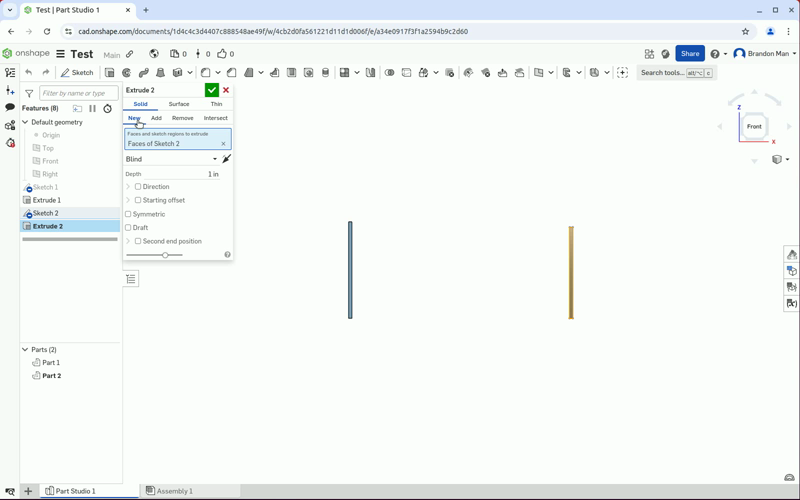
click(137, 120)
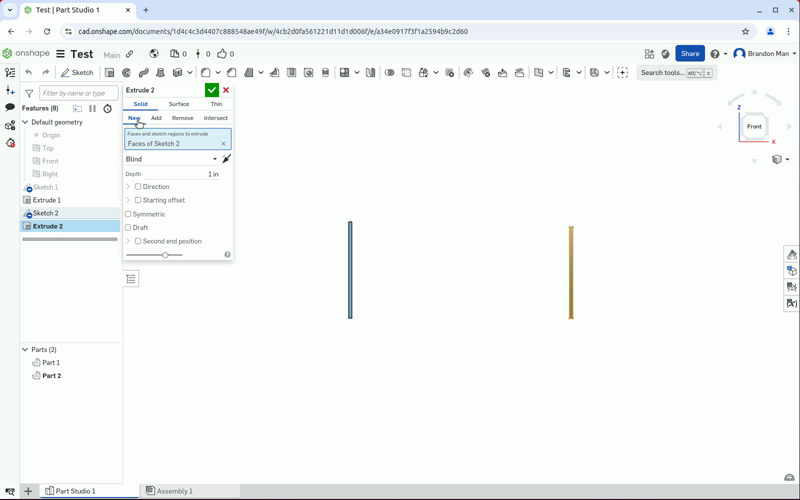
key(tab, 4)
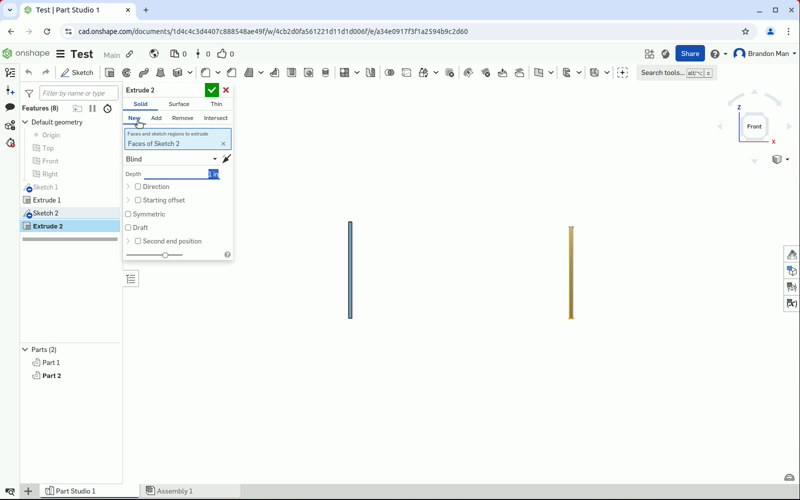
text(0.722)
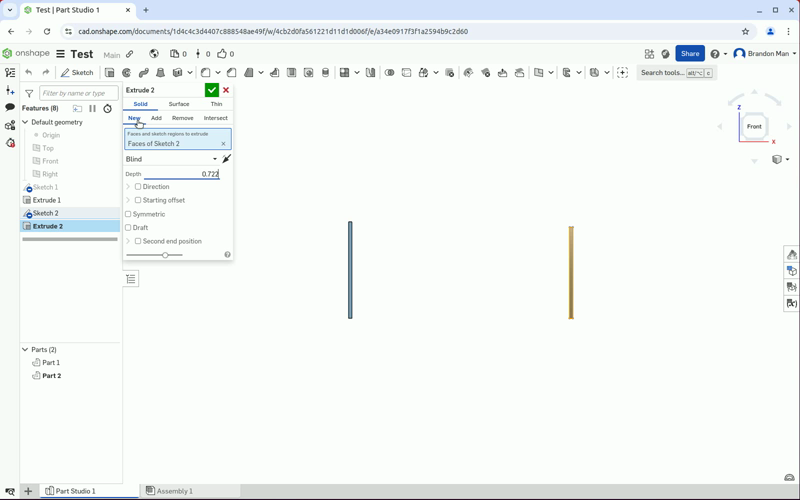
key(enter)
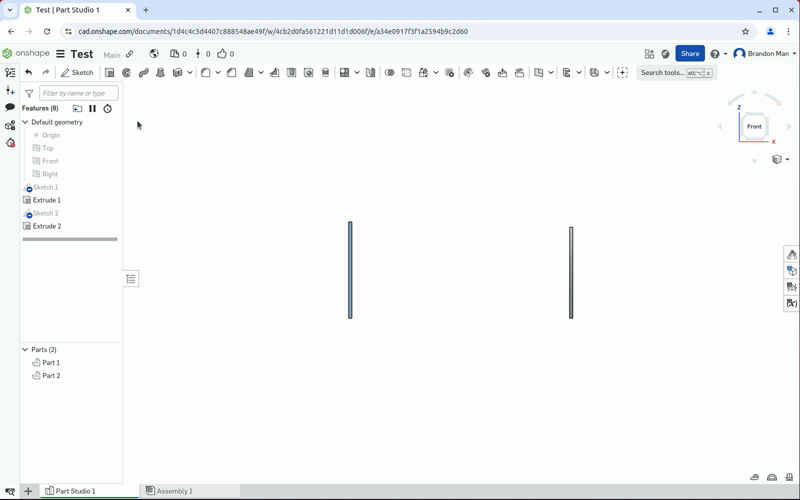
key(shift+h)
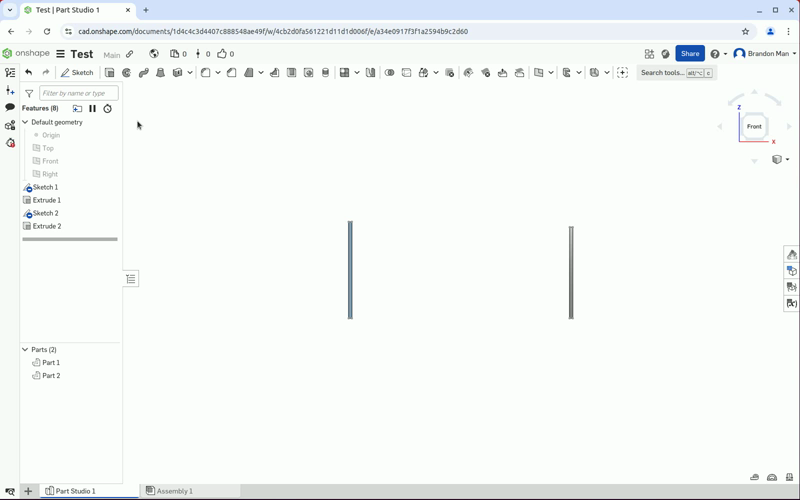
key(shift+h)
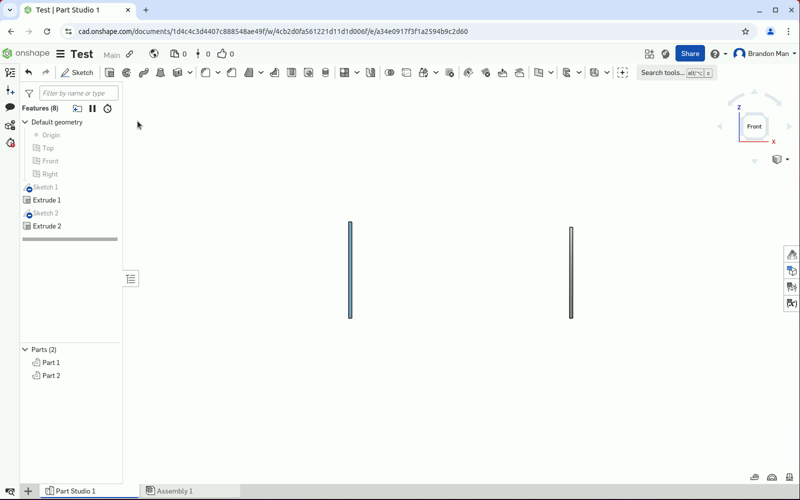
mouse_move(73, 189)
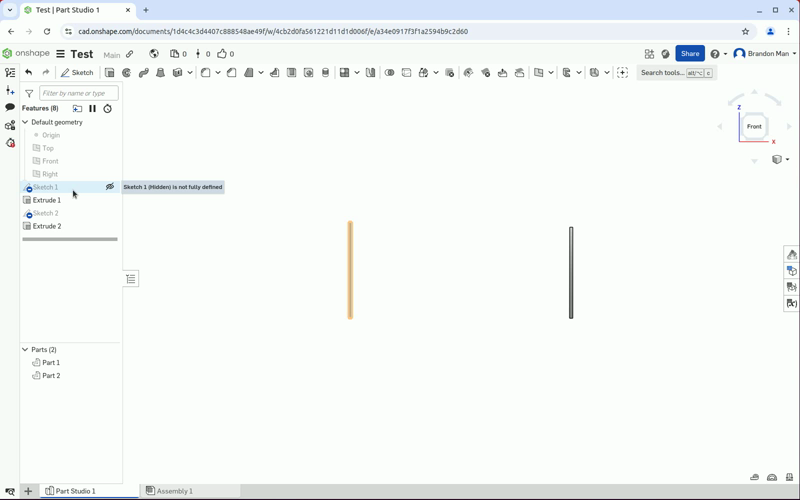
click(73, 189)
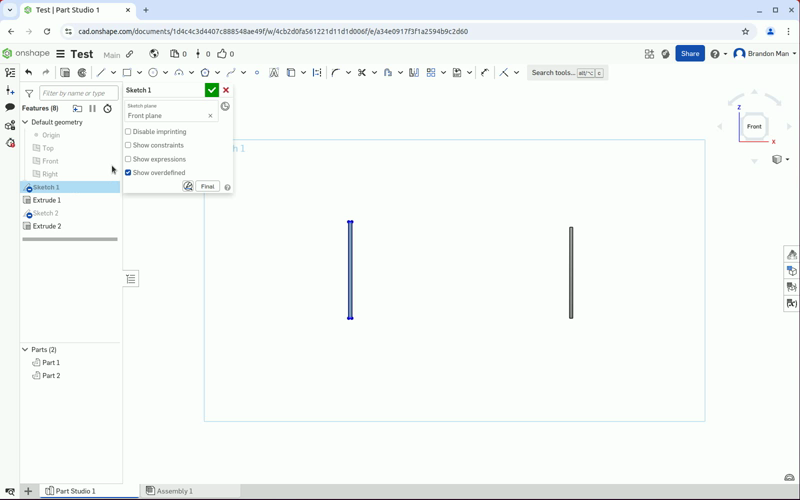
mouse_move(229, 92)
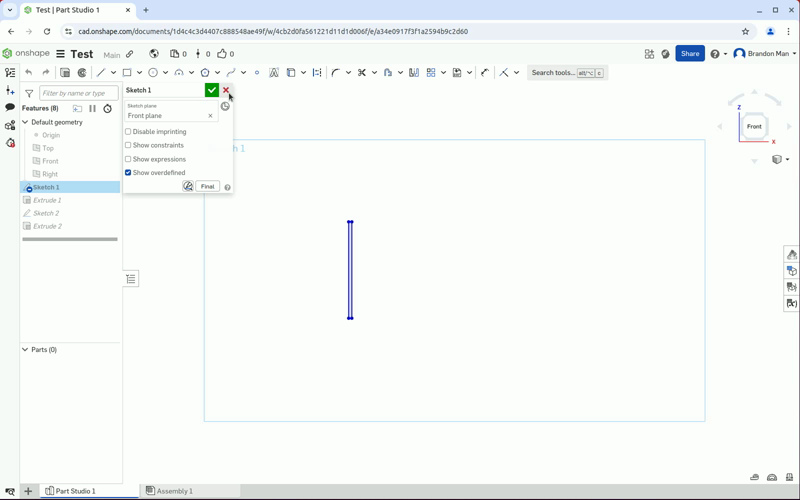
click(229, 92)
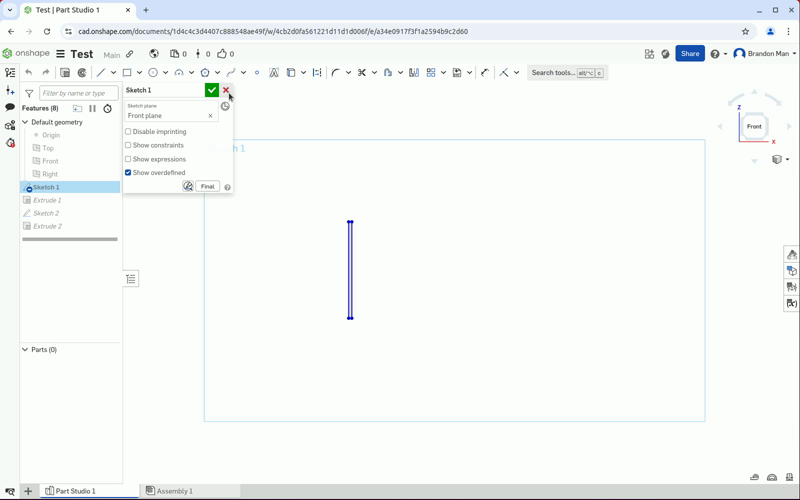
key(shift+s)
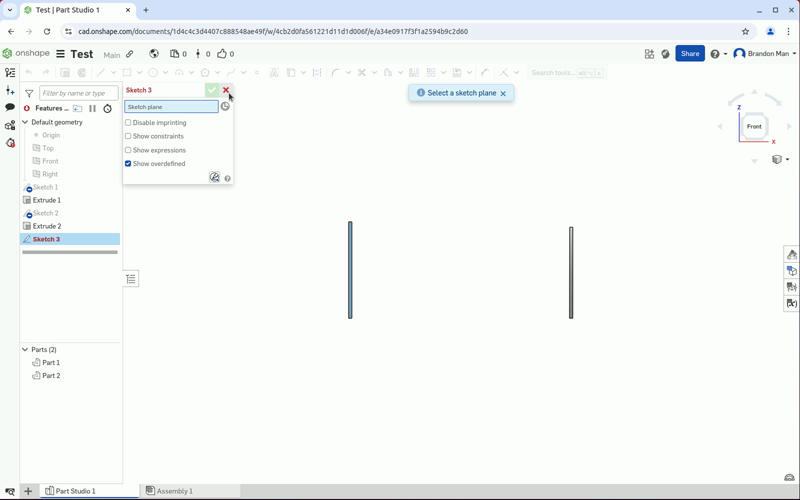
mouse_move(73, 163)
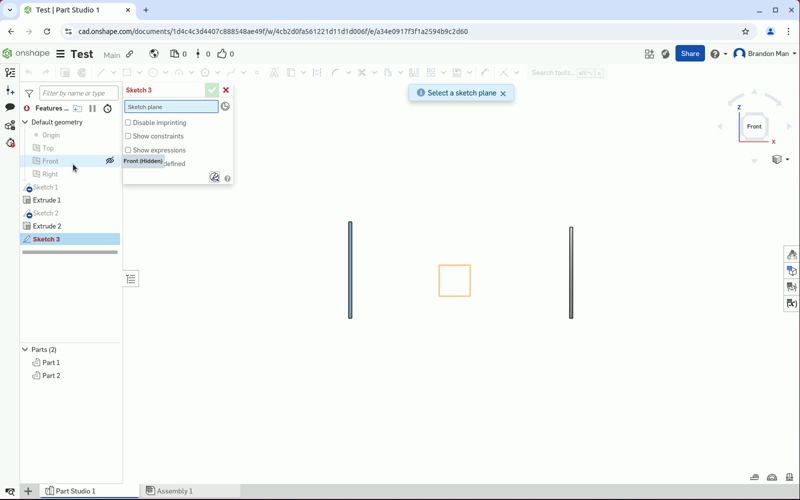
click(73, 163)
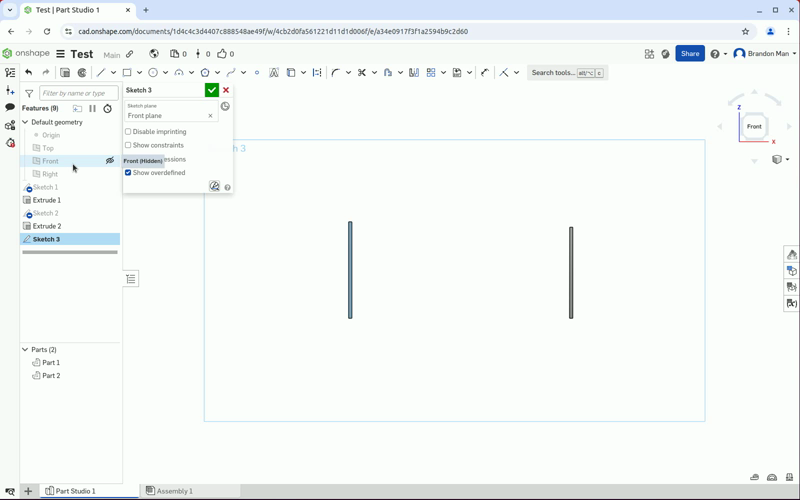
mouse_move(73, 352)
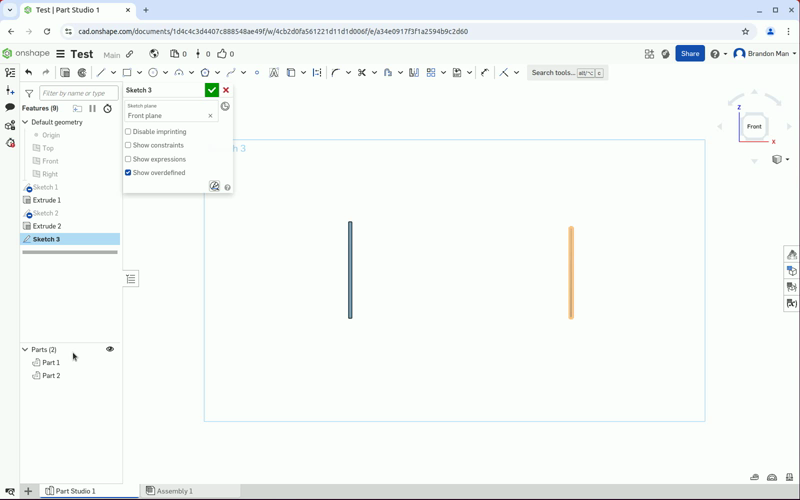
key(y)
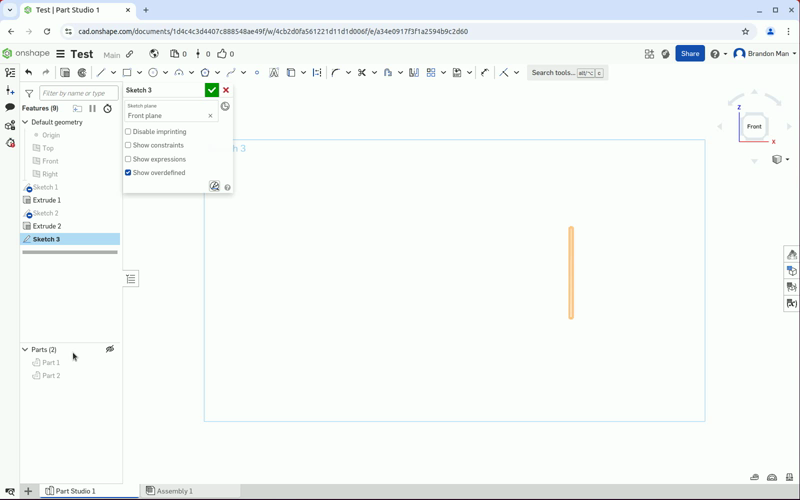
key(l)
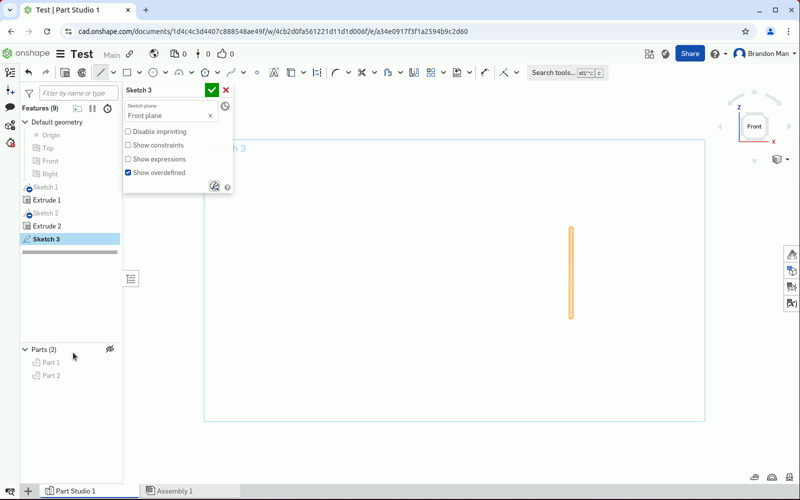
key_down(shift)
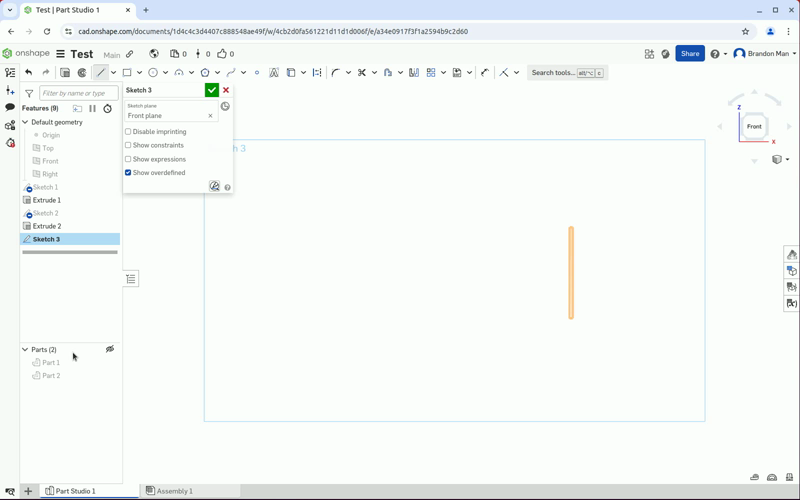
mouse_move(364, 318)
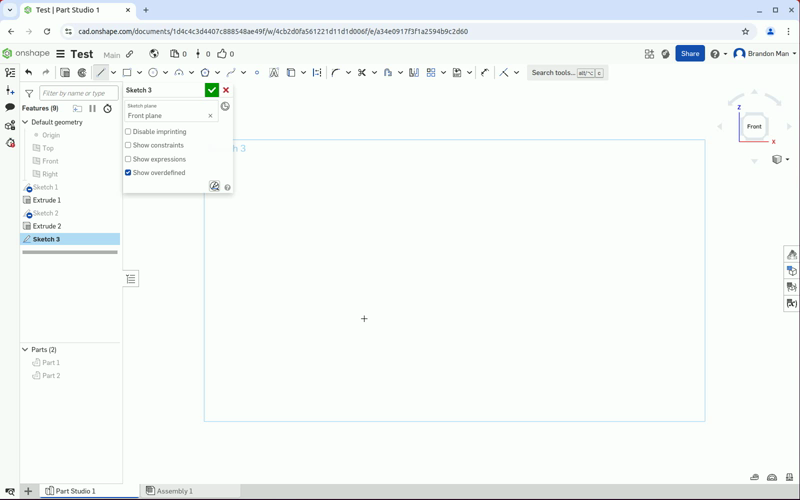
click(364, 318)
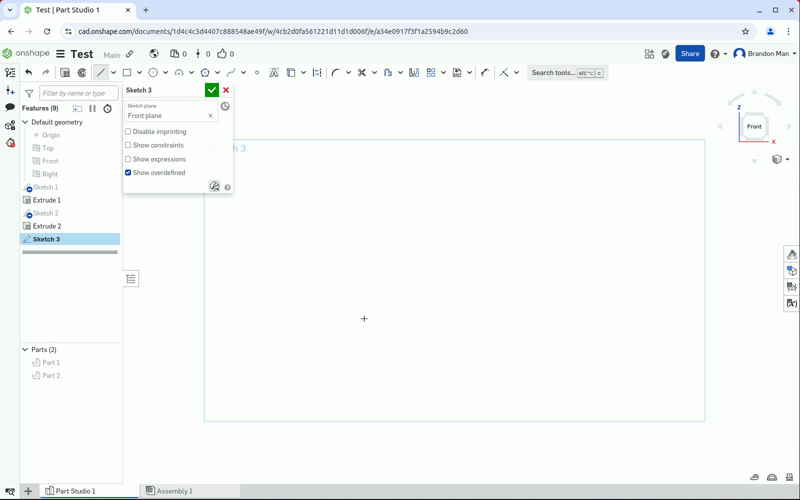
key_up(shift)
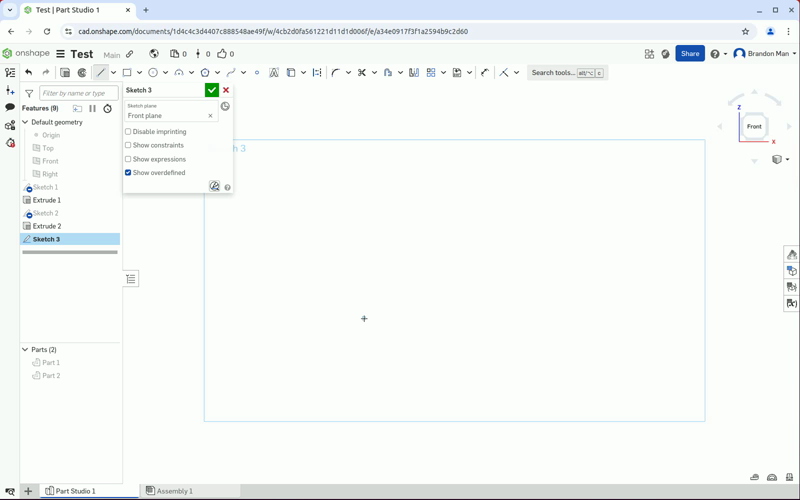
key_down(shift)
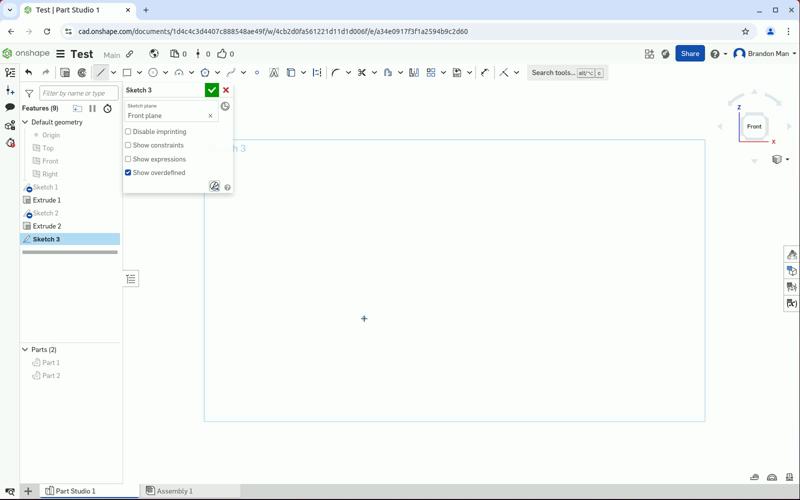
mouse_move(568, 318)
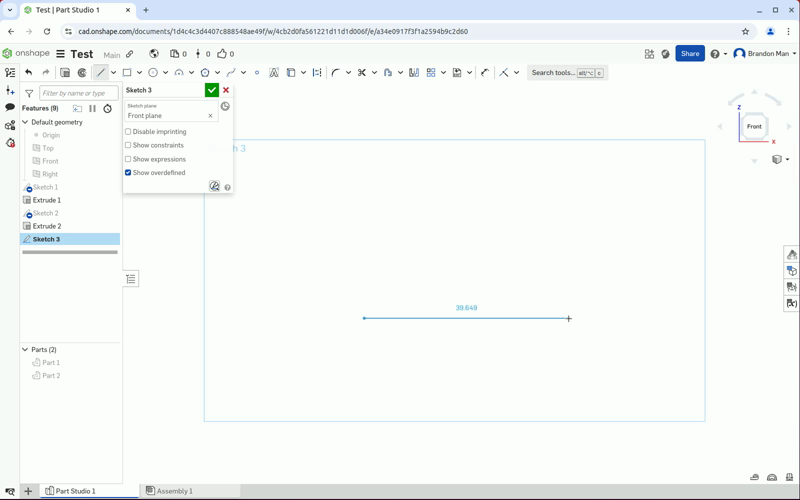
click(568, 318)
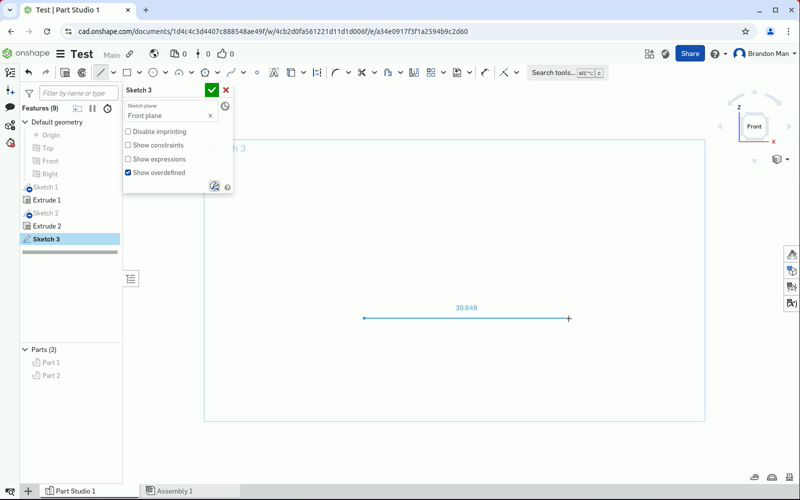
key_up(shift)
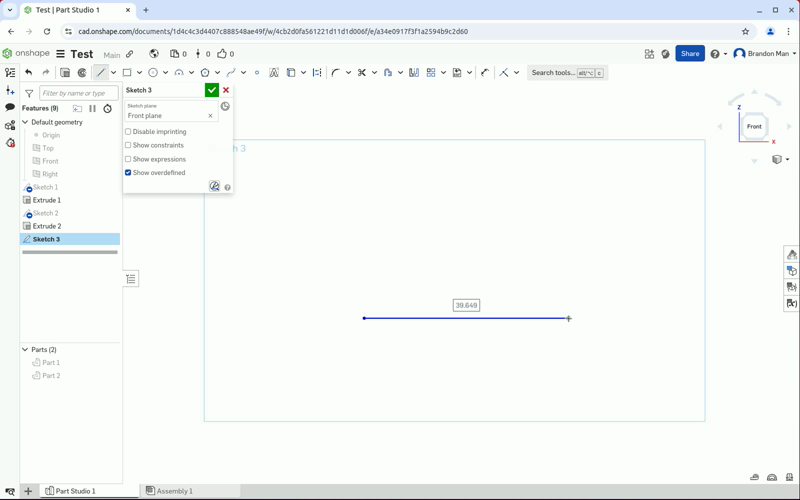
key_down(shift)
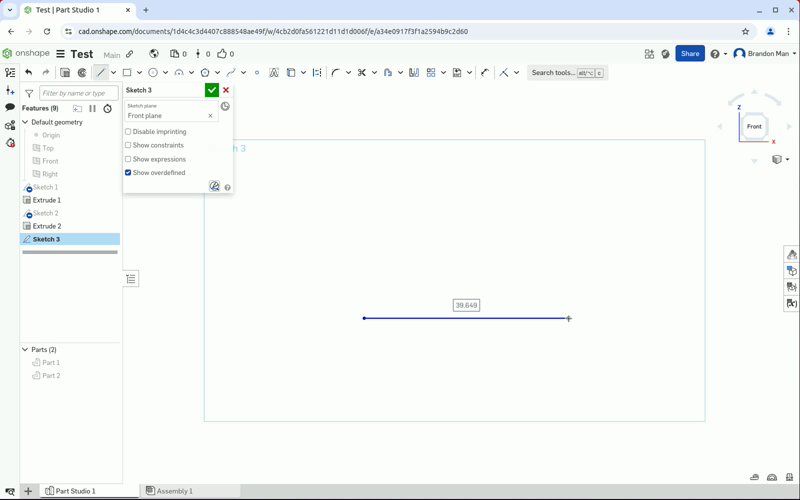
mouse_move(568, 227)
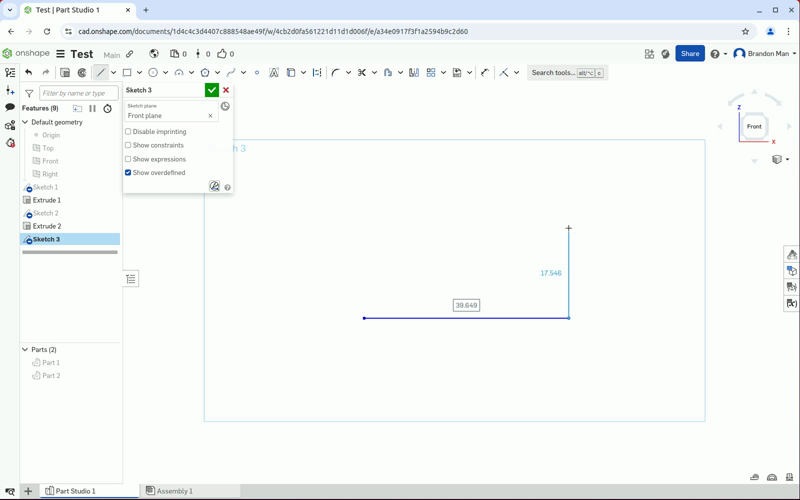
click(568, 227)
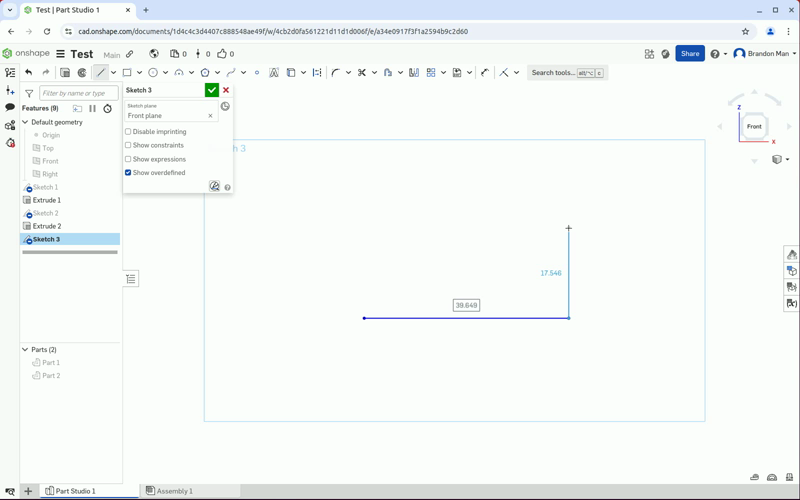
key_up(shift)
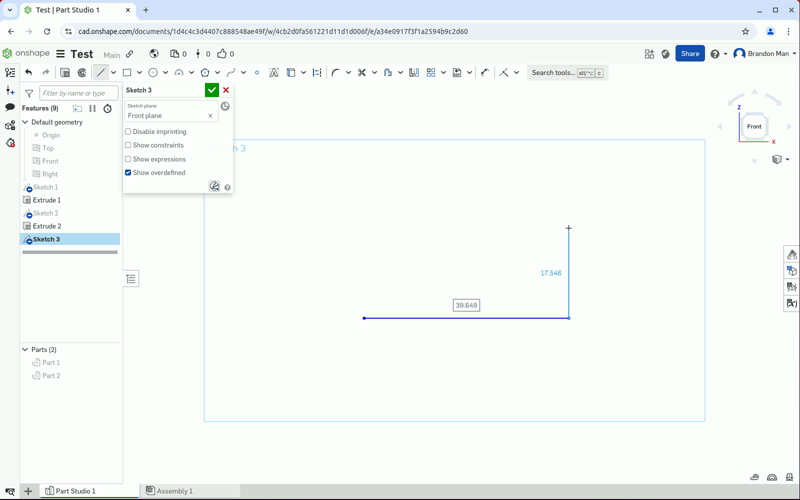
key_down(shift)
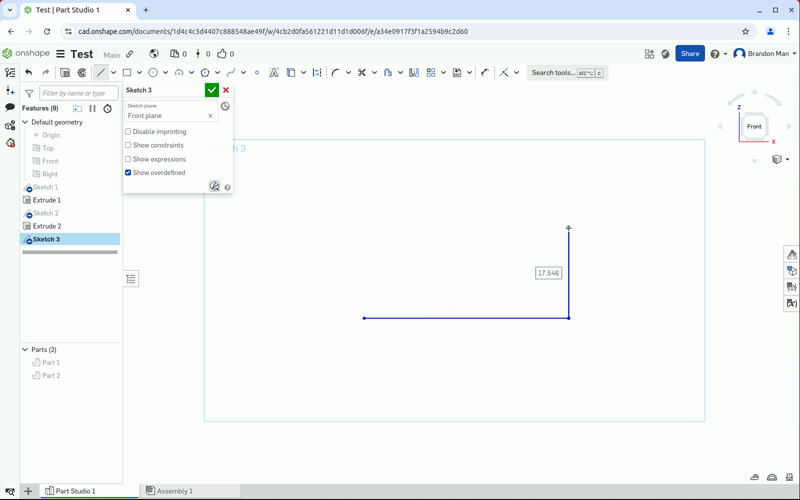
mouse_move(364, 227)
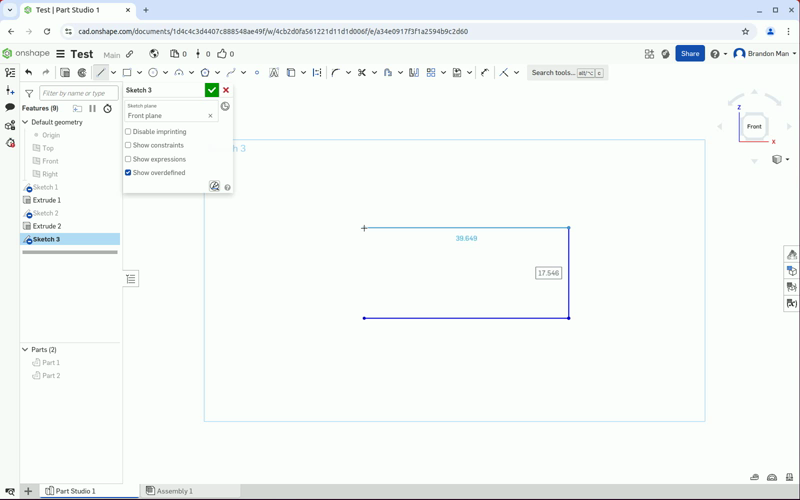
click(364, 227)
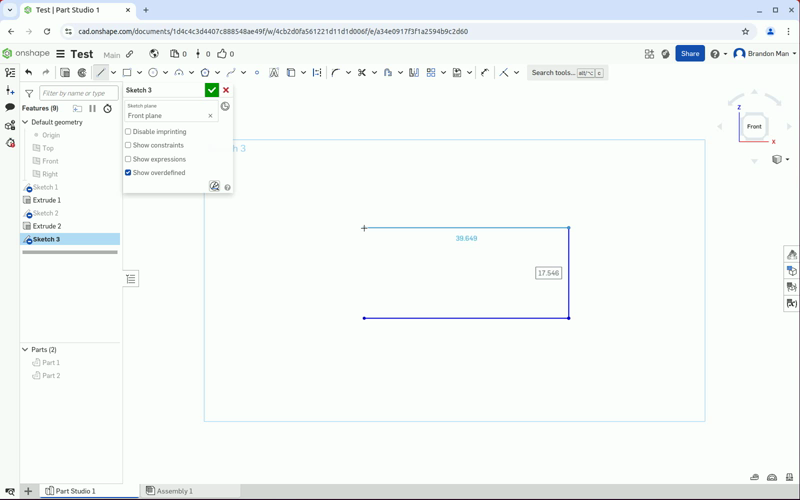
key_up(shift)
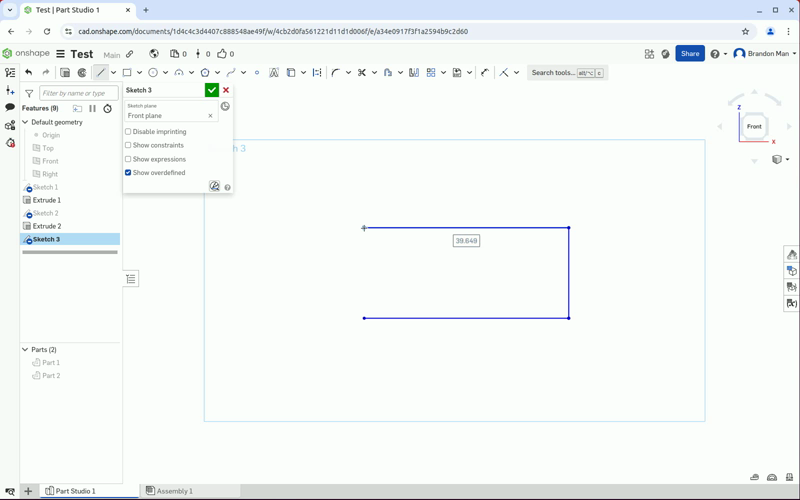
key_down(shift)
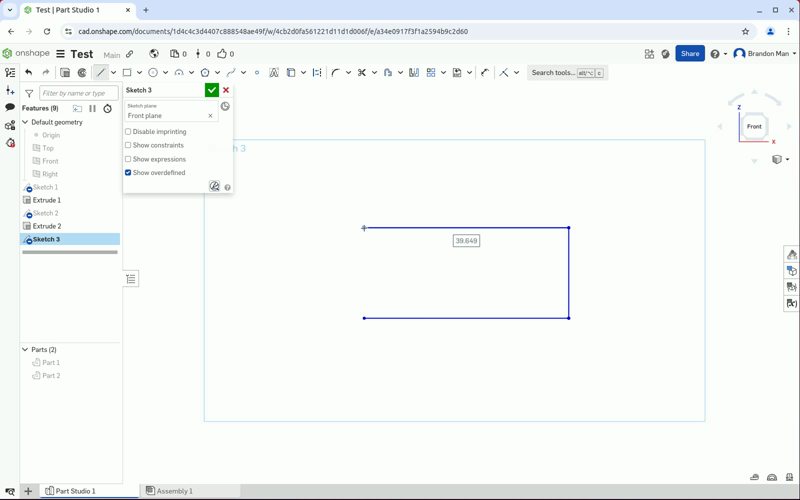
mouse_move(364, 318)
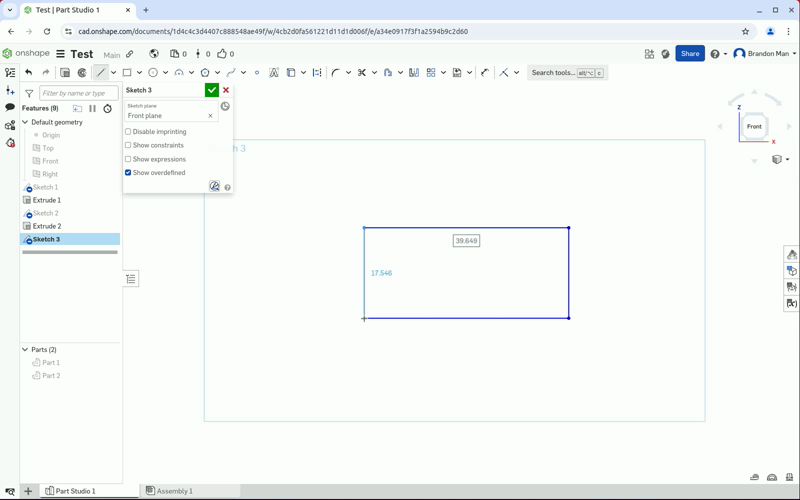
key_up(shift)
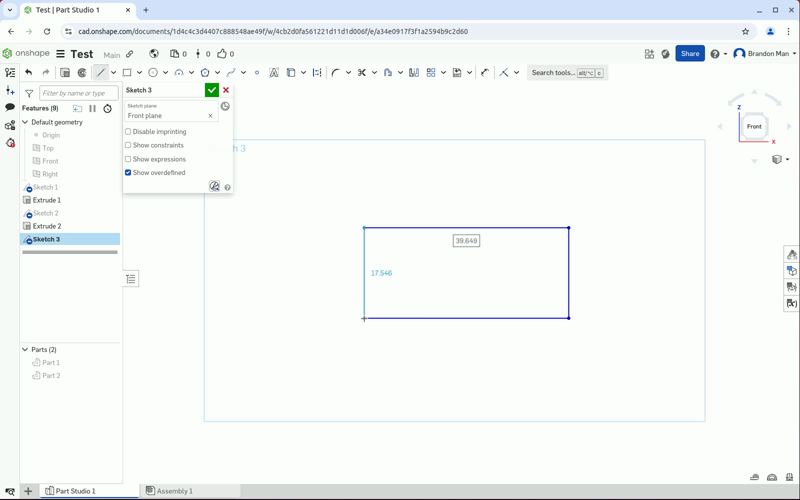
click(364, 318)
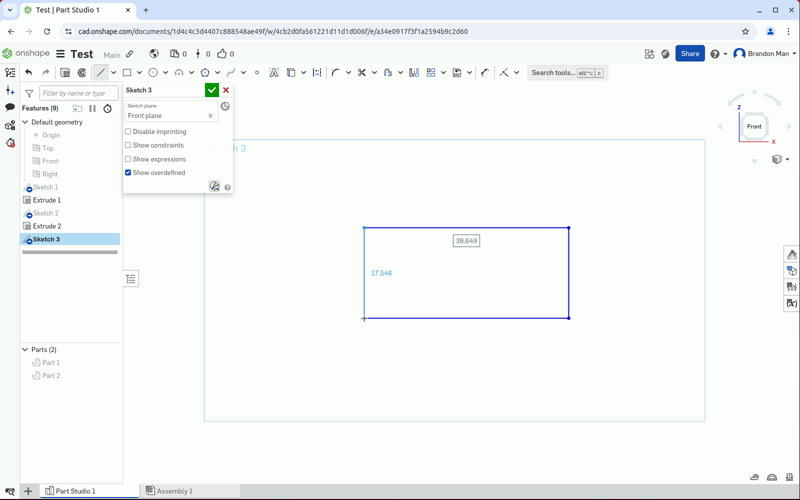
key(esc)
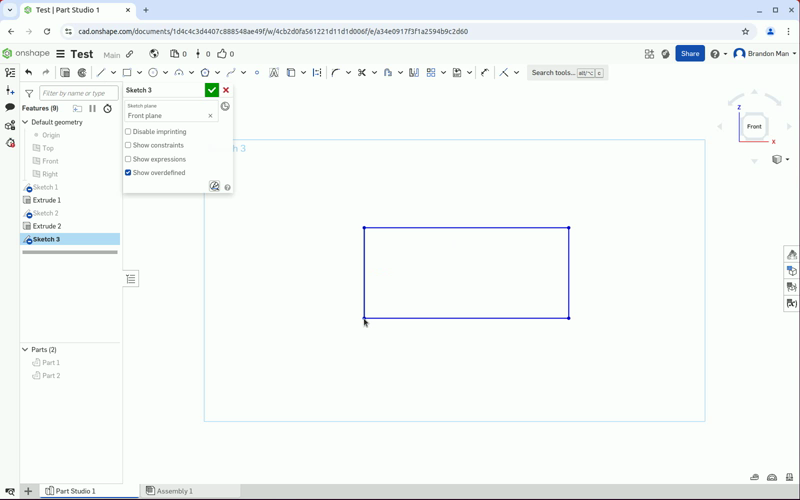
mouse_move(444, 250)
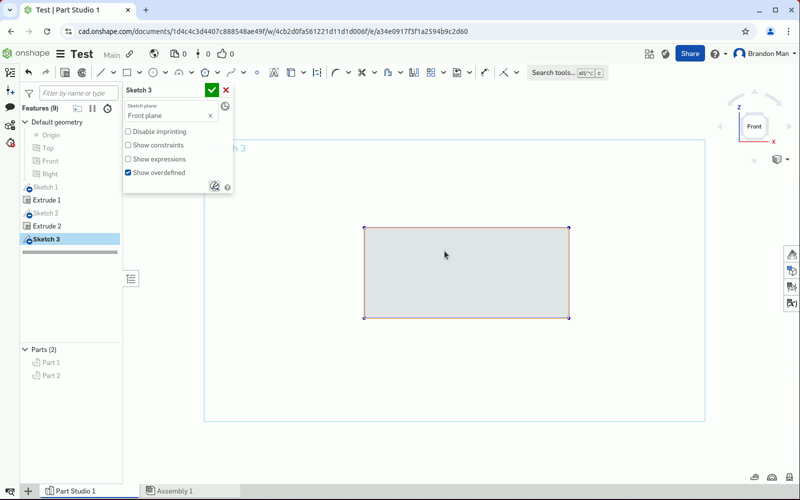
click(444, 250)
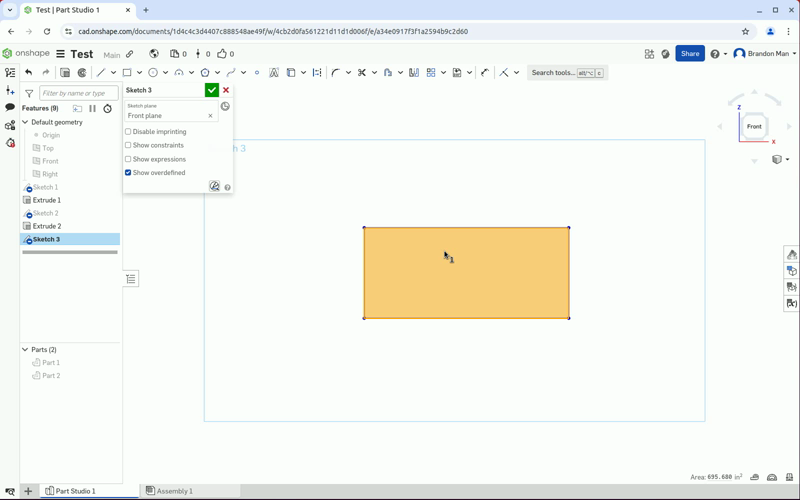
mouse_move(73, 352)
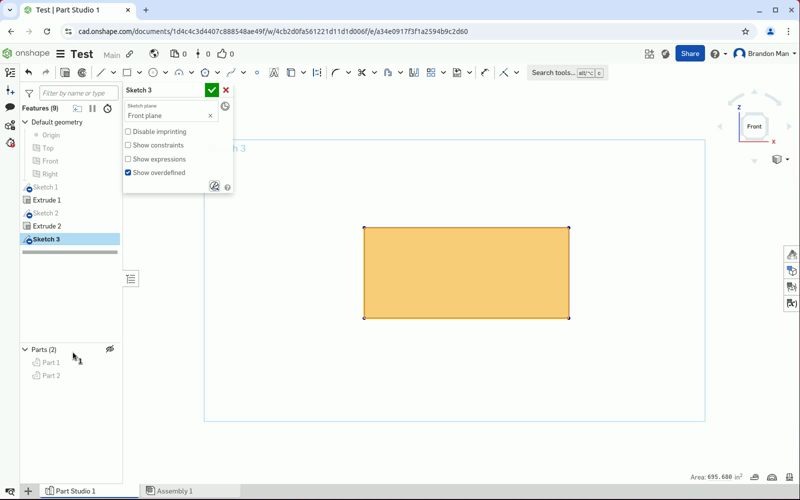
key(shift+y)
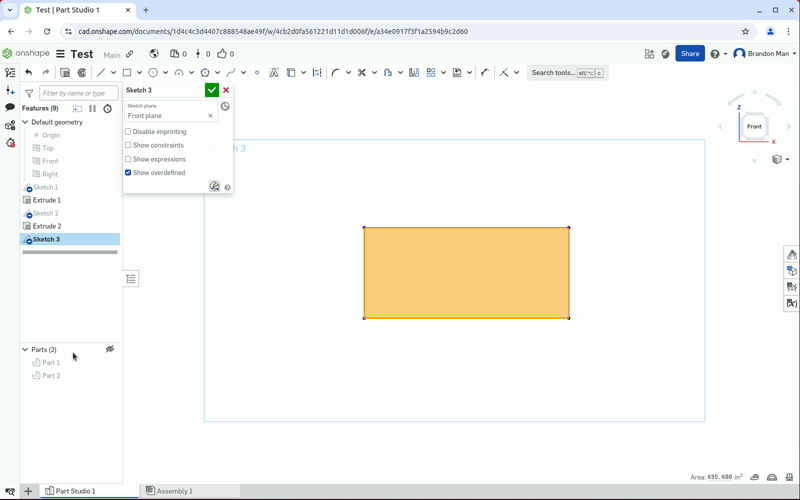
key(shift+e)
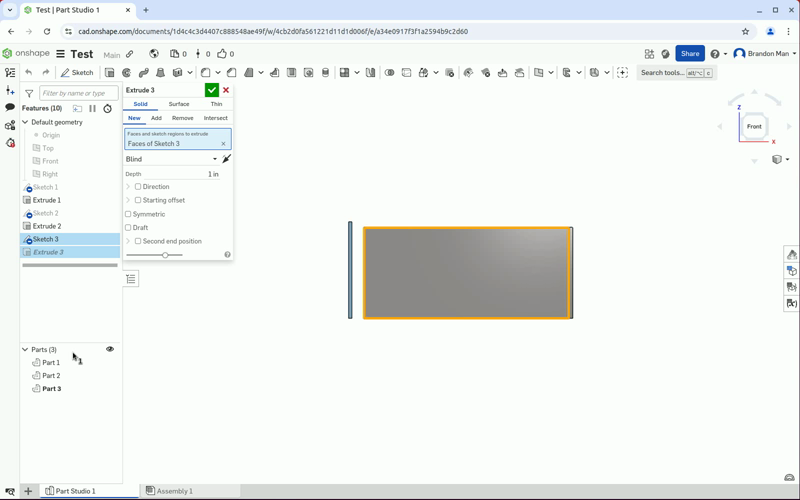
mouse_move(143, 106)
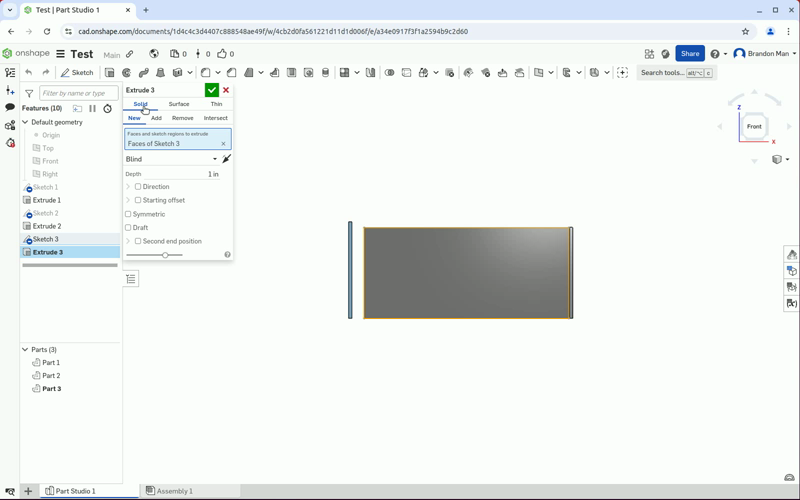
click(143, 106)
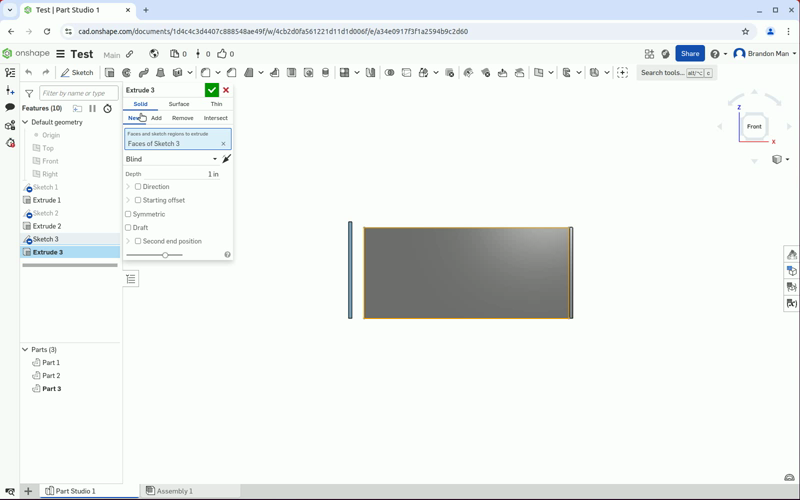
mouse_move(137, 120)
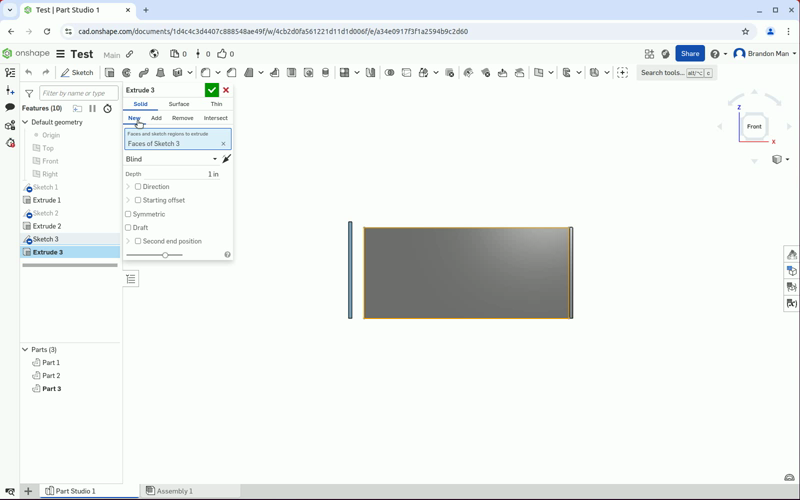
click(137, 120)
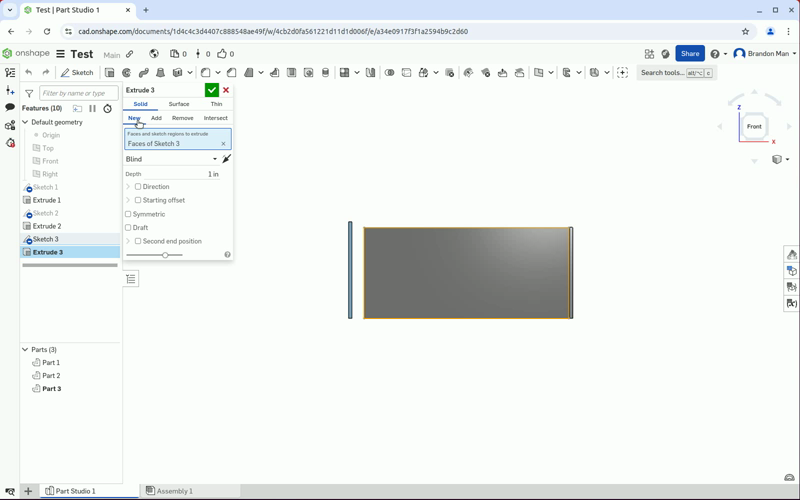
key(tab, 4)
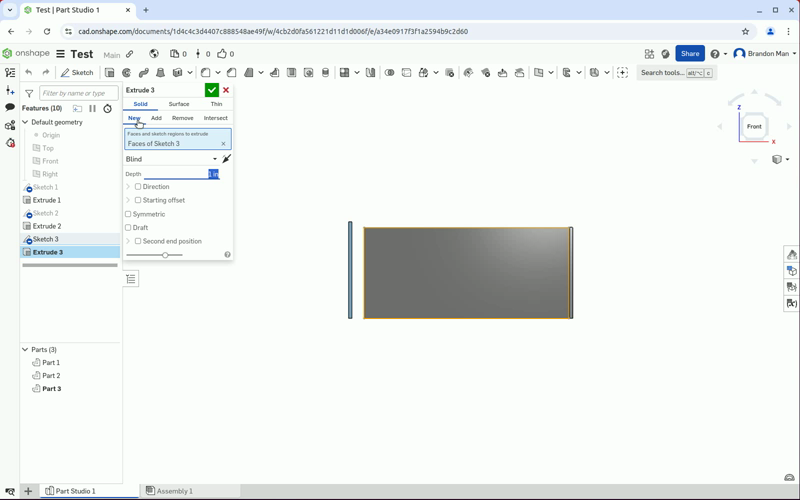
text(0.722)
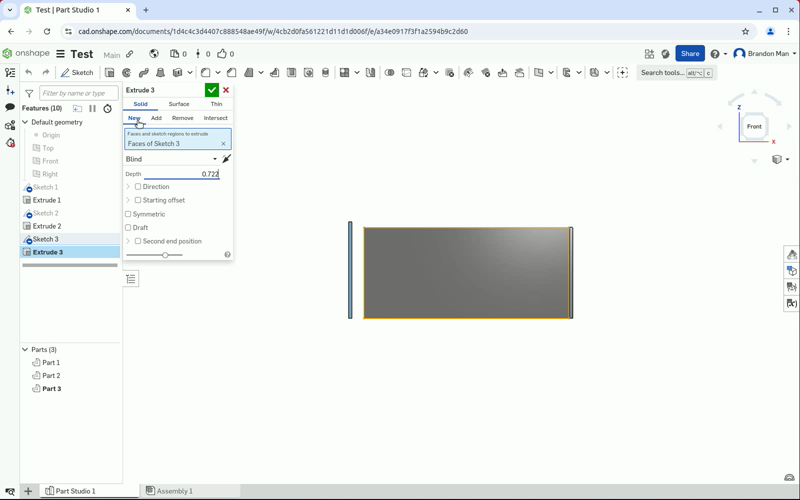
key(enter)
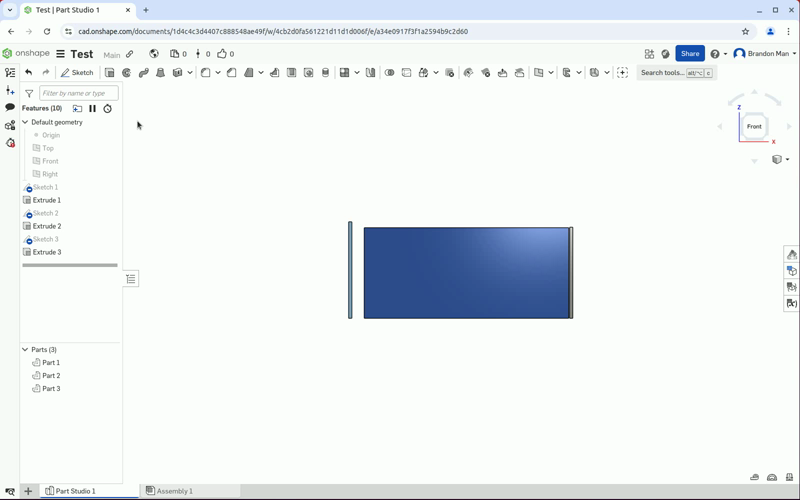
key(shift+h)
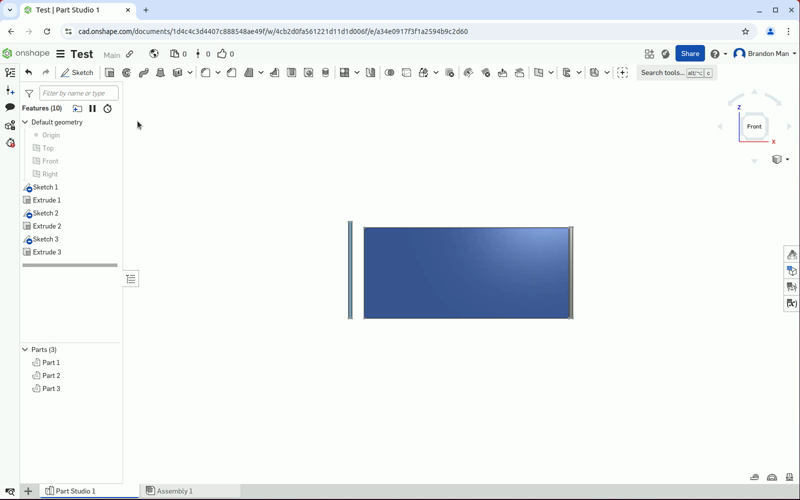
key(shift+h)
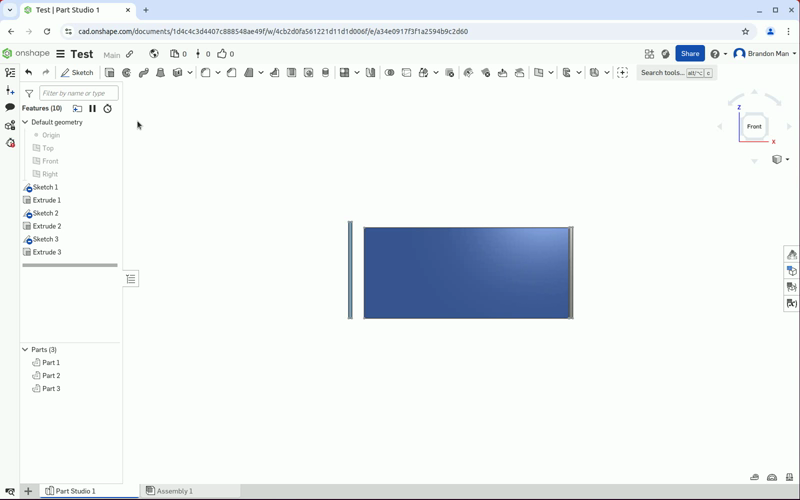
key(shift+7)
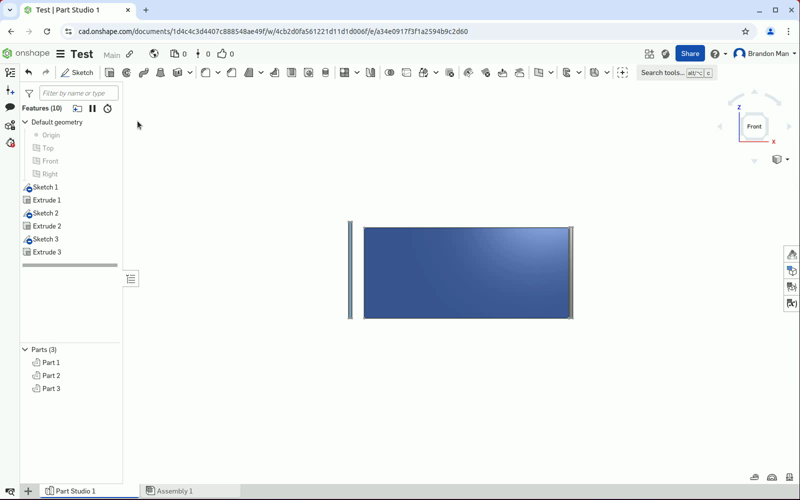
key(left, 2)
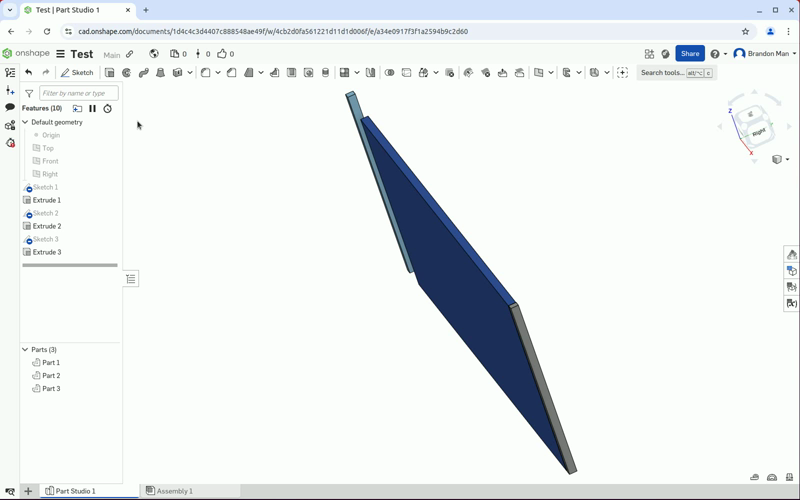
key(down, 2)
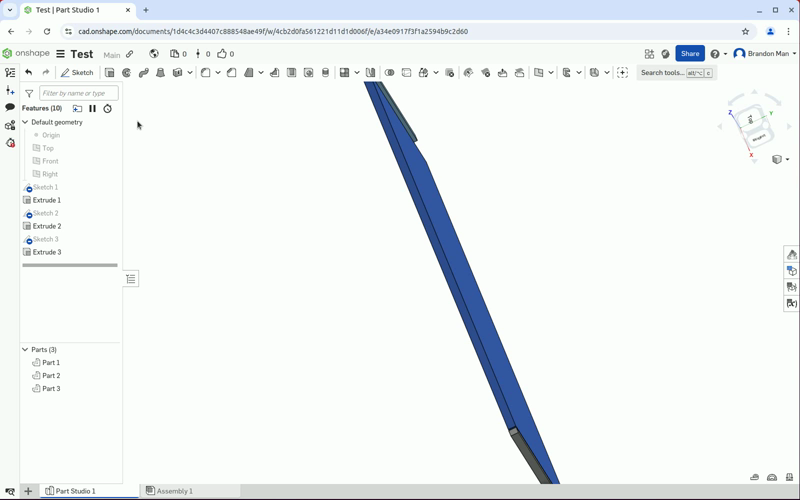
key(up, 2)
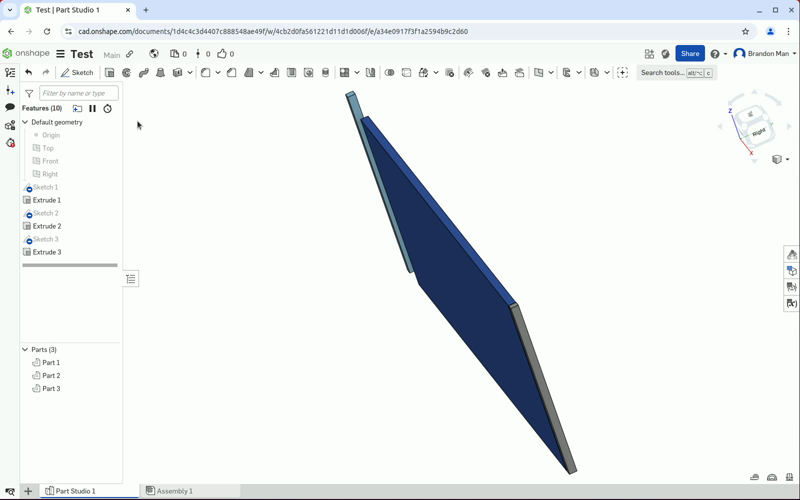
key(right, 2)
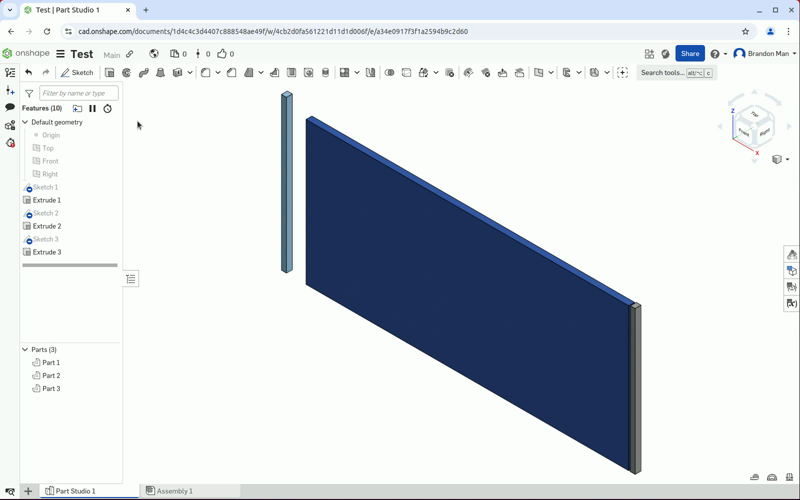
mouse_move(73, 189)
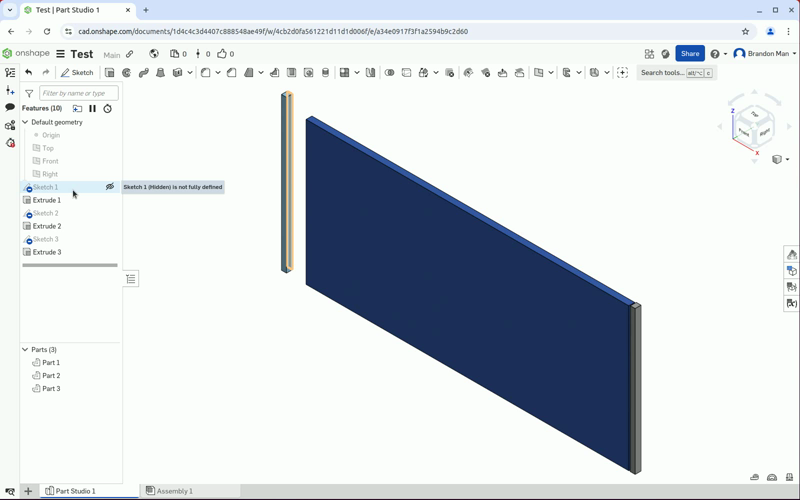
click(73, 189)